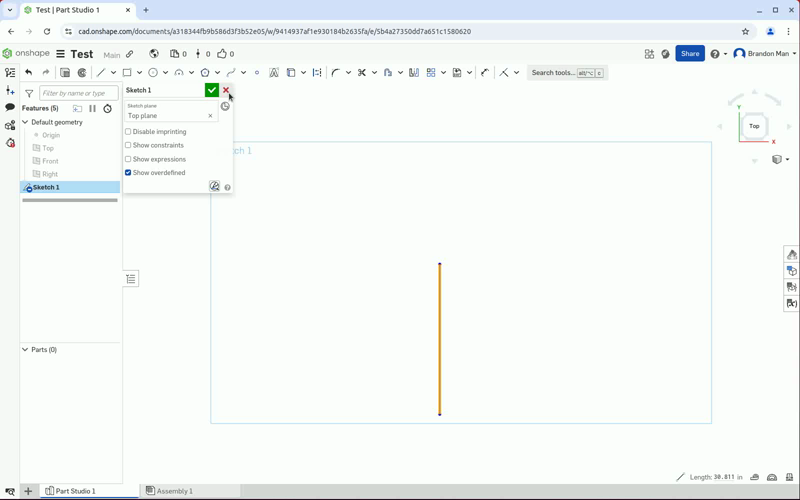
key(shift+h)
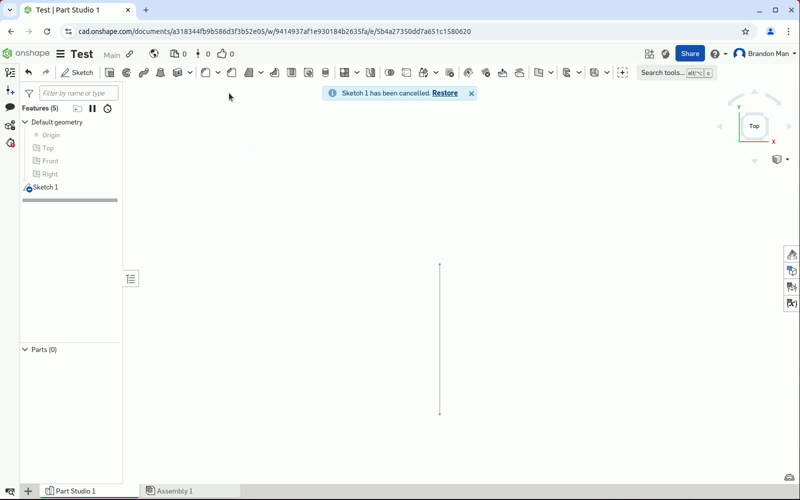
key(shift+s)
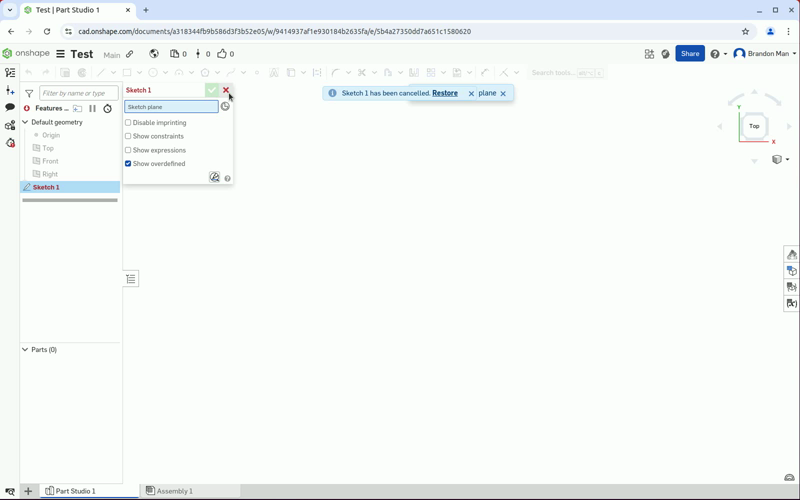
mouse_move(73, 150)
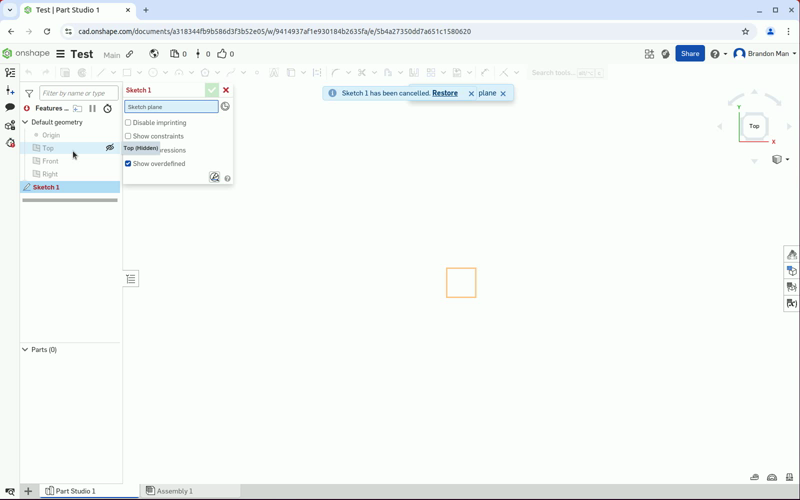
click(73, 150)
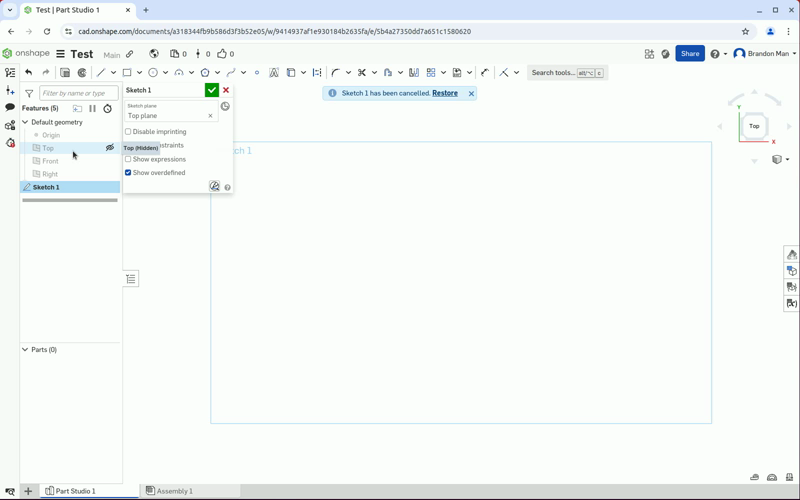
mouse_move(73, 352)
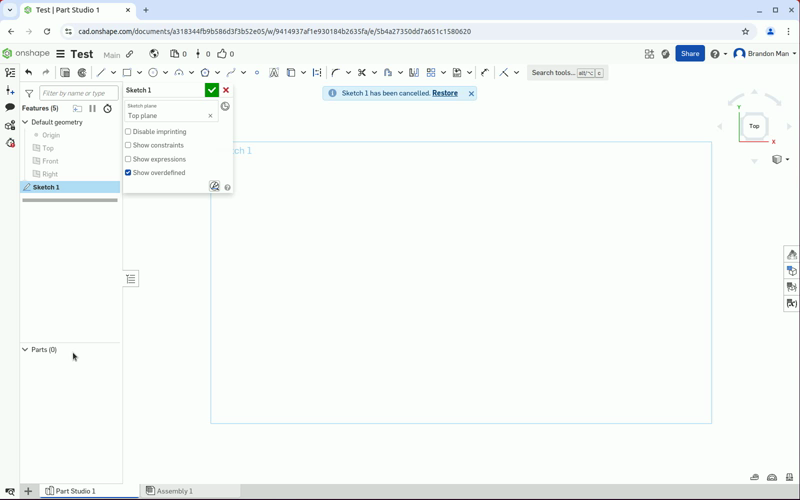
key(y)
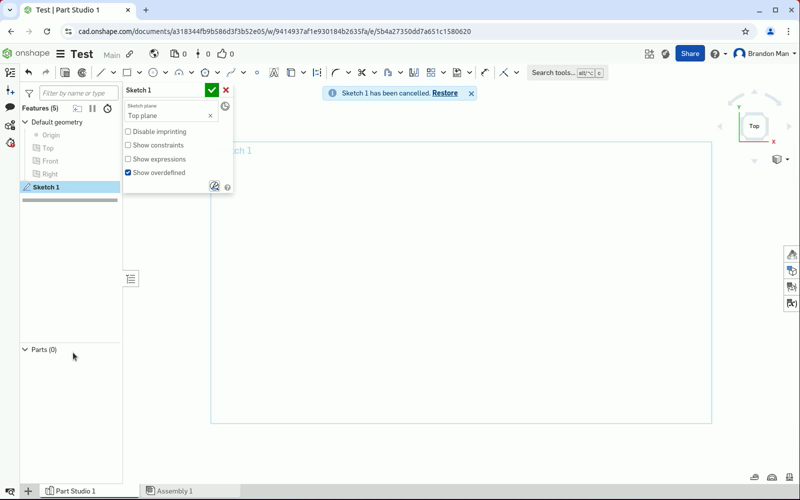
key(l)
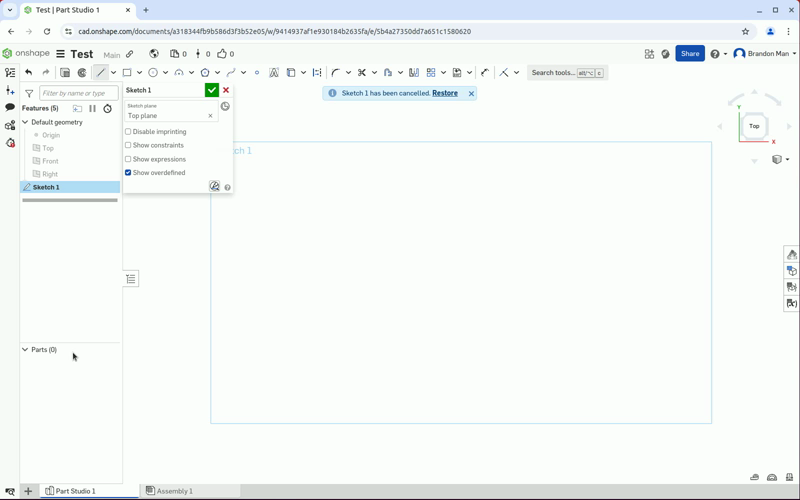
key_down(shift)
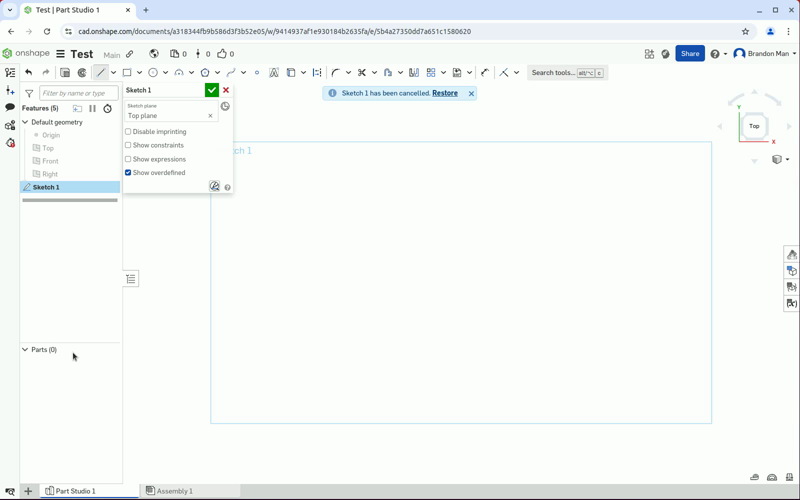
mouse_move(348, 339)
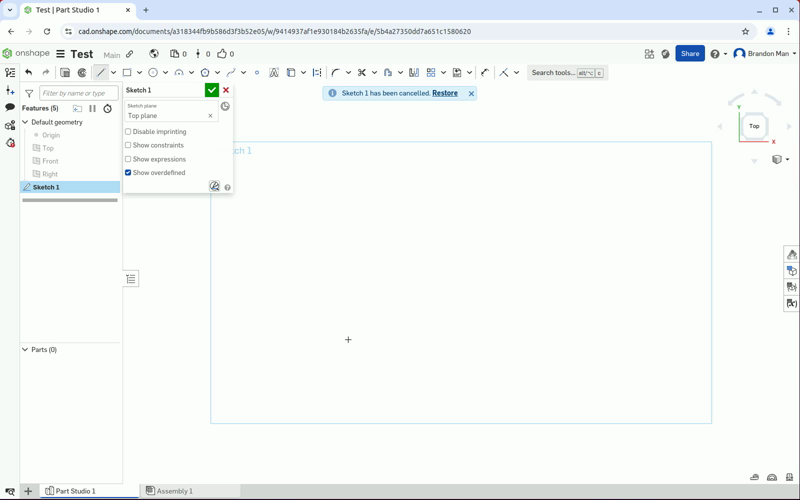
click(348, 339)
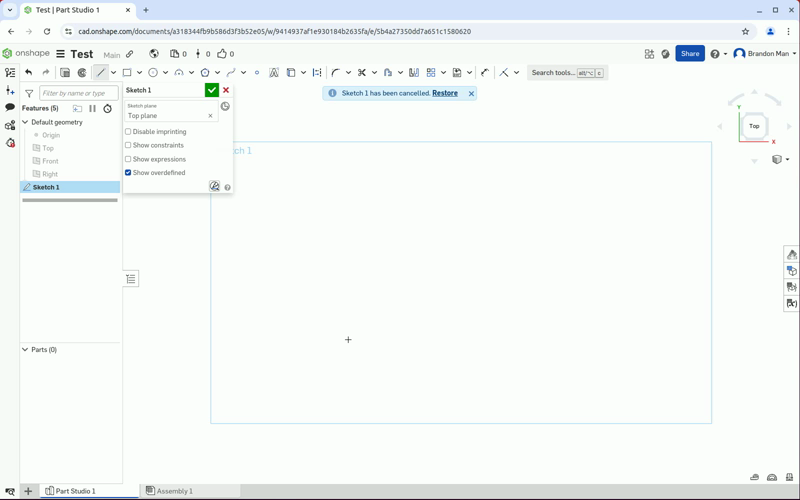
key_up(shift)
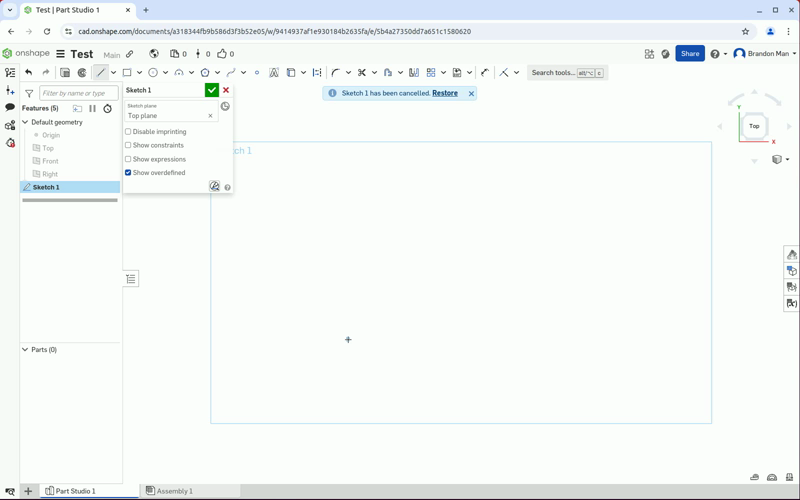
key_down(shift)
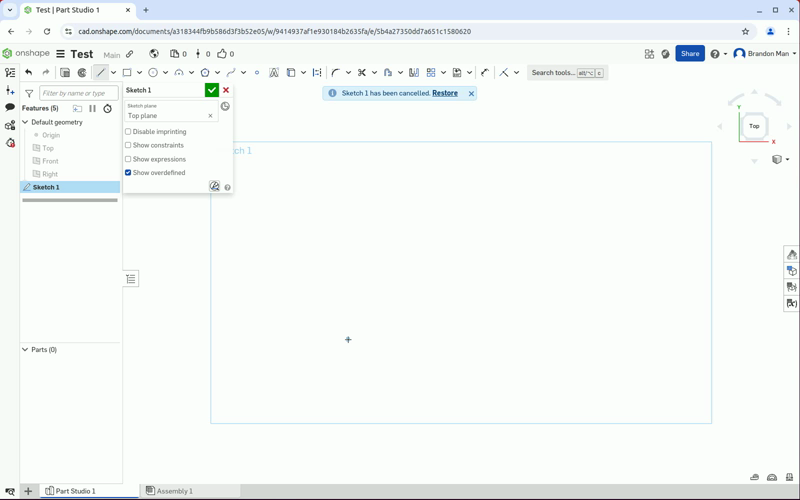
mouse_move(572, 339)
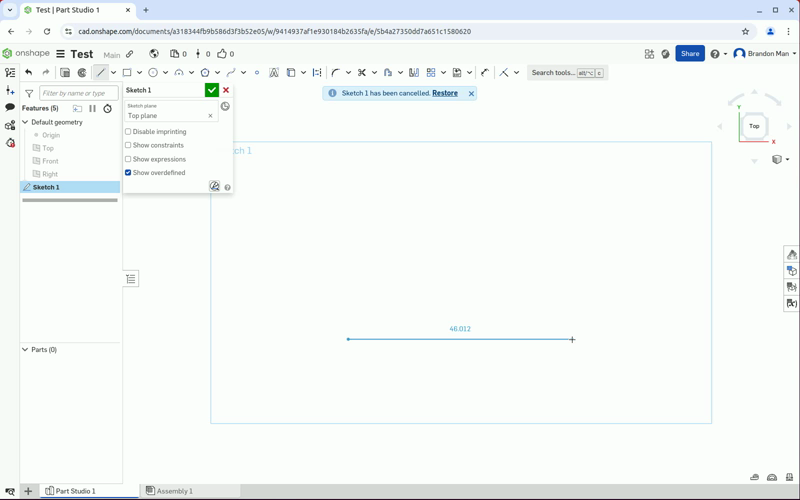
click(572, 339)
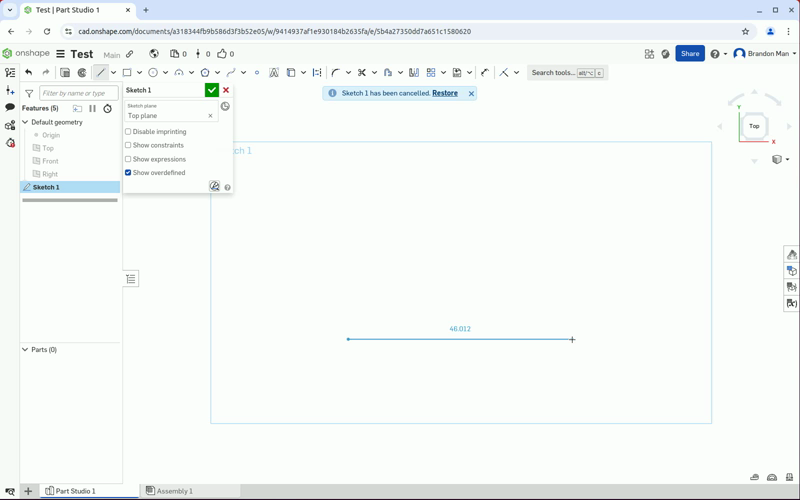
key_up(shift)
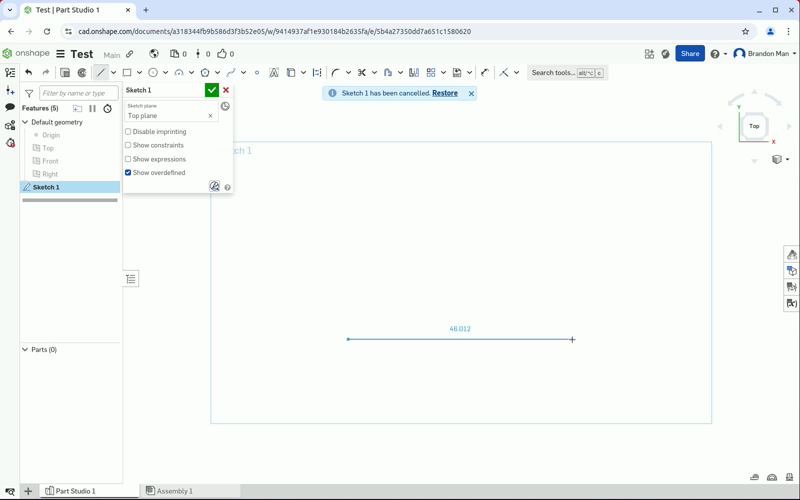
key_down(shift)
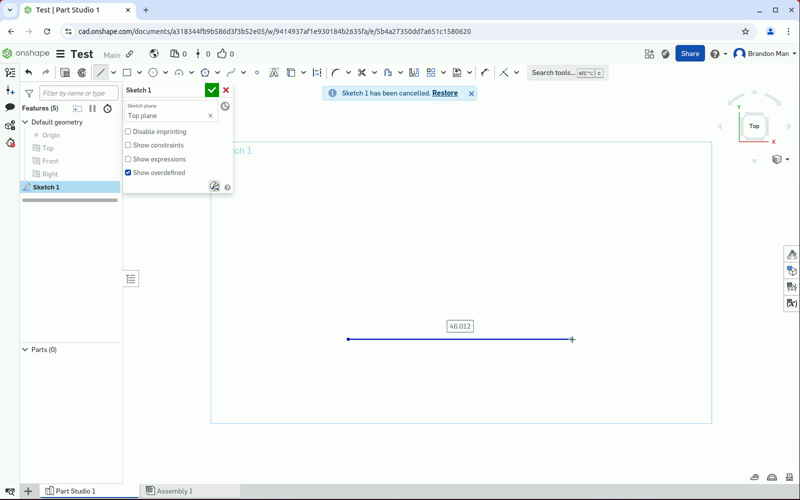
mouse_move(572, 226)
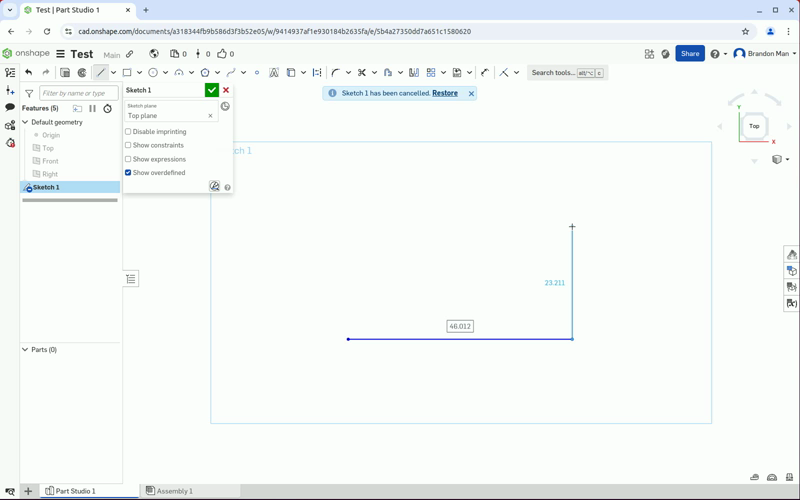
click(572, 226)
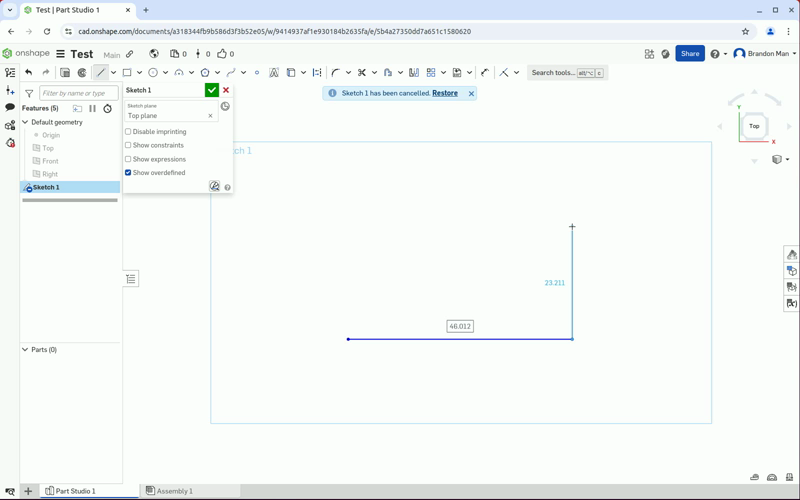
key_up(shift)
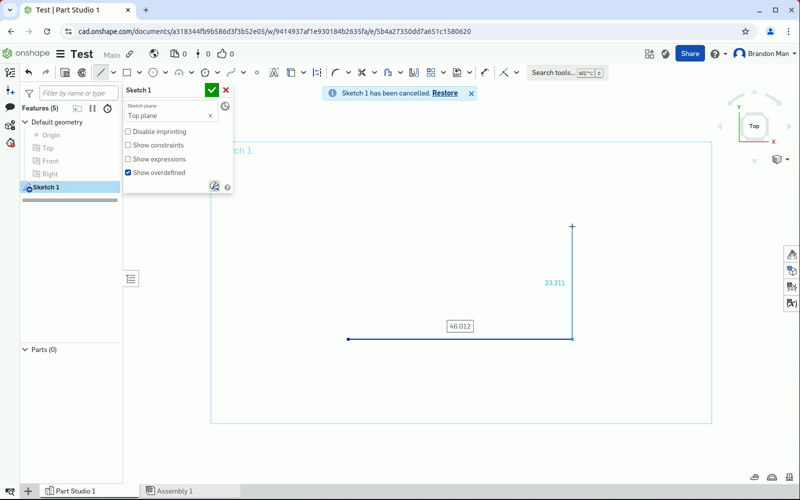
key_down(shift)
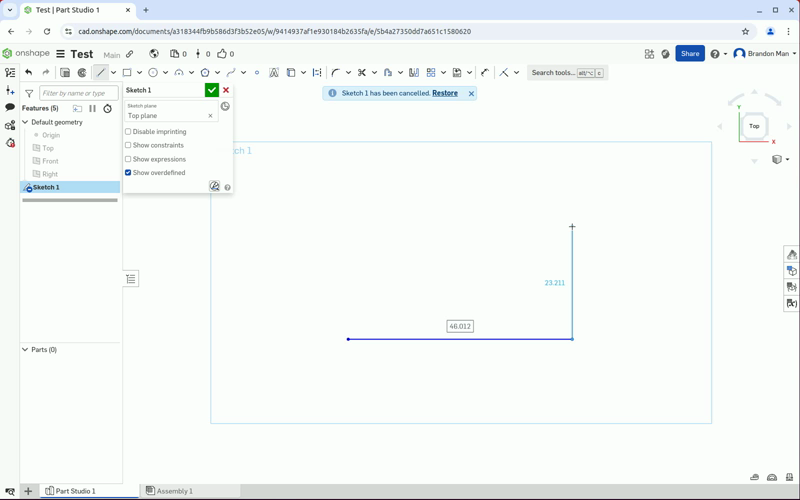
mouse_move(348, 226)
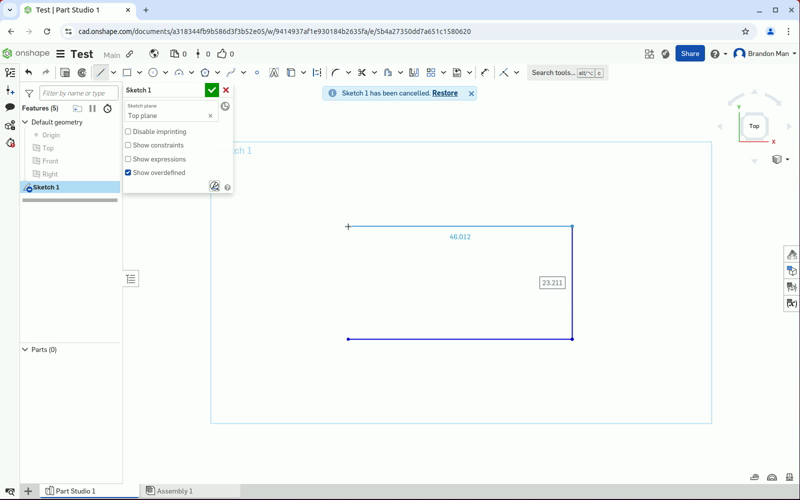
click(348, 226)
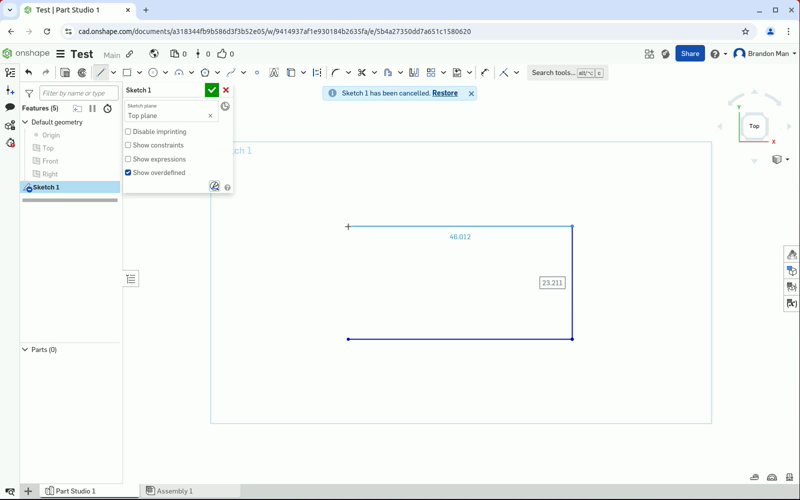
key_up(shift)
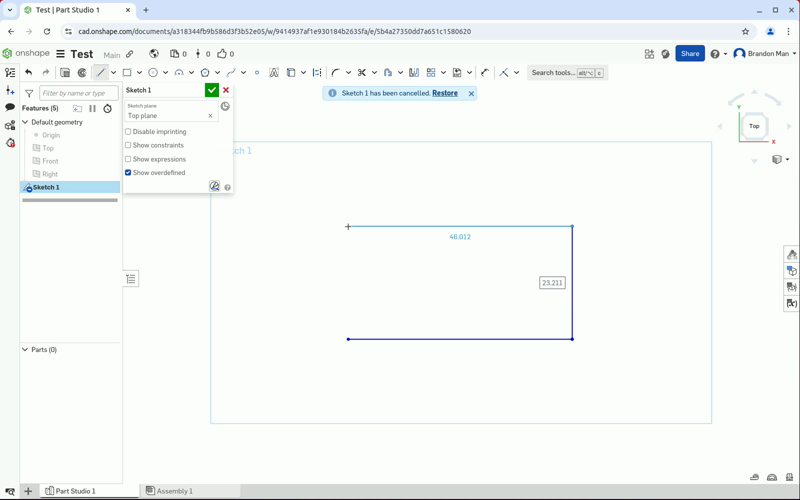
key_down(shift)
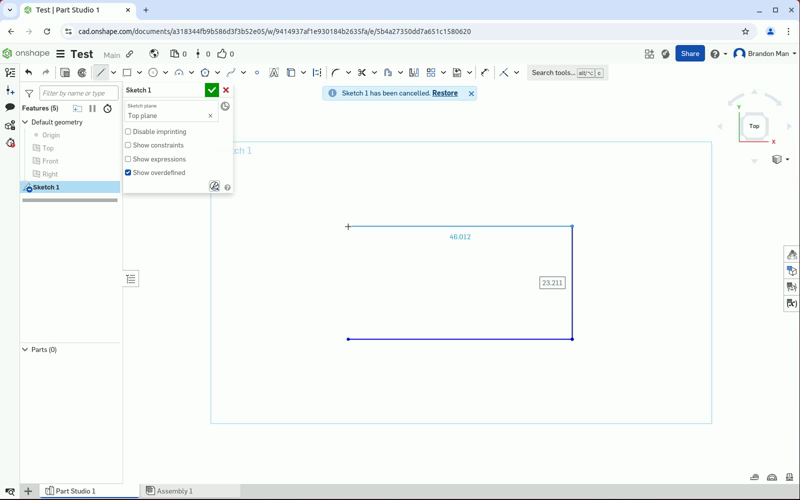
mouse_move(348, 339)
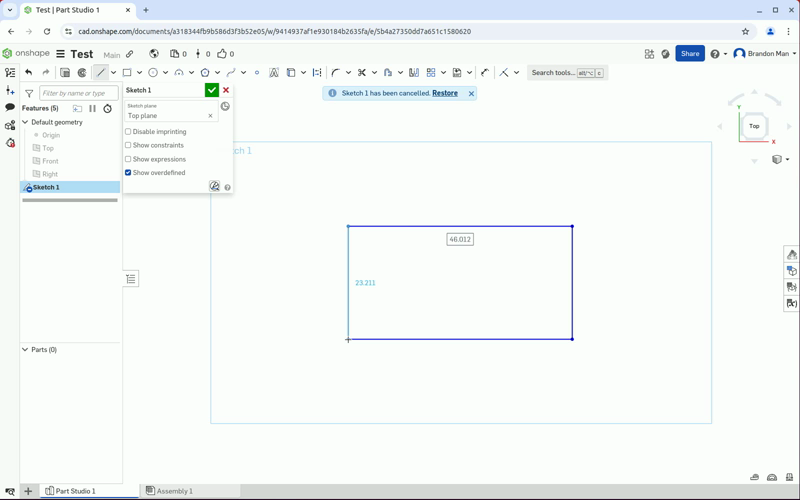
key_up(shift)
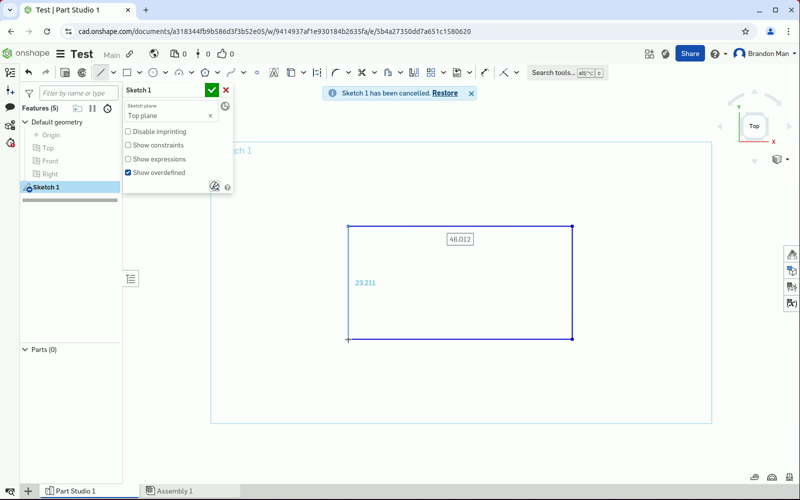
click(348, 339)
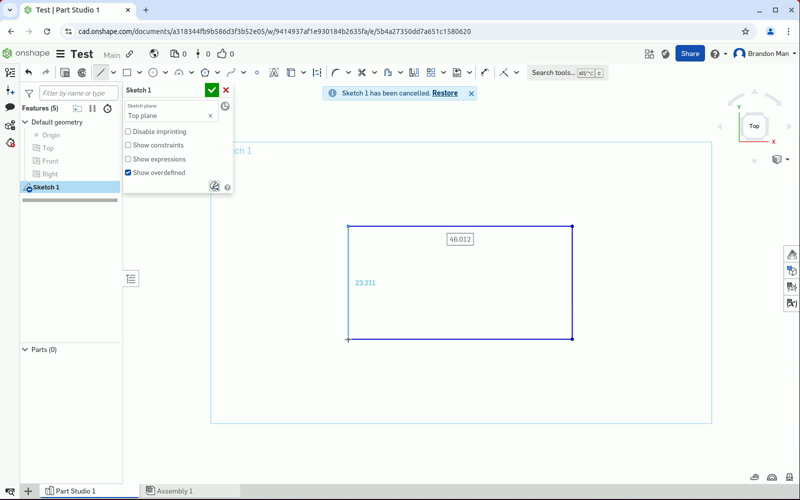
key(esc)
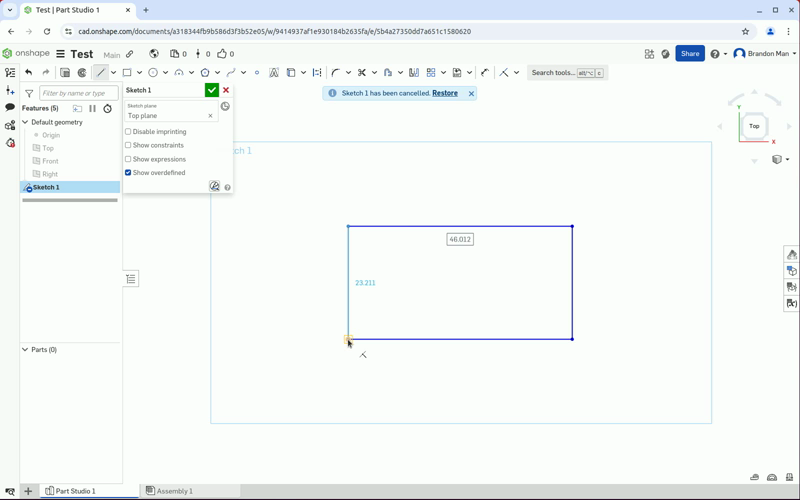
key(l)
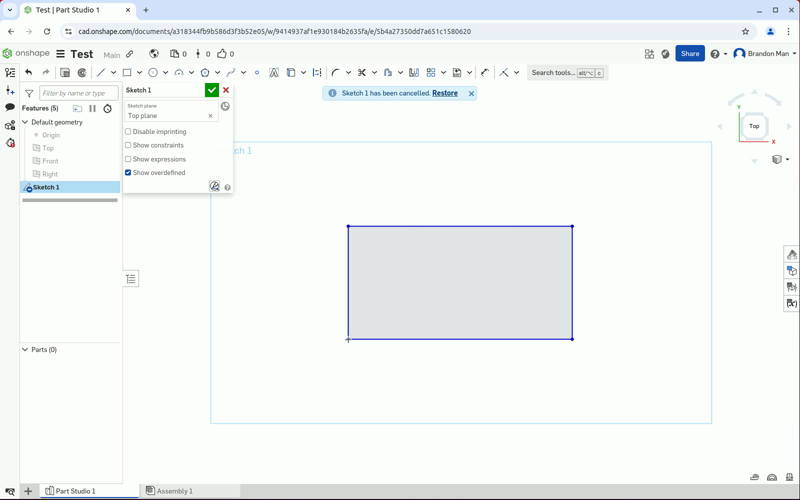
key_down(shift)
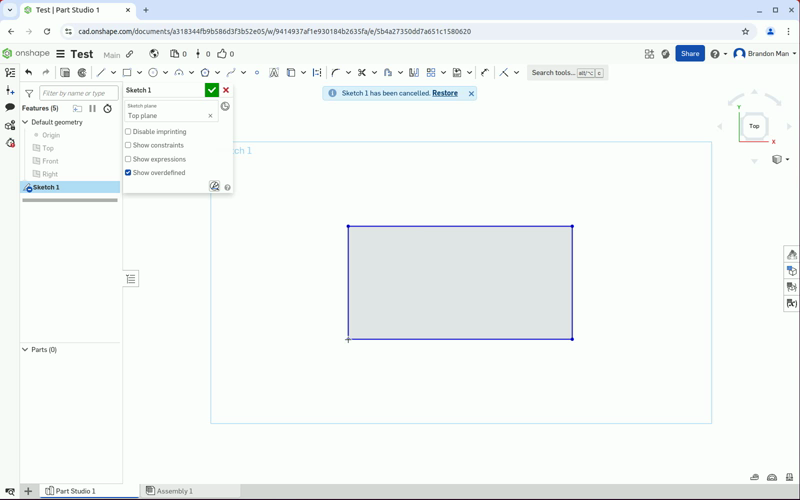
mouse_move(355, 332)
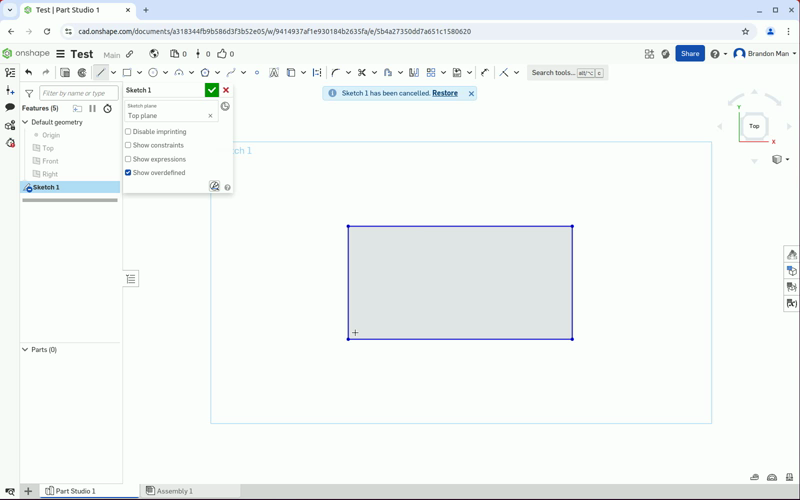
click(355, 332)
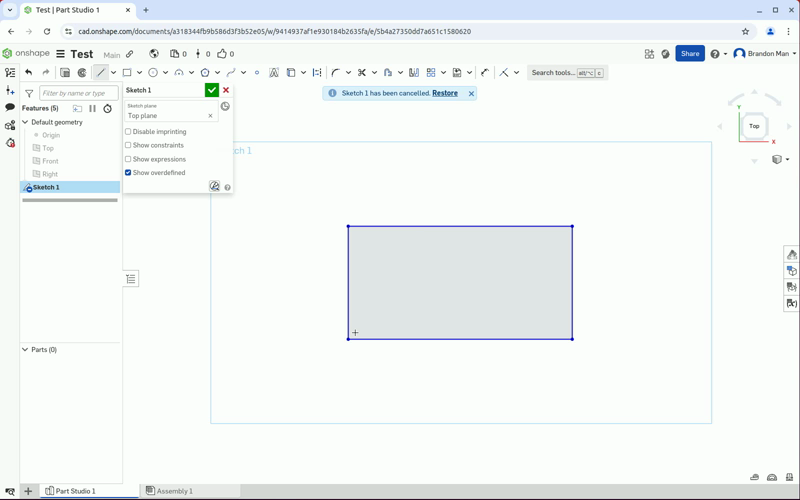
key_up(shift)
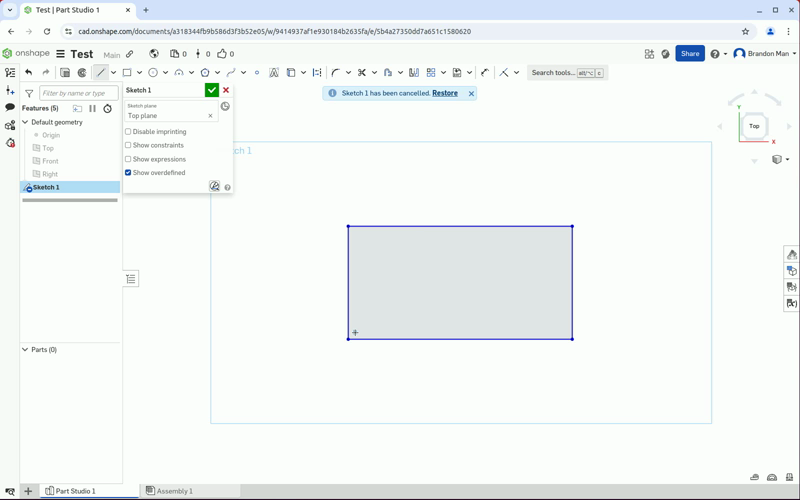
key_down(shift)
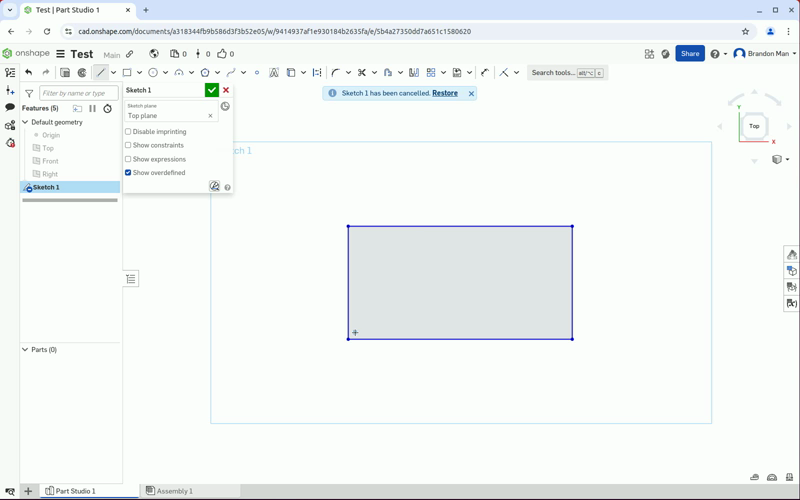
mouse_move(564, 332)
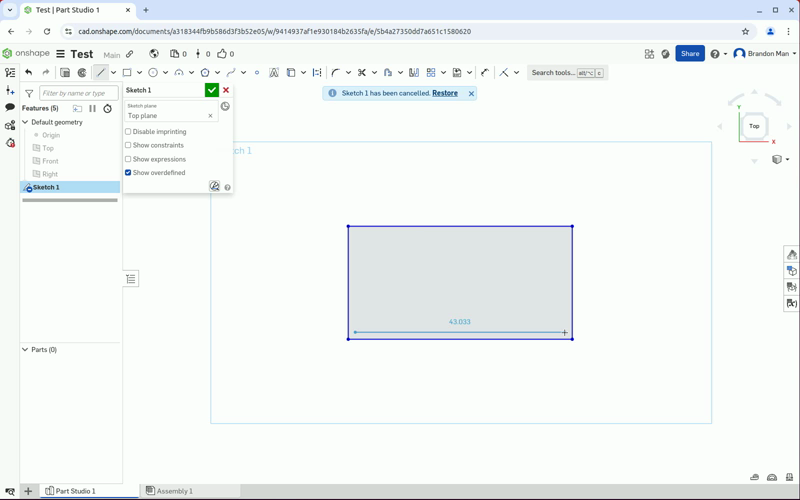
click(564, 332)
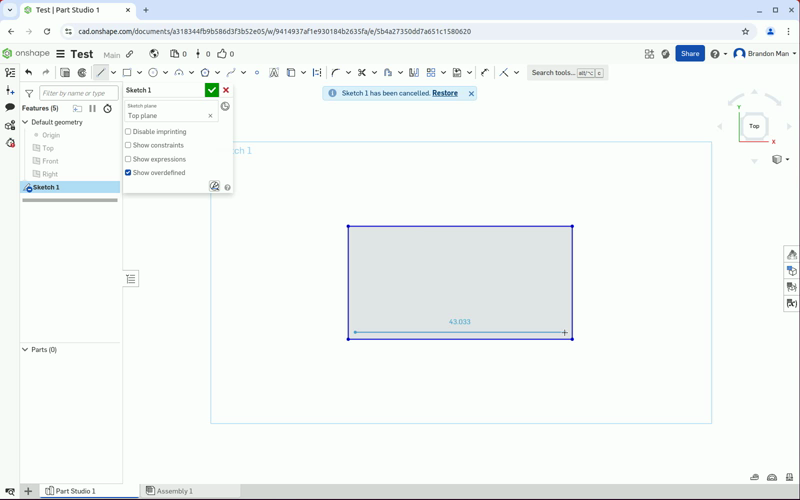
key_up(shift)
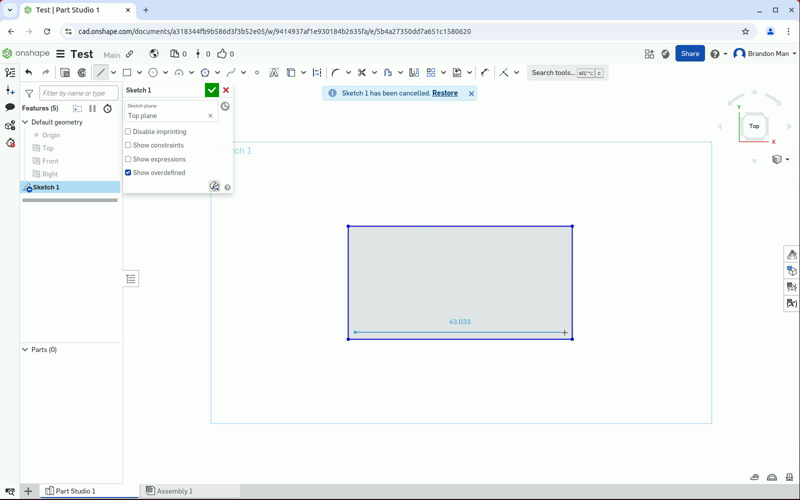
key_down(shift)
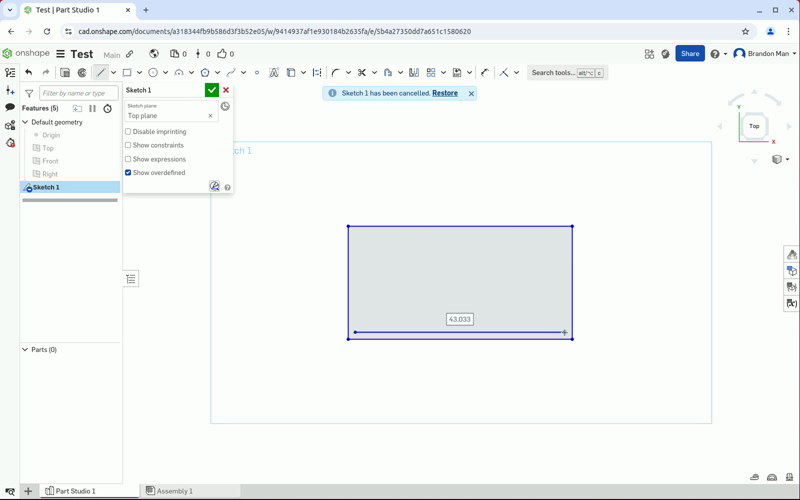
mouse_move(564, 233)
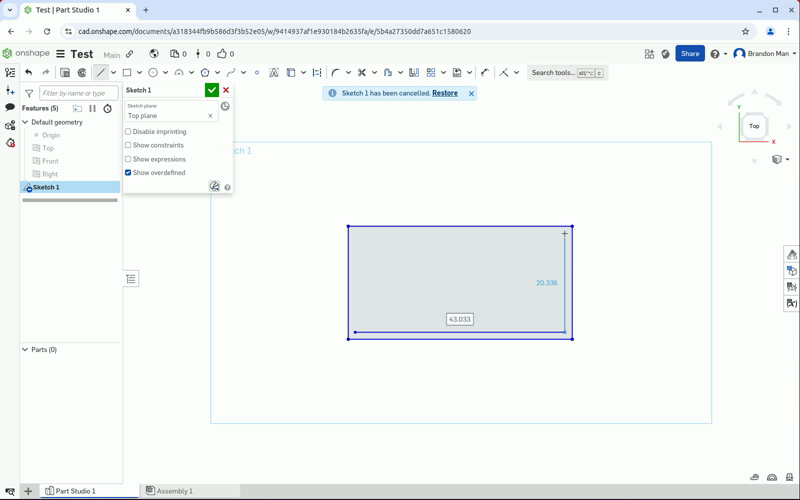
click(564, 233)
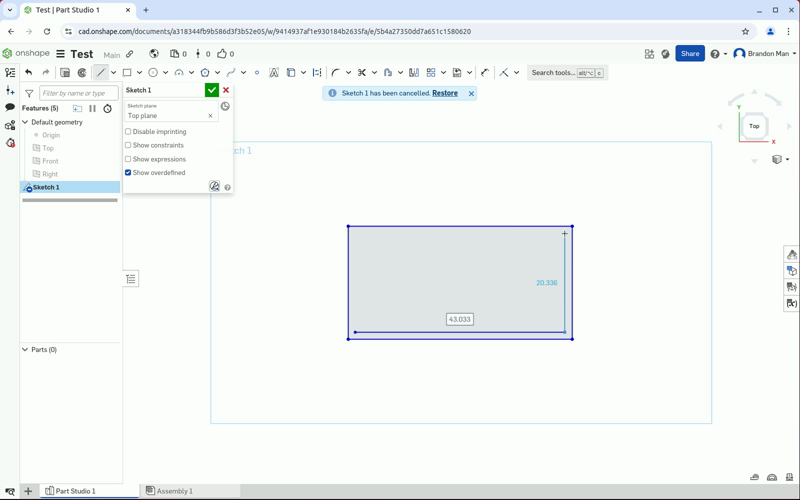
key_up(shift)
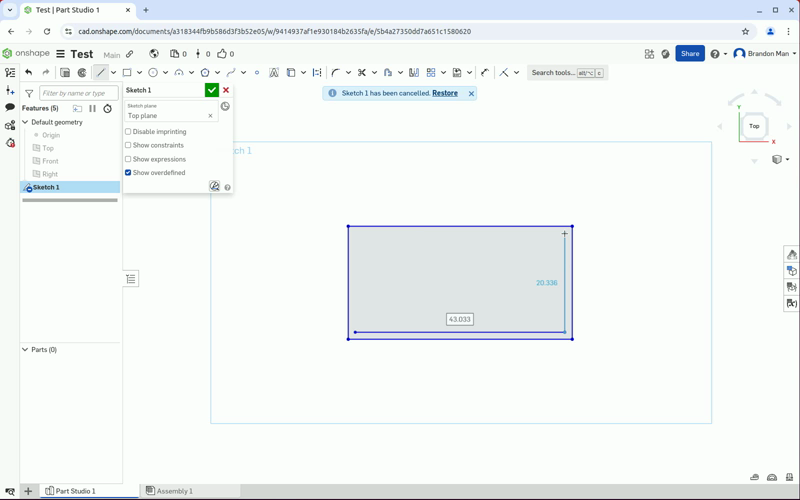
key_down(shift)
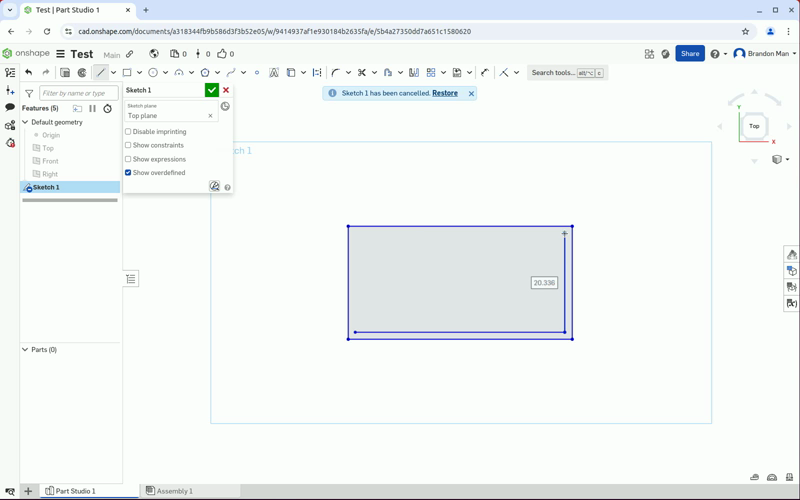
mouse_move(355, 233)
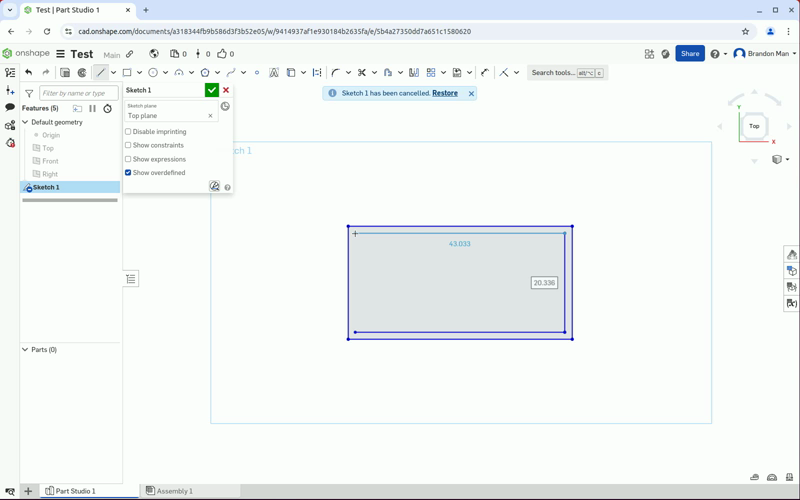
click(355, 233)
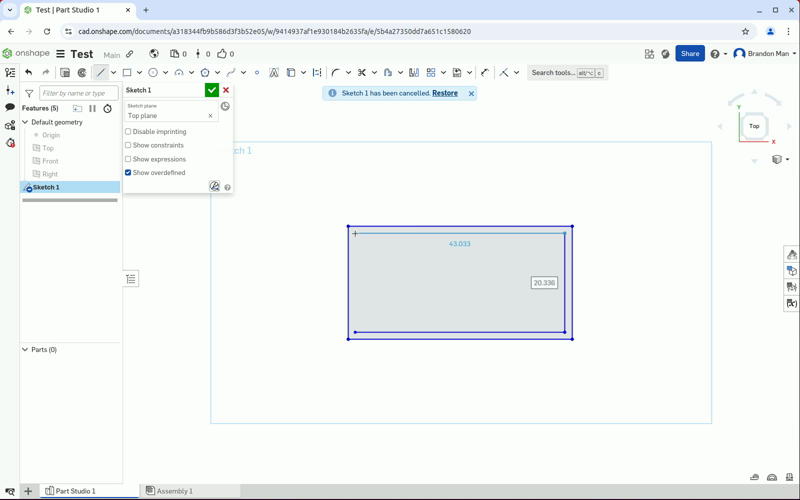
key_up(shift)
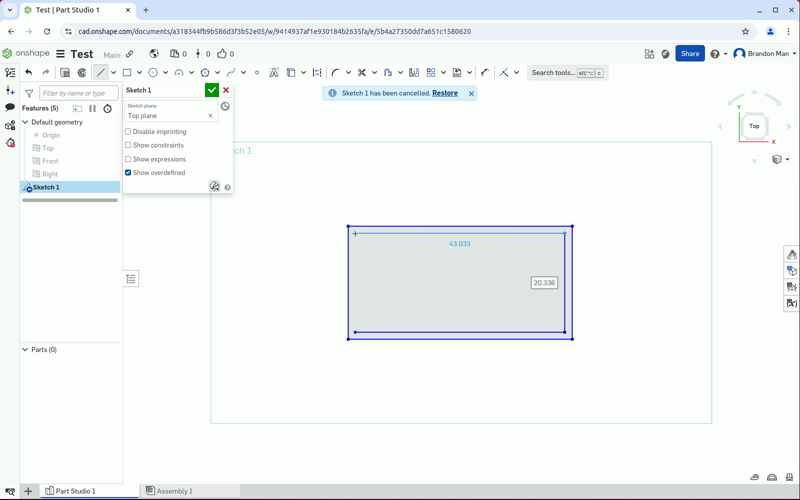
key_down(shift)
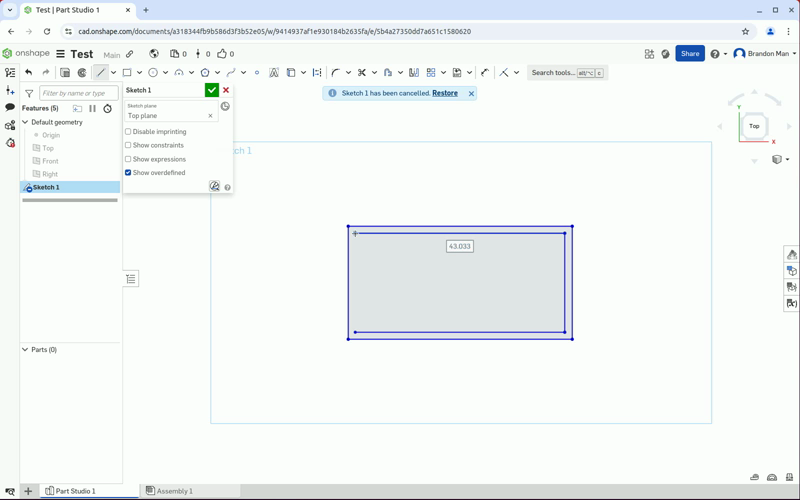
mouse_move(355, 332)
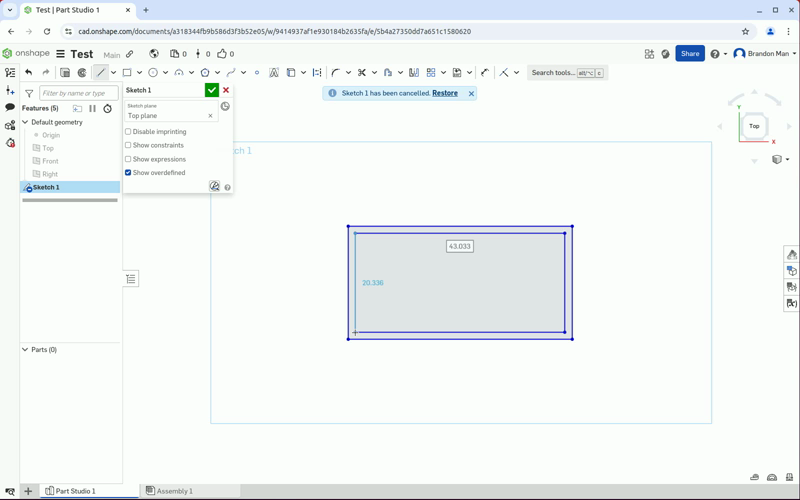
key_up(shift)
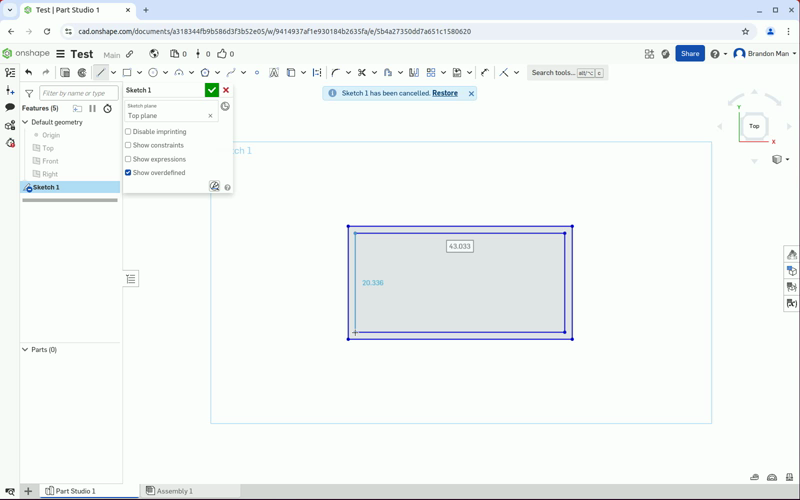
click(355, 332)
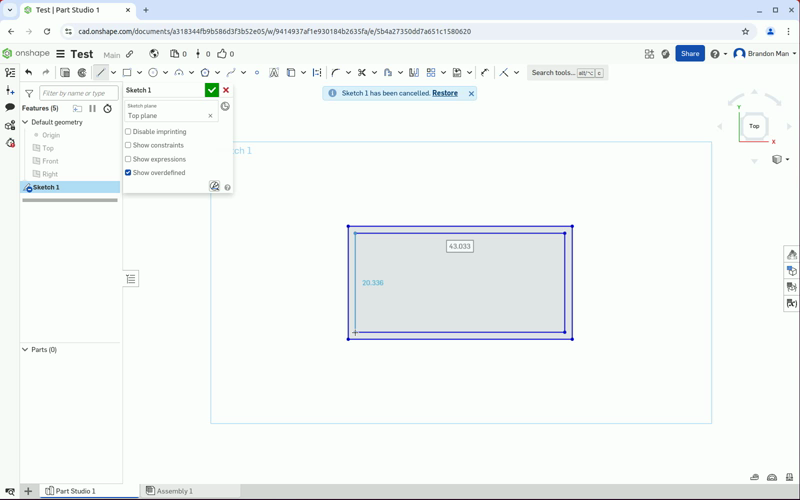
key(esc)
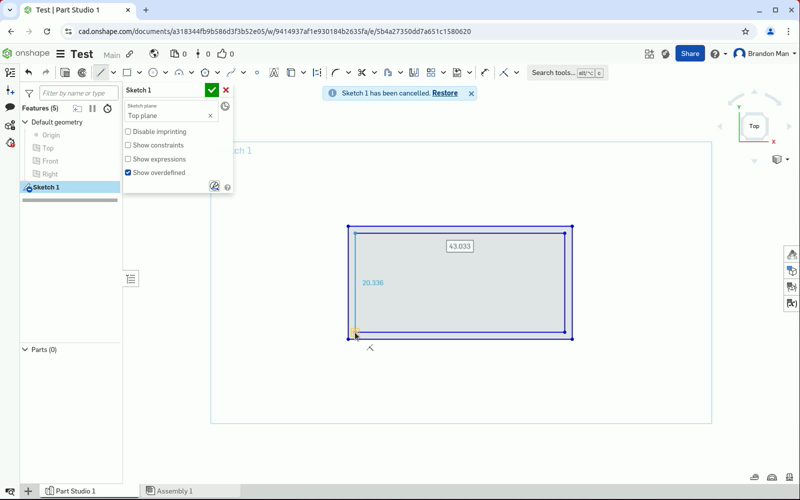
mouse_move(568, 240)
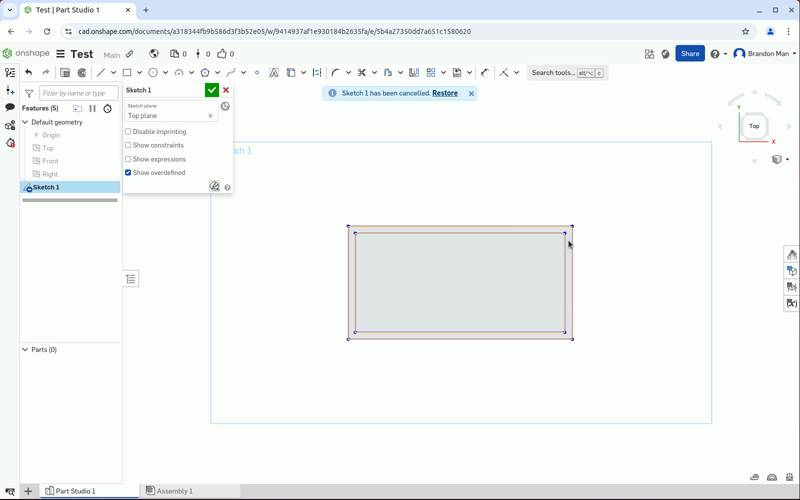
click(568, 240)
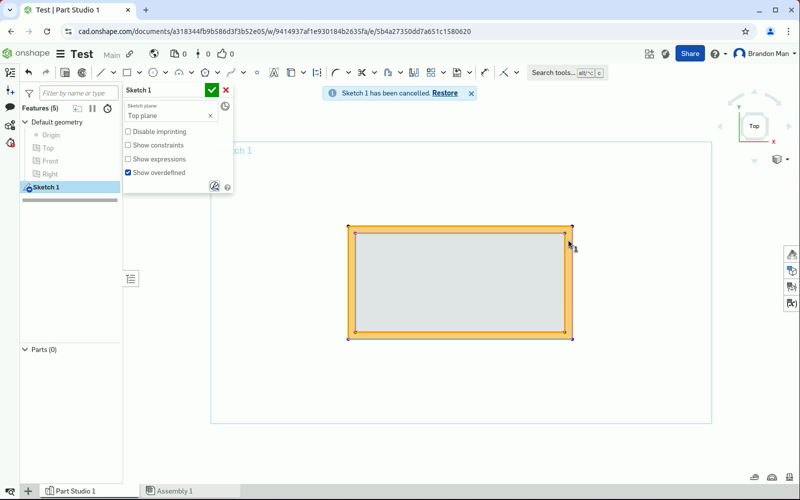
mouse_move(73, 352)
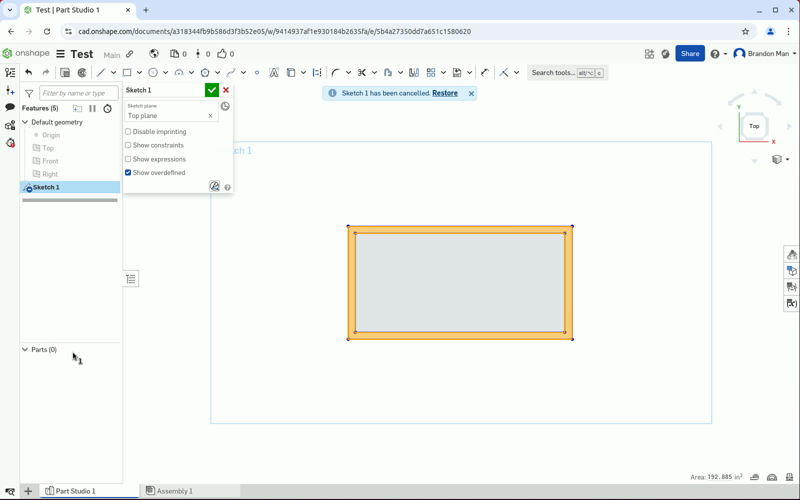
key(shift+y)
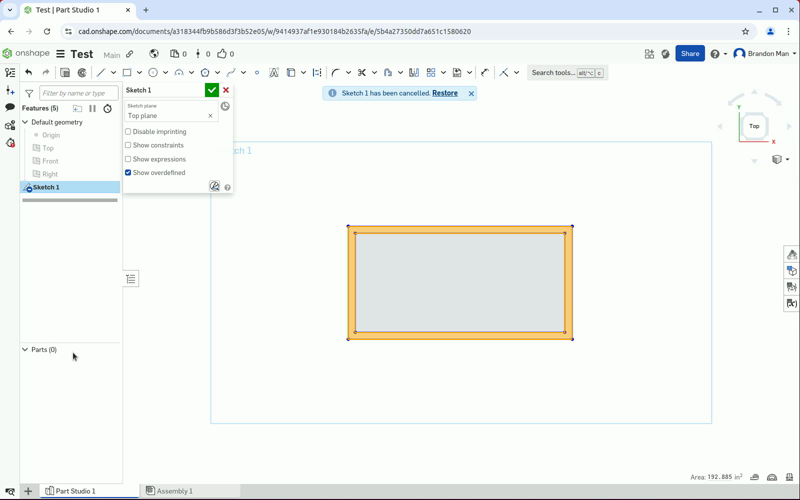
key(shift+e)
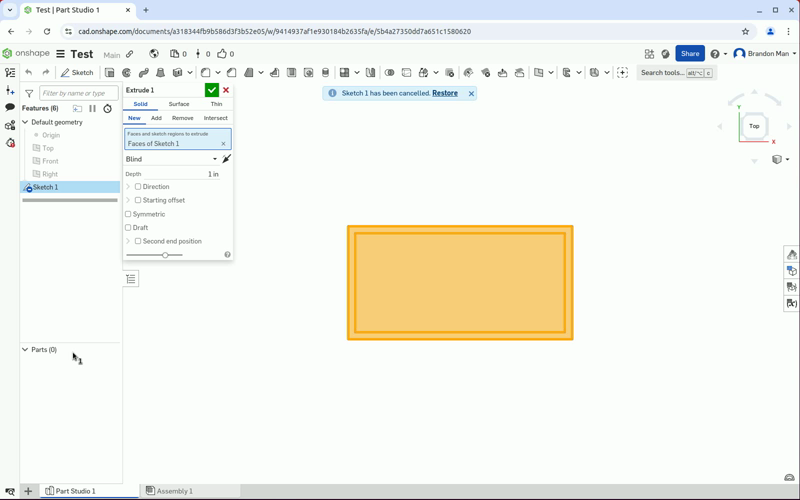
mouse_move(143, 106)
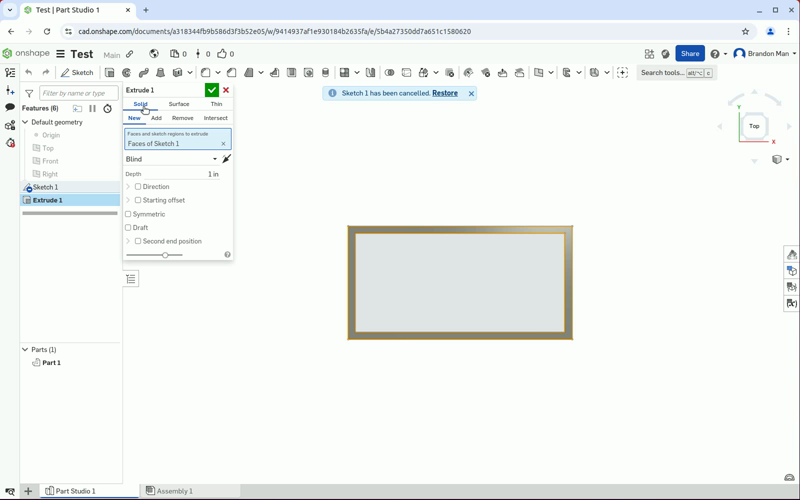
click(143, 106)
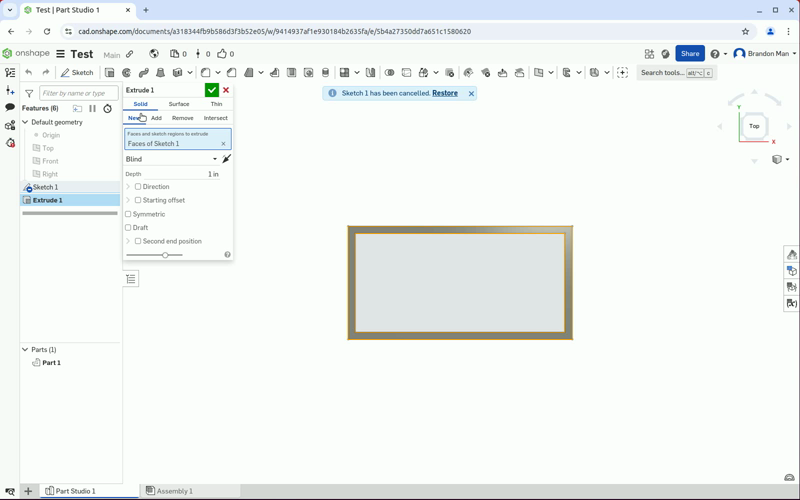
mouse_move(137, 120)
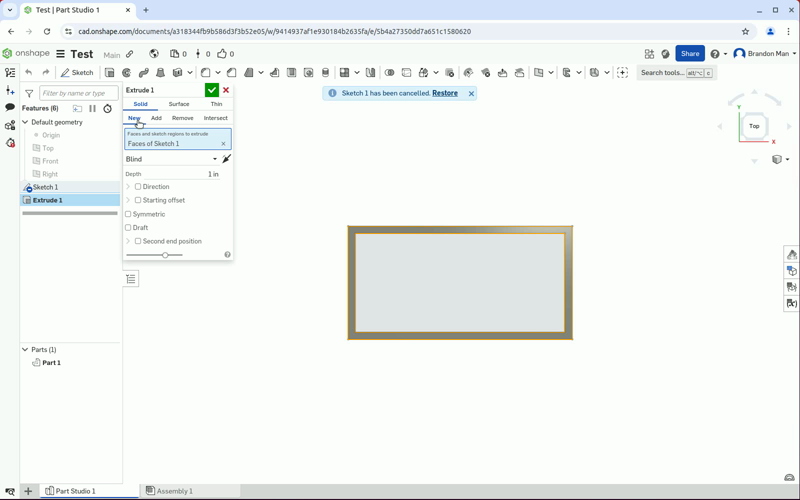
click(137, 120)
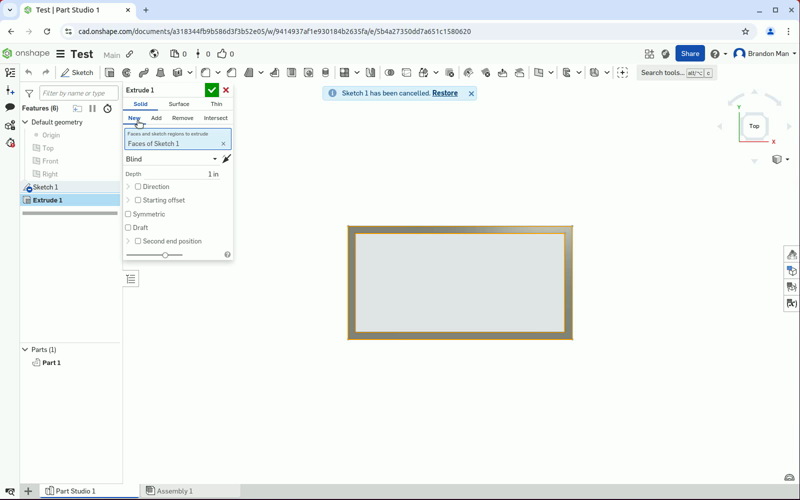
key(tab, 4)
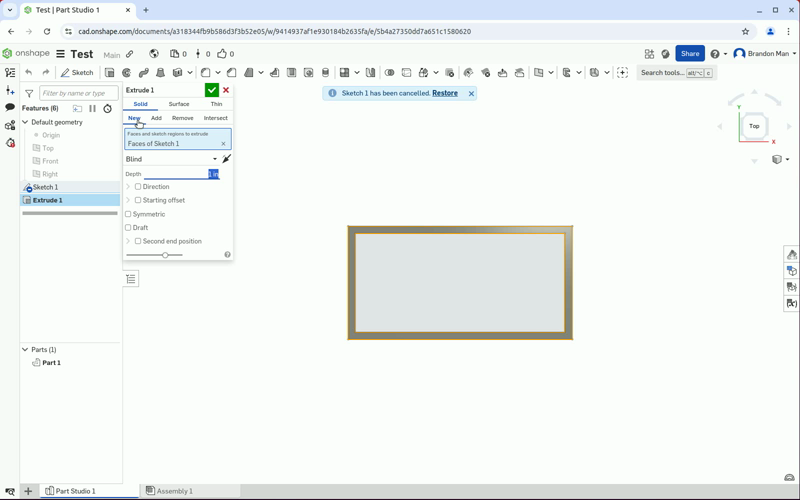
text(5.777)
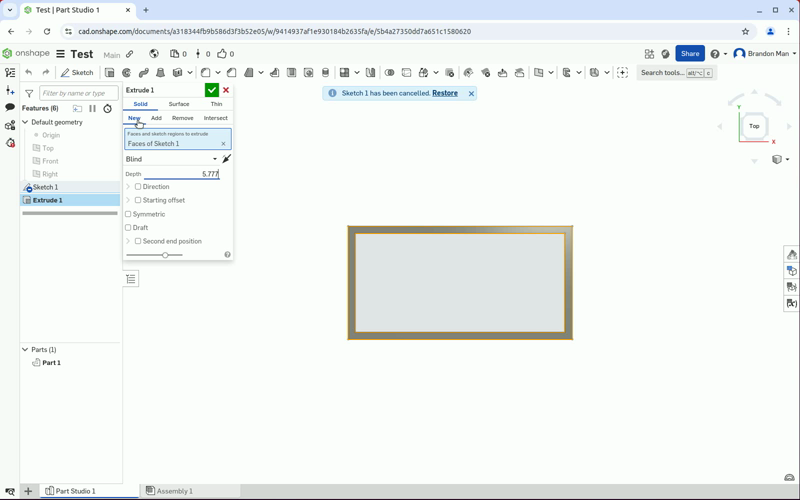
key(enter)
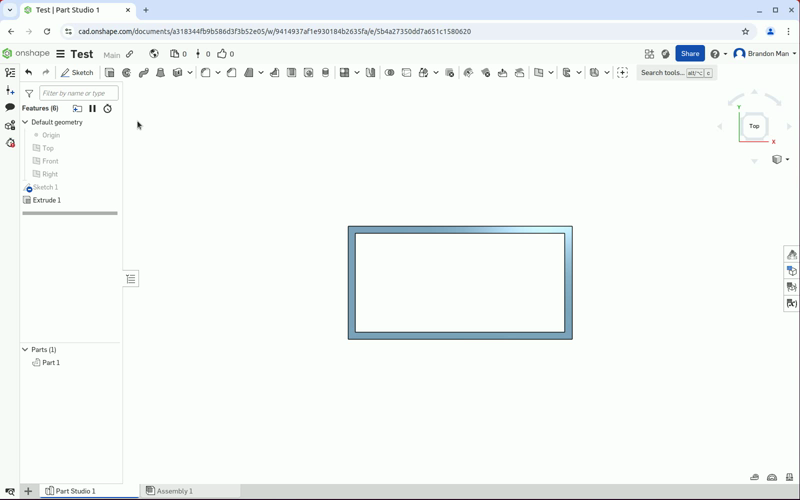
key(shift+h)
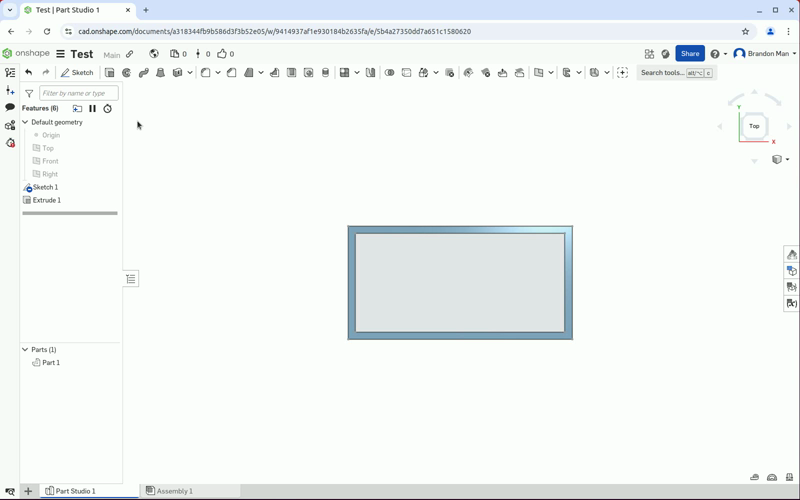
key(shift+h)
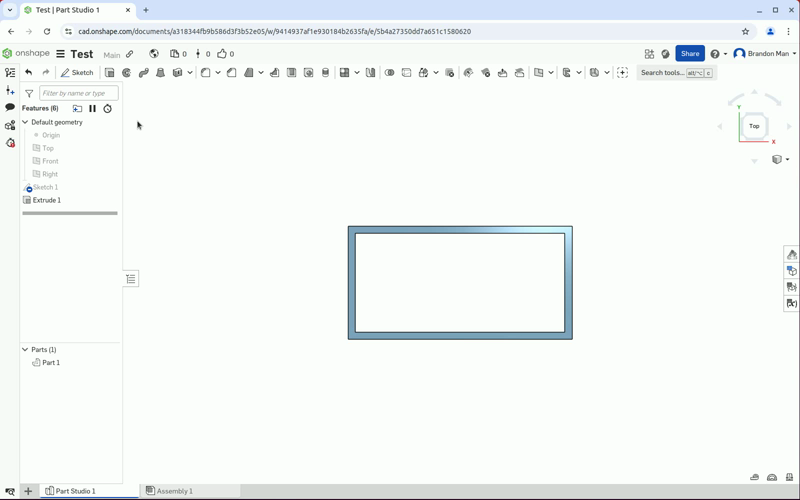
mouse_move(73, 189)
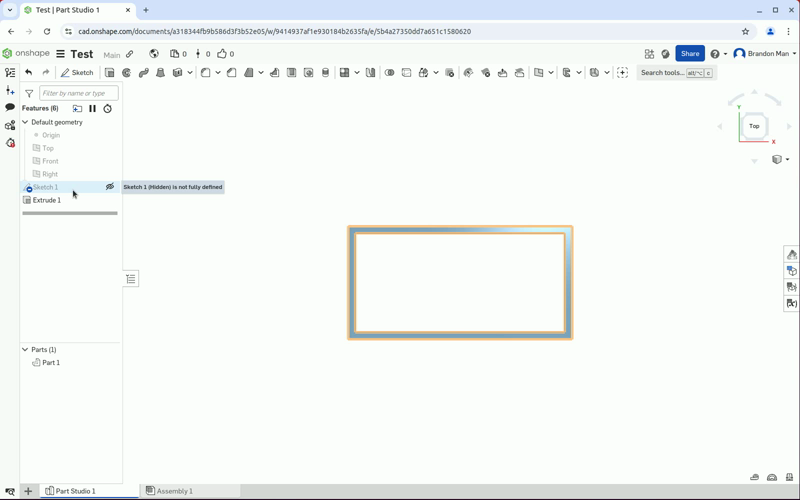
click(73, 189)
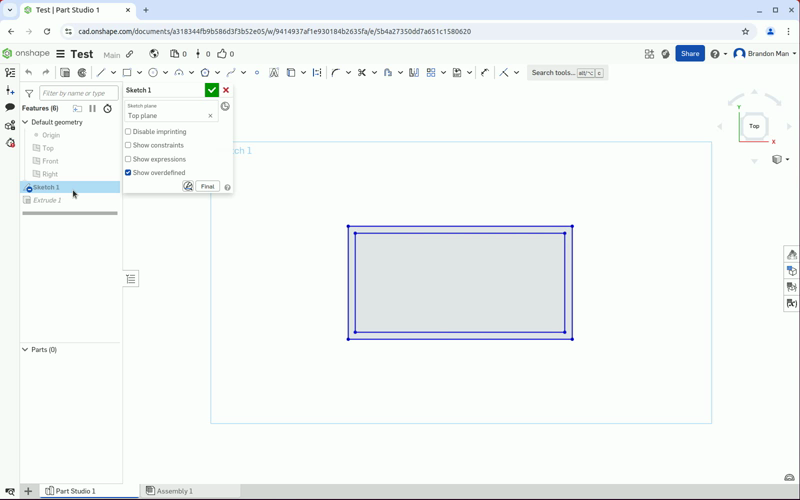
mouse_move(229, 92)
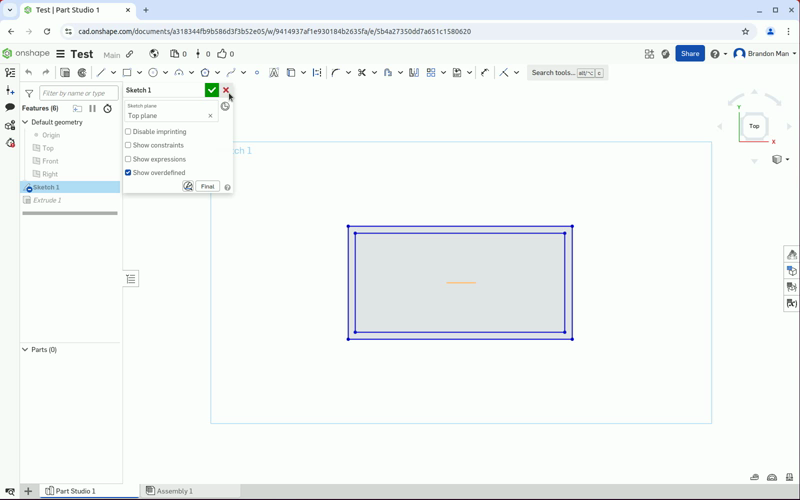
click(229, 92)
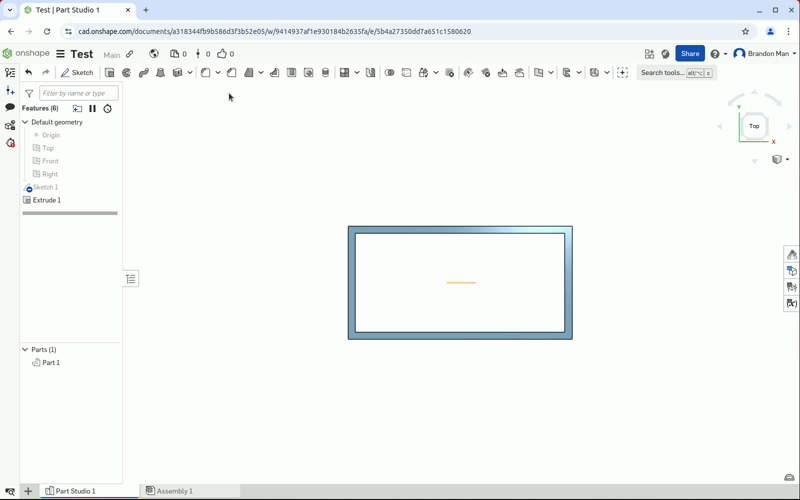
mouse_move(73, 352)
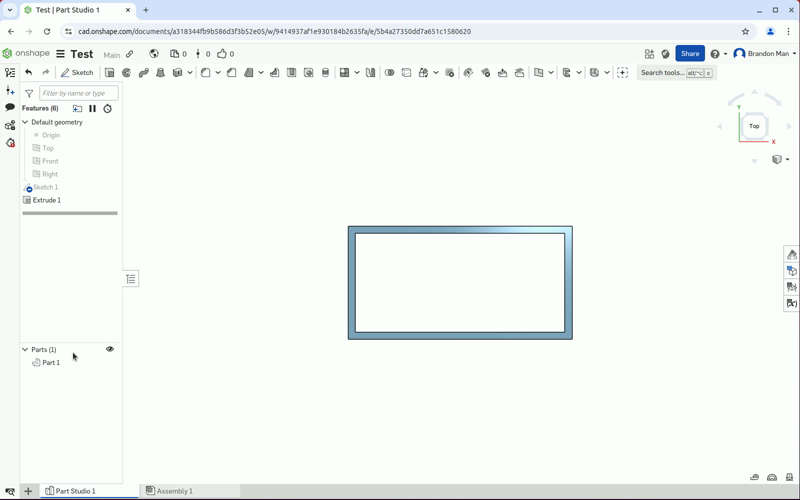
key(y)
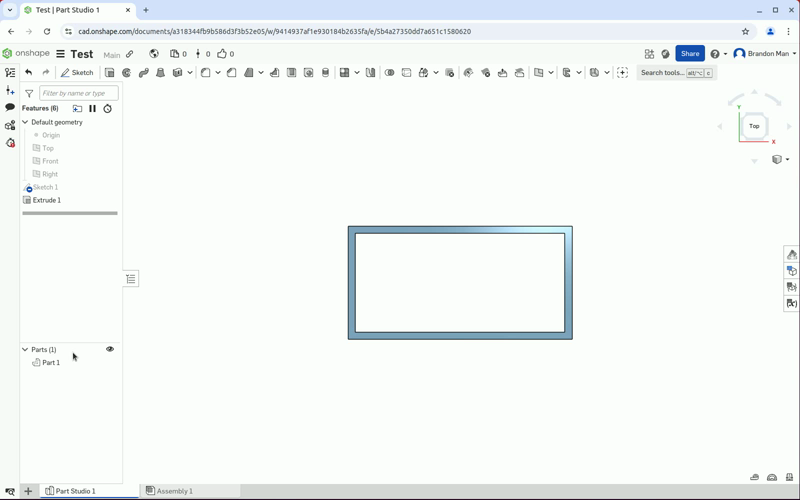
key(shift+p)
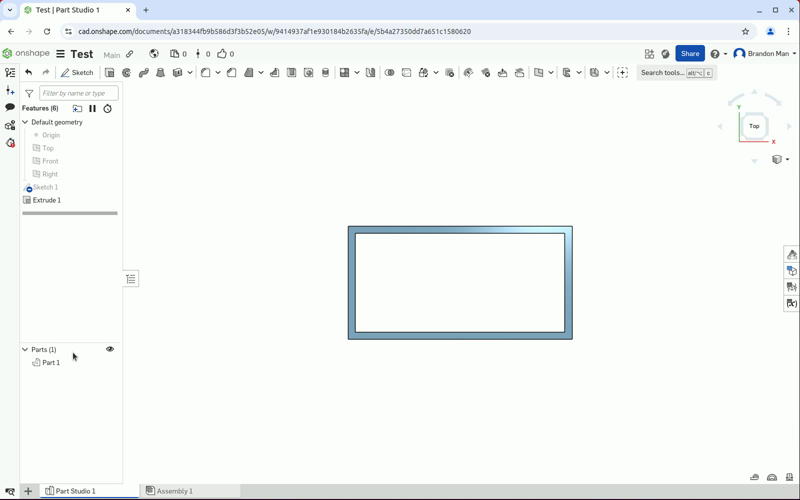
key(space)
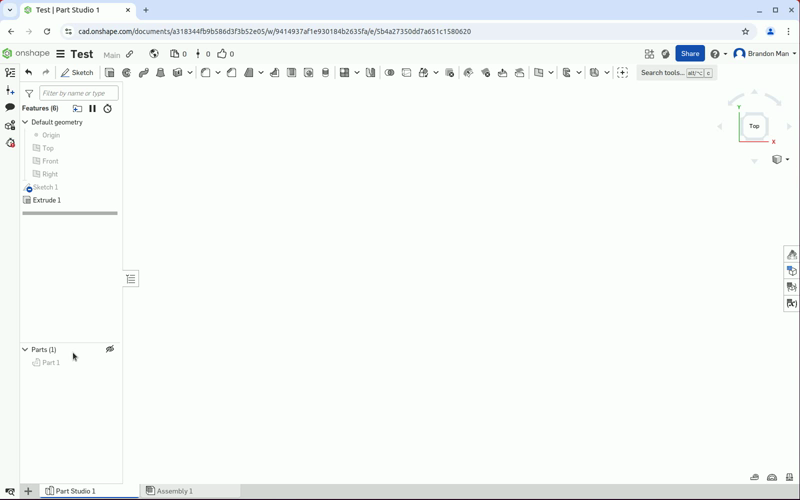
key_down(shift)
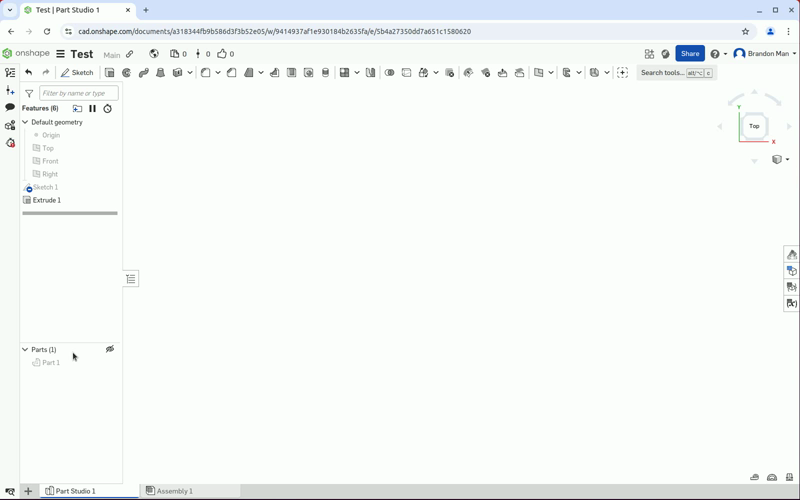
key(up)
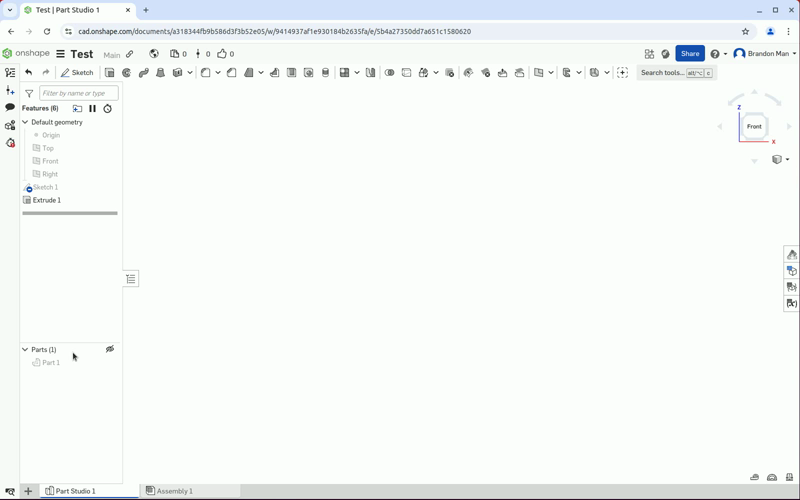
key_up(shift)
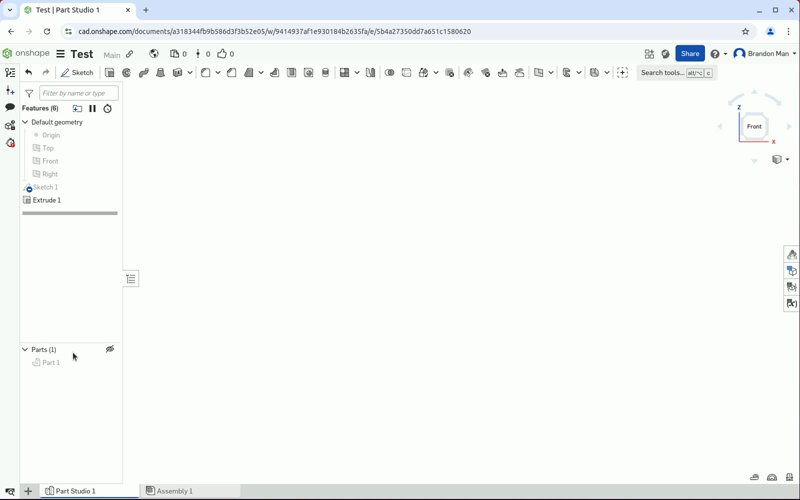
mouse_move(73, 352)
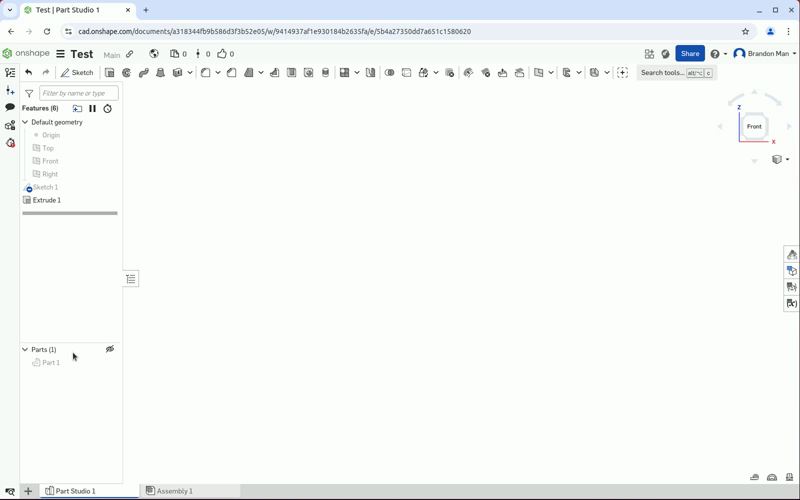
key(shift+y)
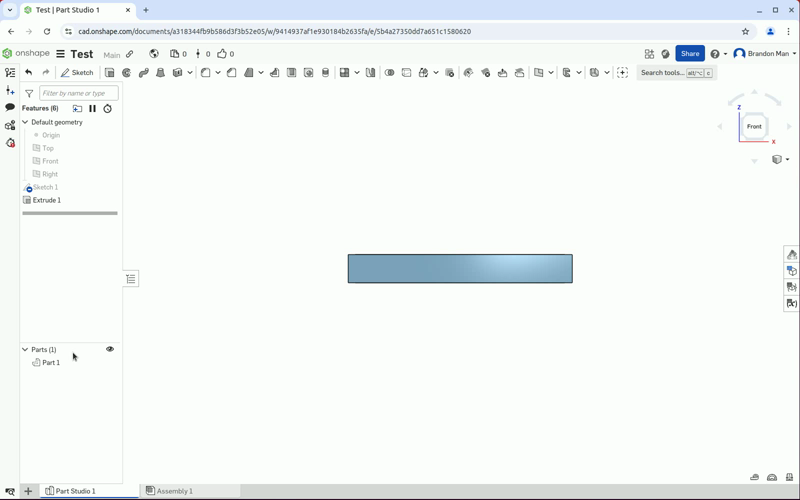
mouse_move(541, 75)
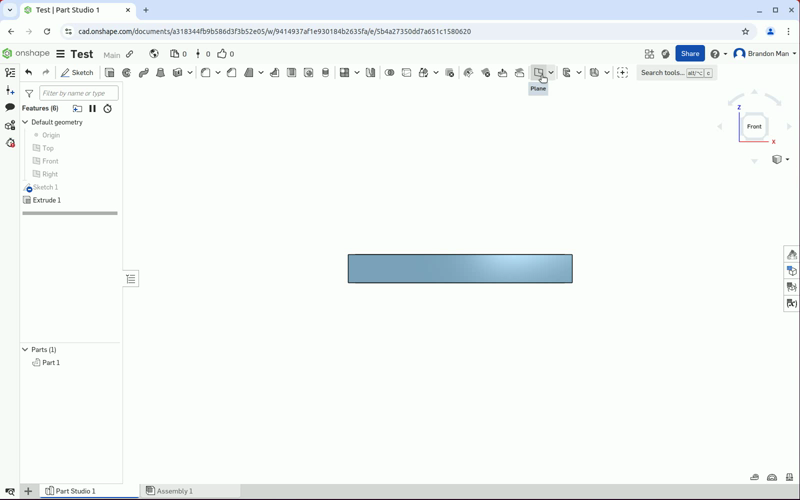
click(541, 75)
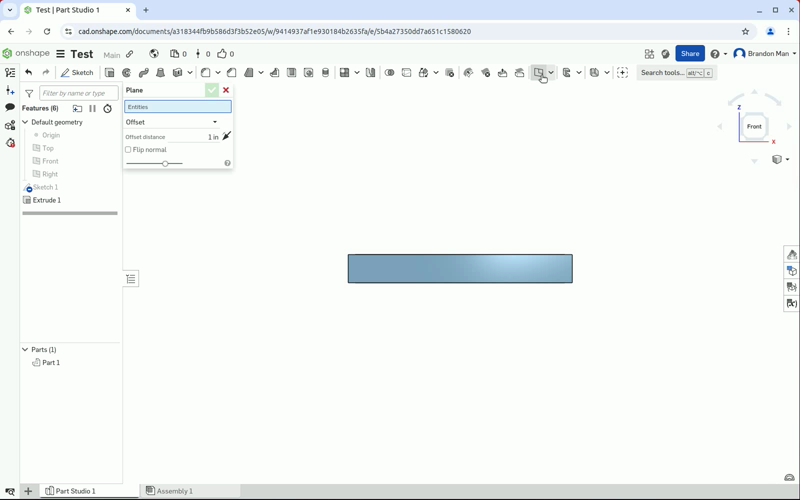
mouse_move(73, 163)
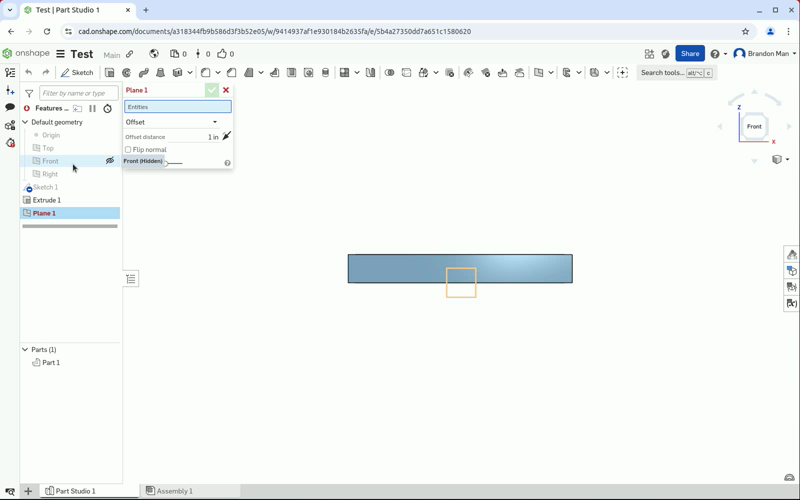
click(73, 163)
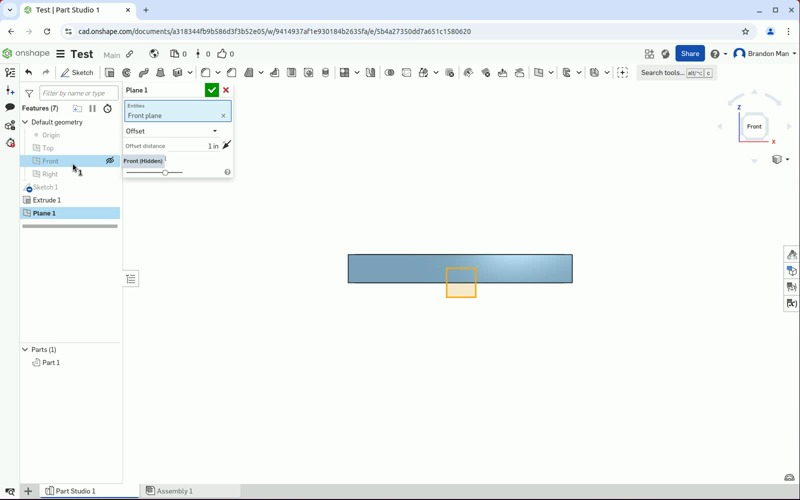
key(tab, 2)
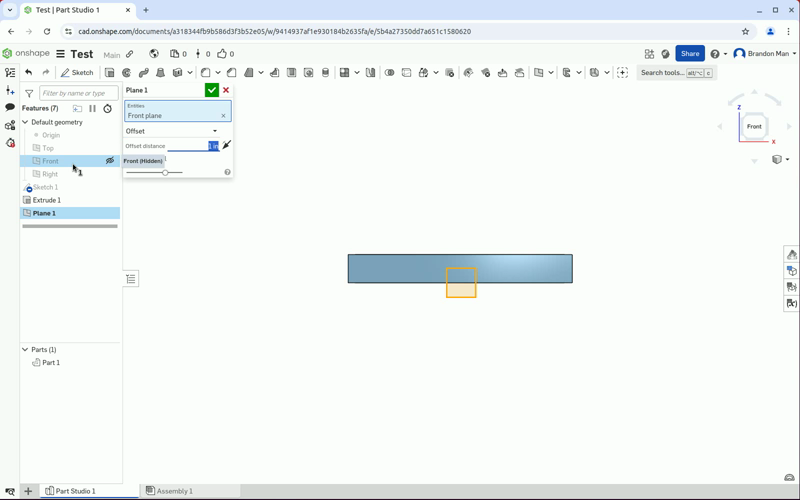
text(11.554)
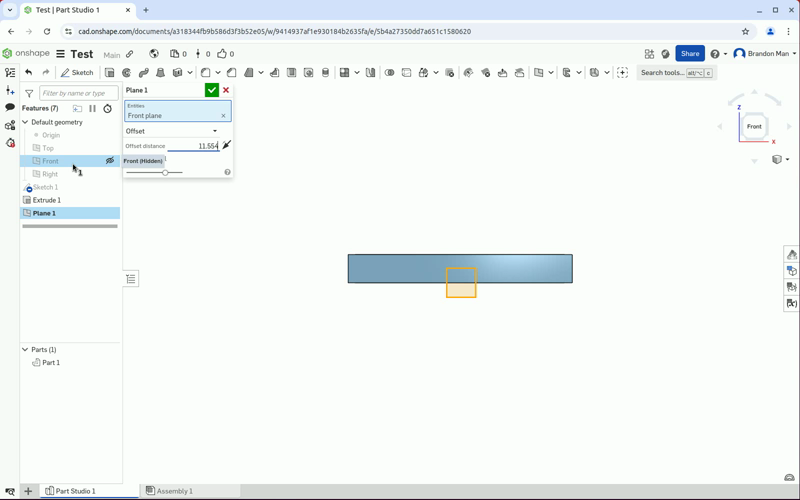
key(enter, 2)
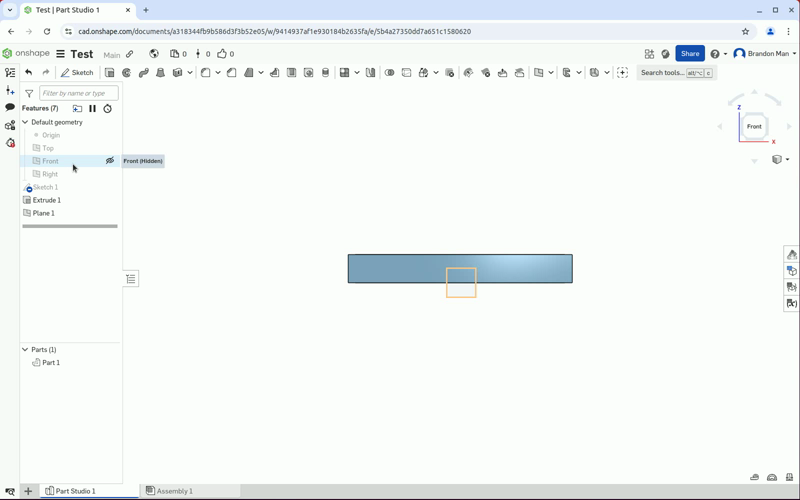
key(shift+s)
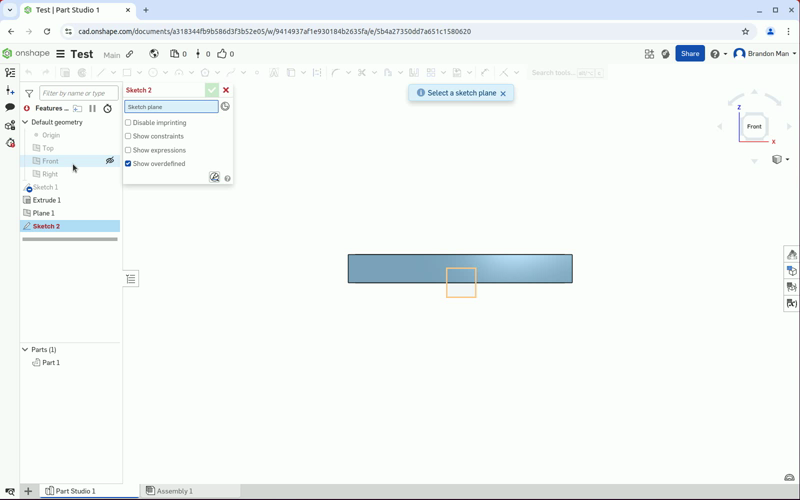
mouse_move(73, 215)
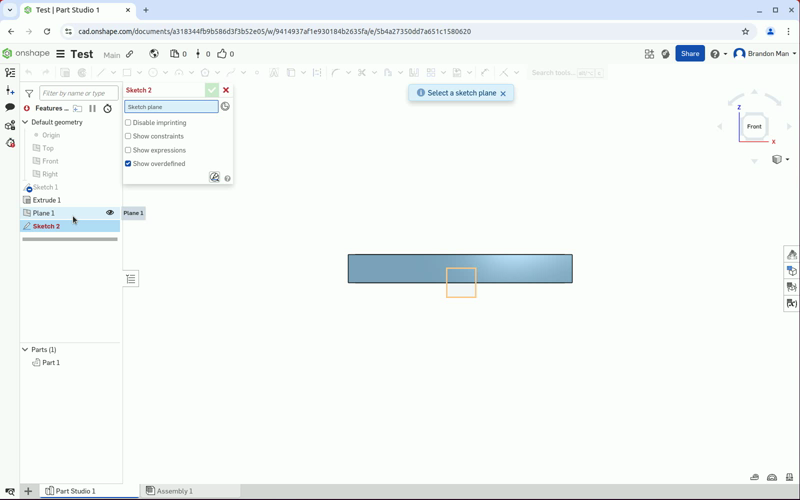
click(73, 215)
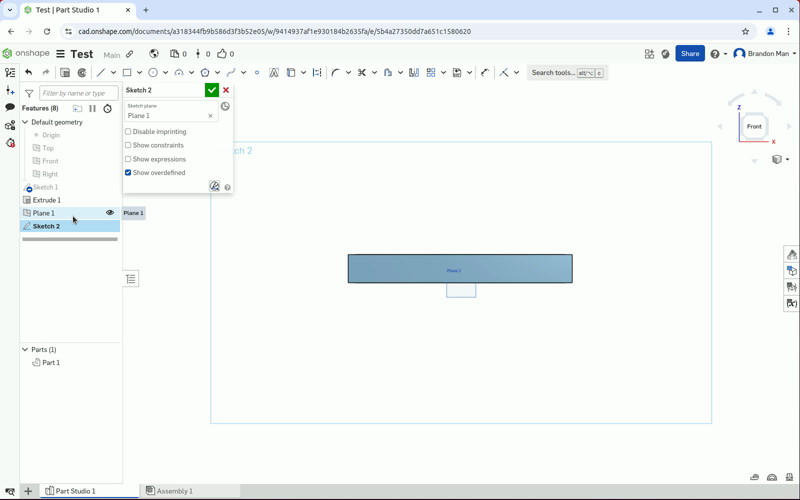
mouse_move(73, 352)
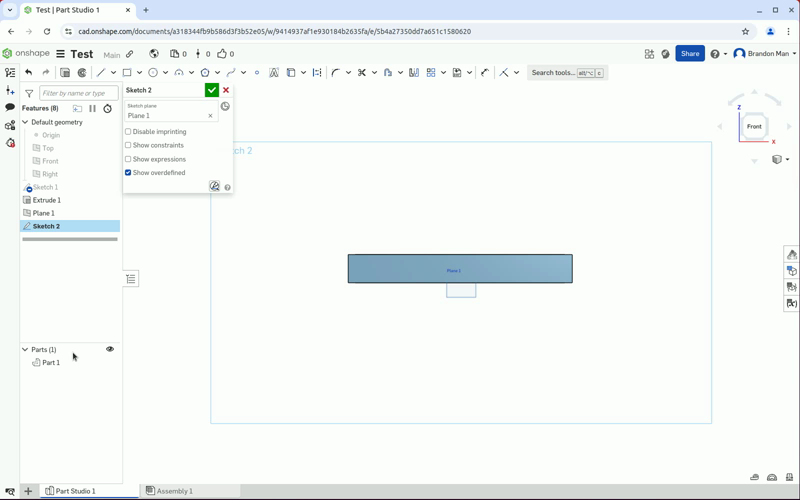
key(y)
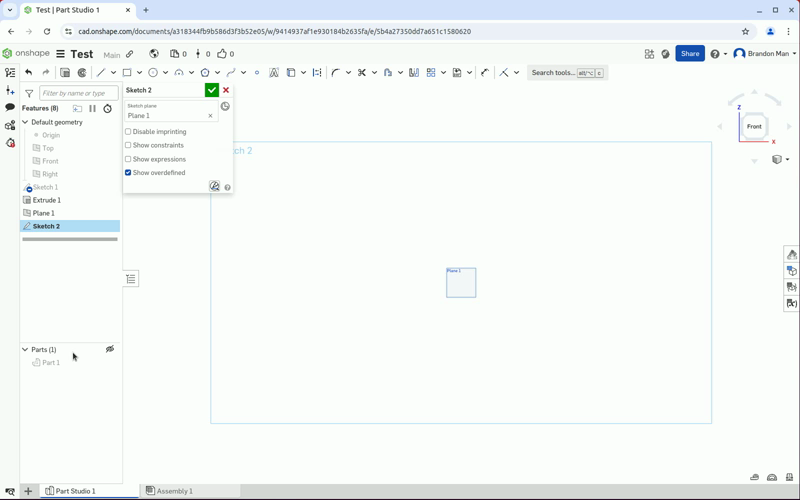
key(c)
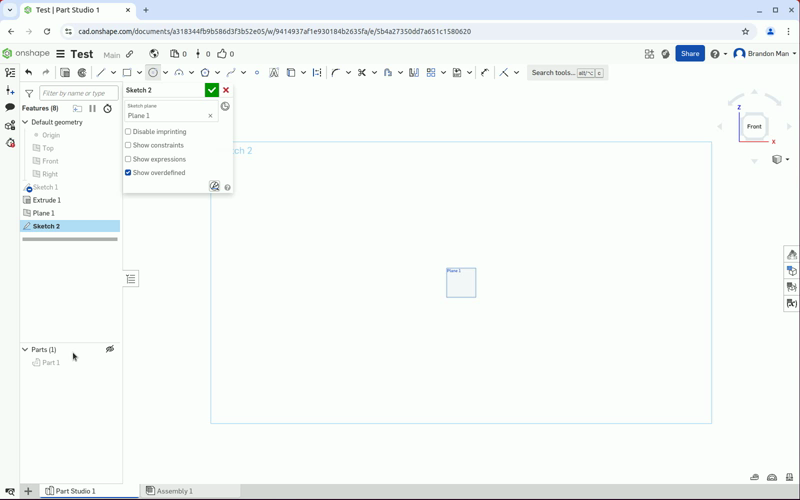
key_down(shift)
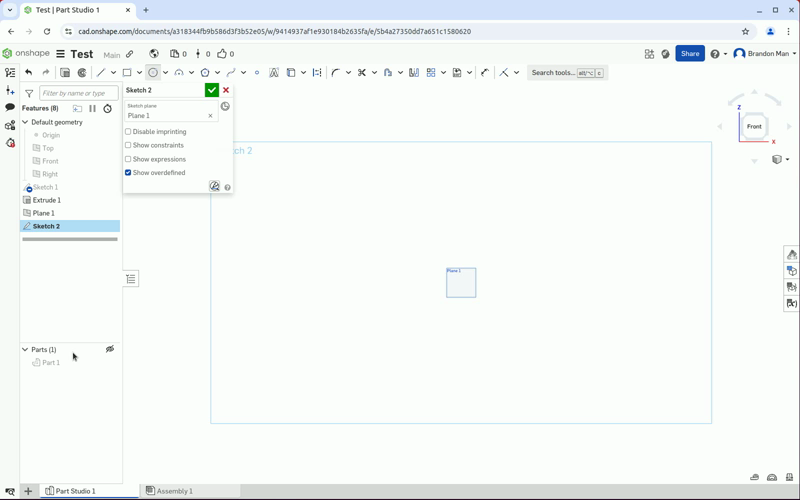
mouse_move(461, 268)
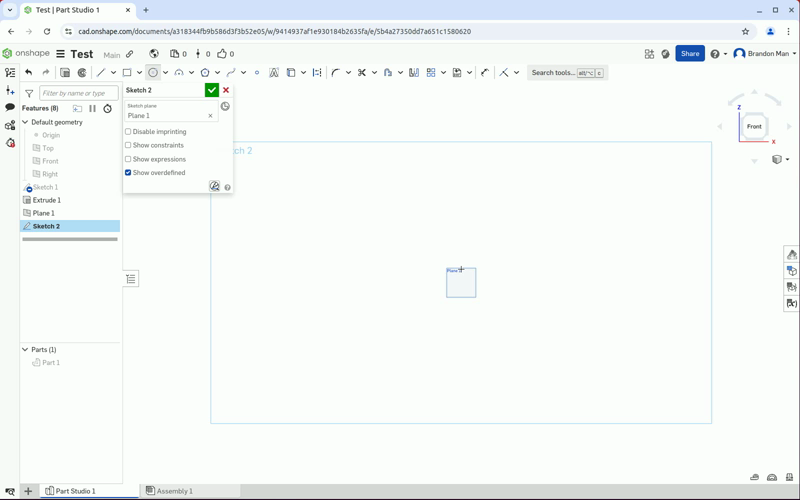
click(461, 268)
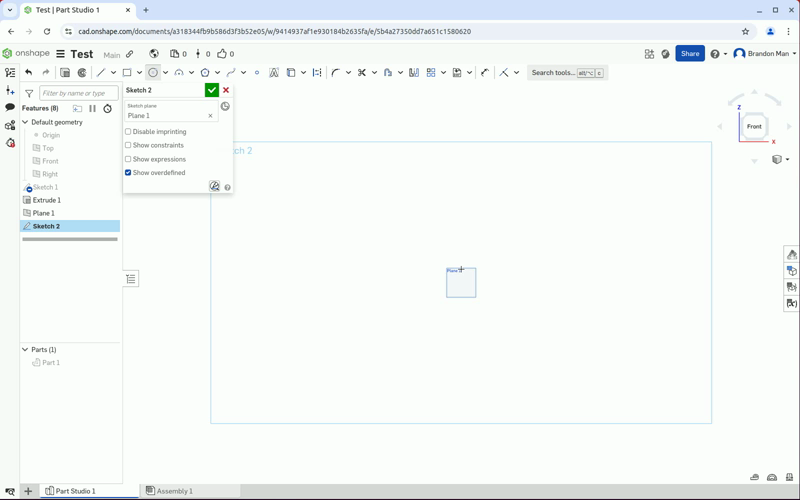
key_up(shift)
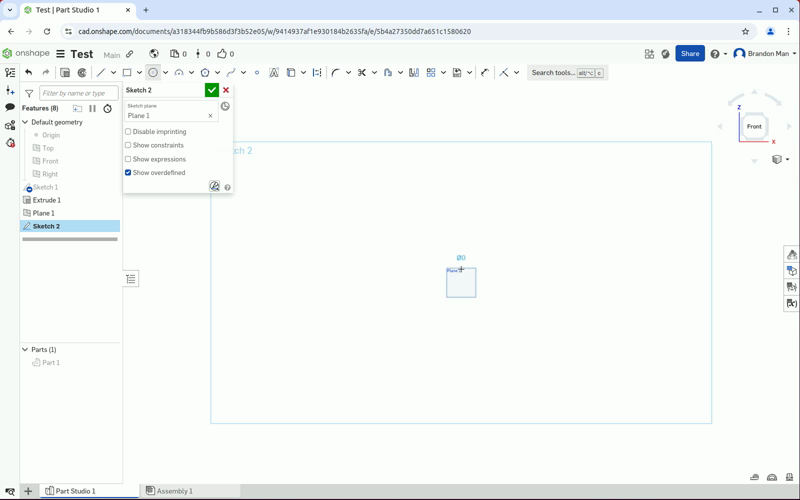
mouse_move(468, 268)
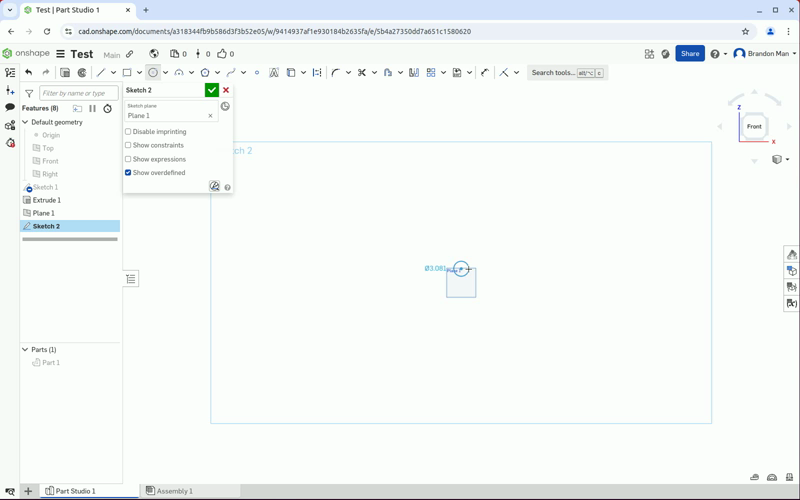
click(468, 268)
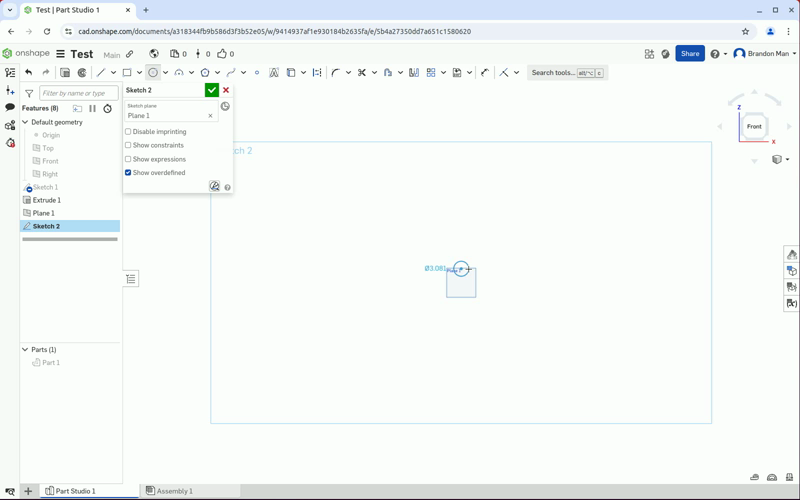
key(esc)
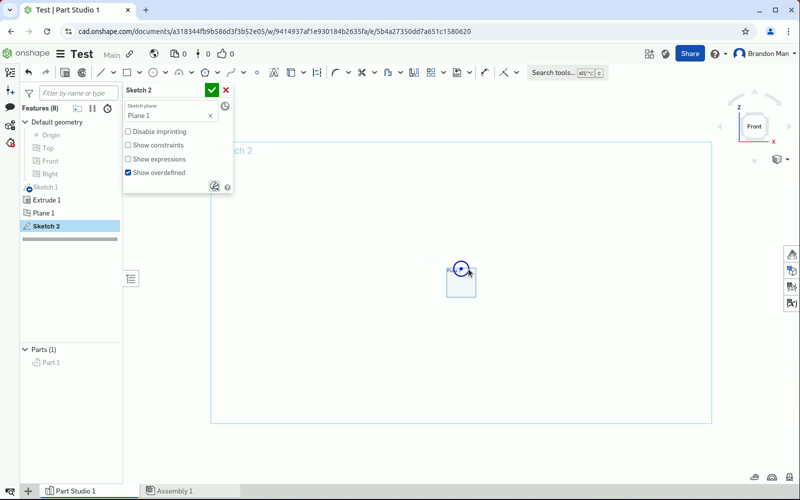
mouse_move(464, 266)
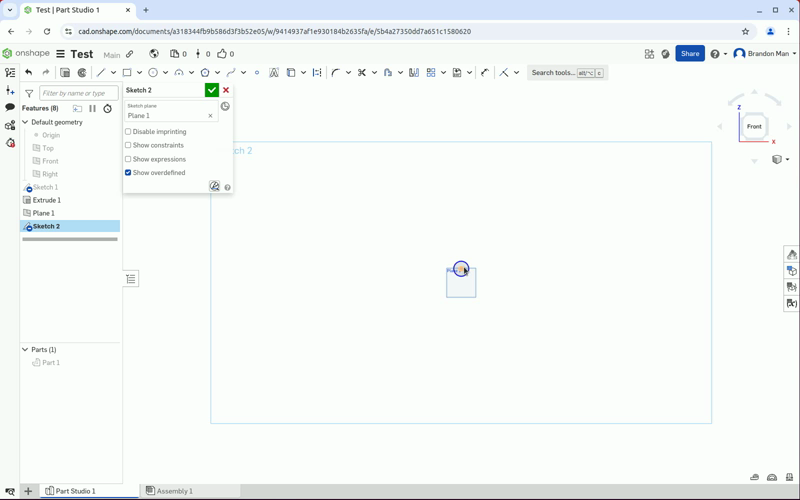
scroll(6)
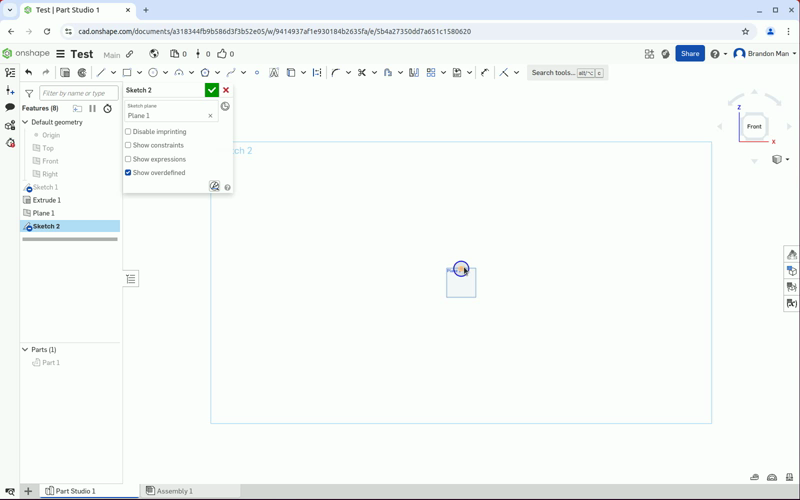
scroll(6)
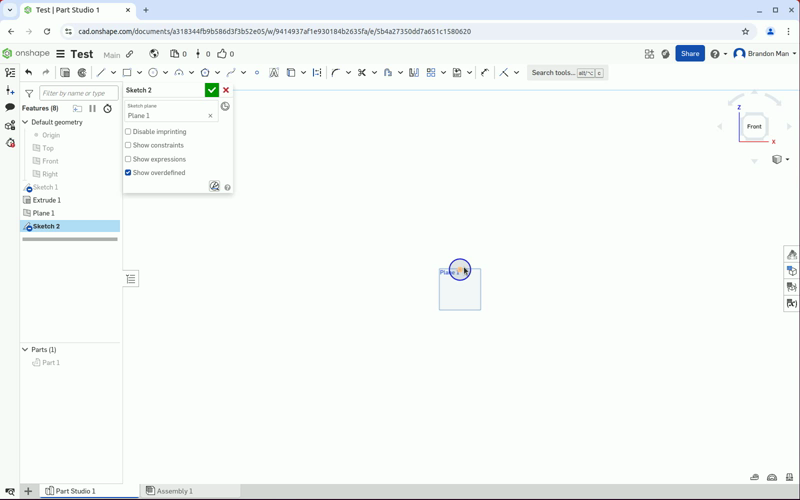
scroll(6)
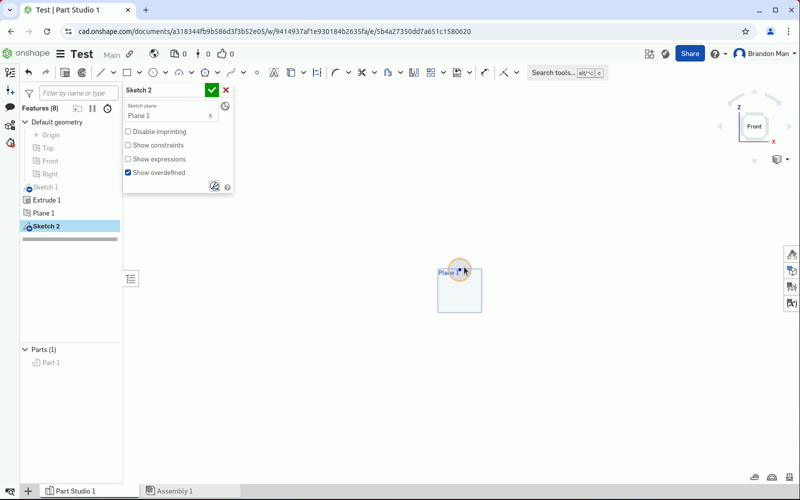
scroll(6)
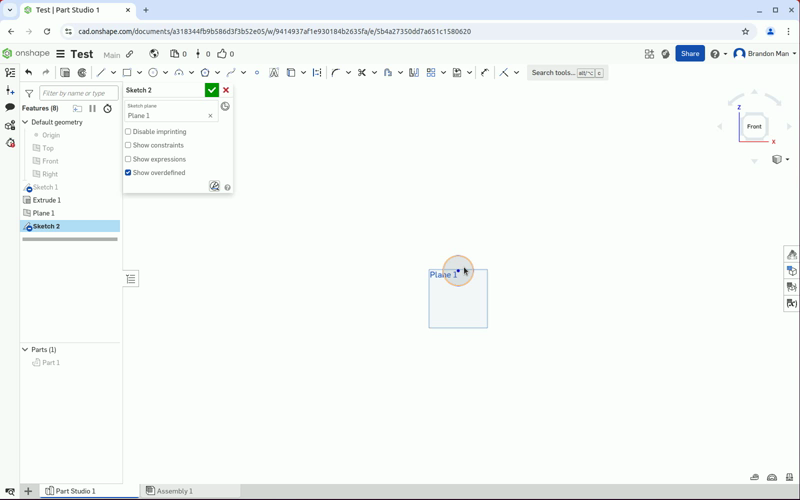
scroll(6)
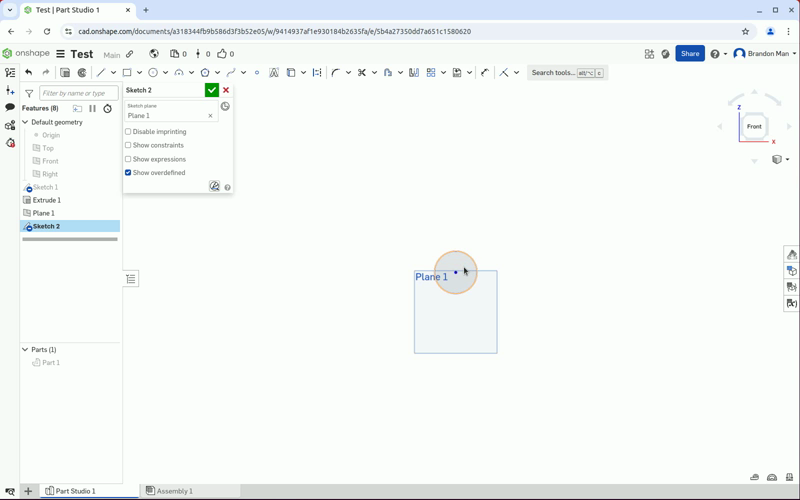
scroll(6)
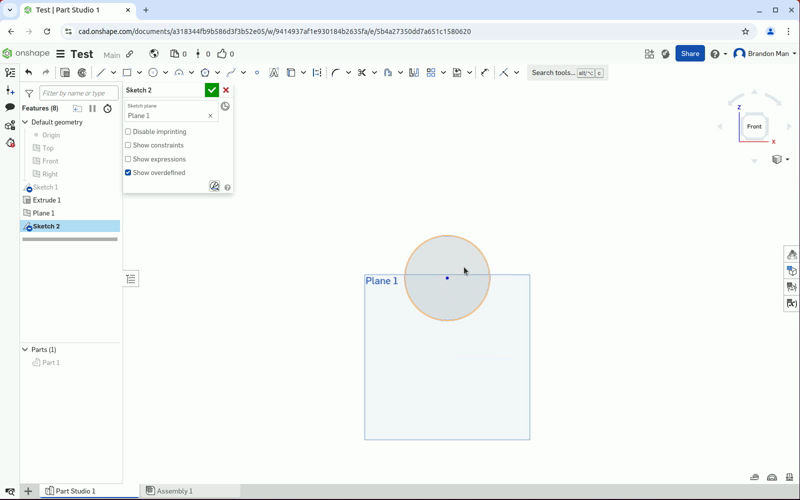
scroll(6)
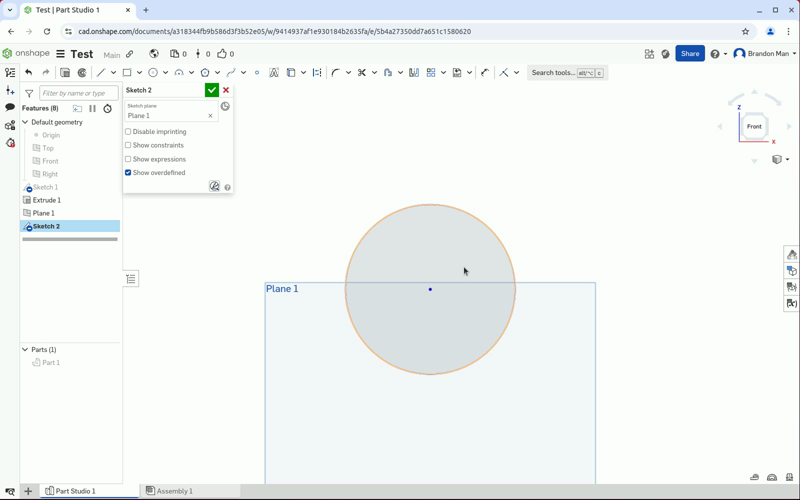
click(464, 266)
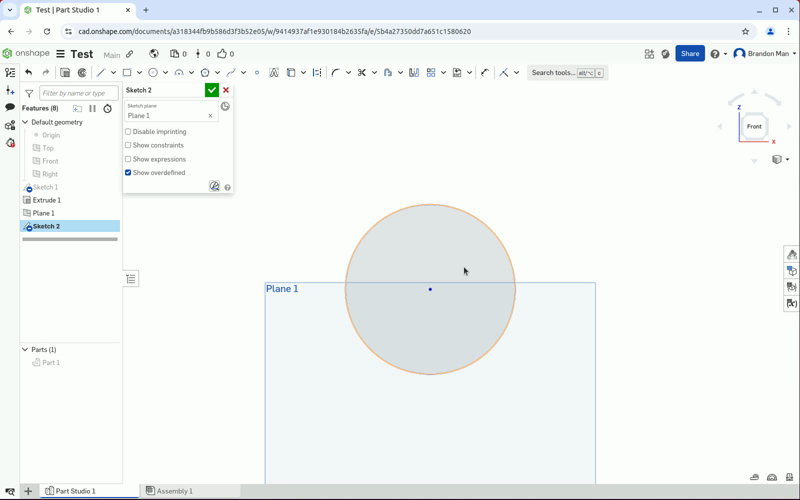
scroll(-6)
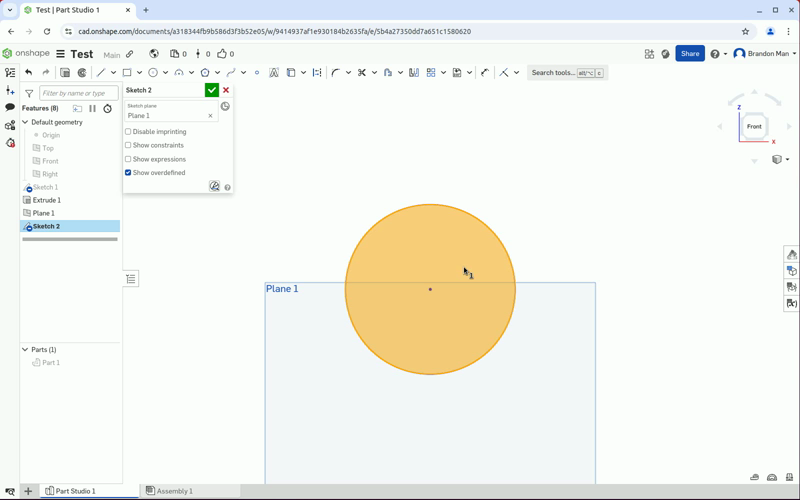
scroll(-6)
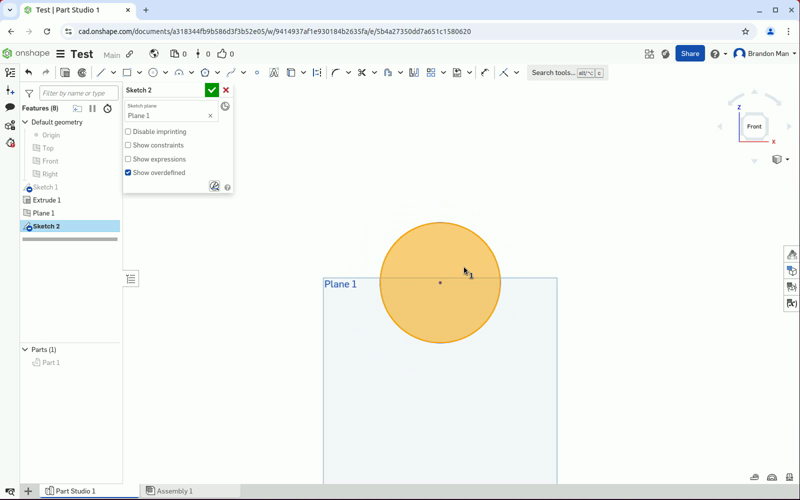
scroll(-6)
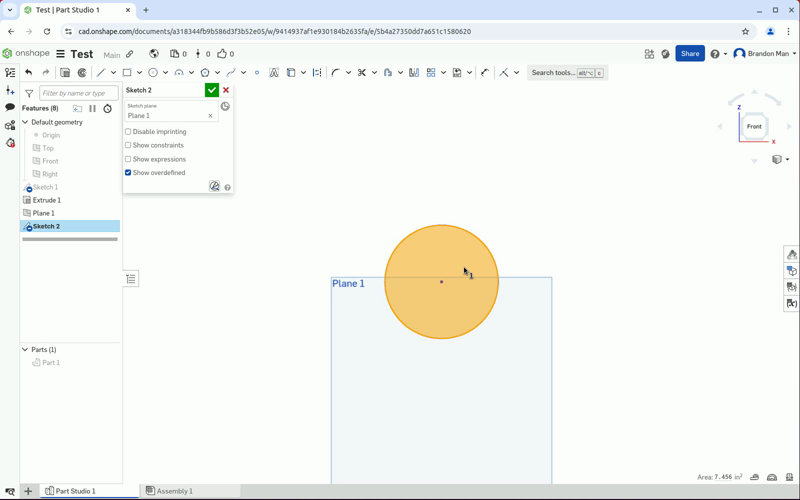
scroll(-6)
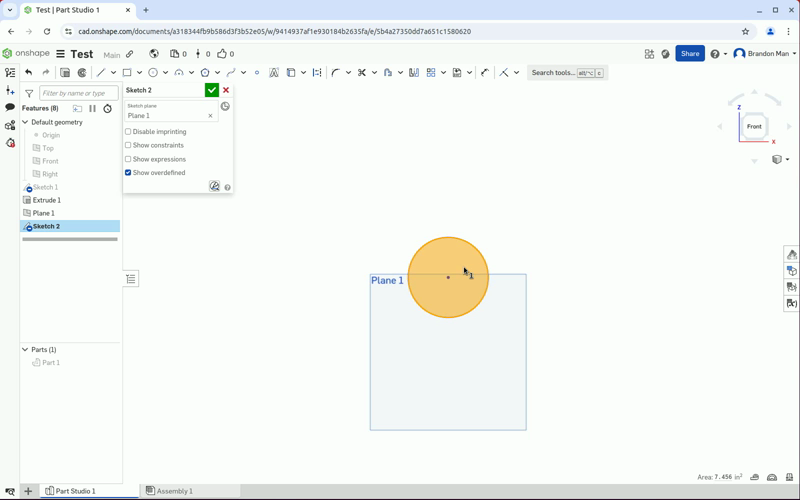
scroll(-6)
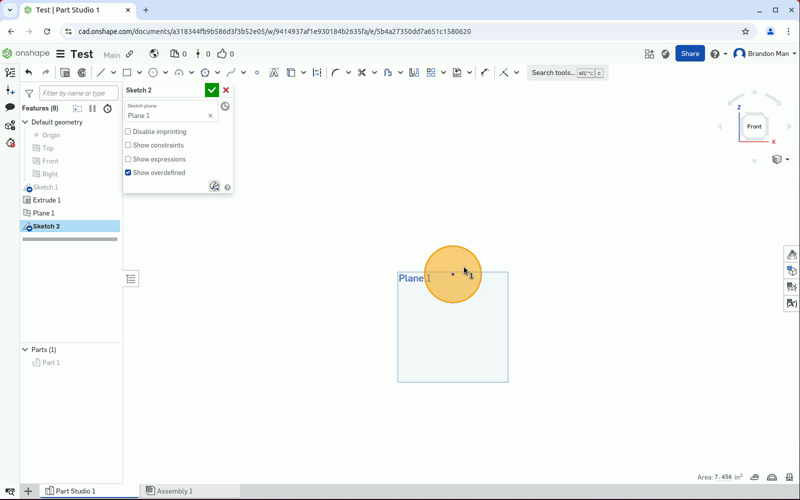
scroll(-6)
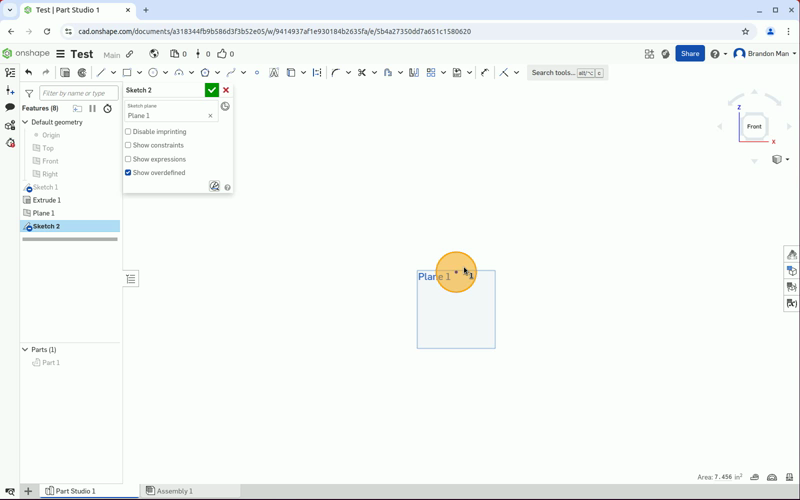
scroll(-6)
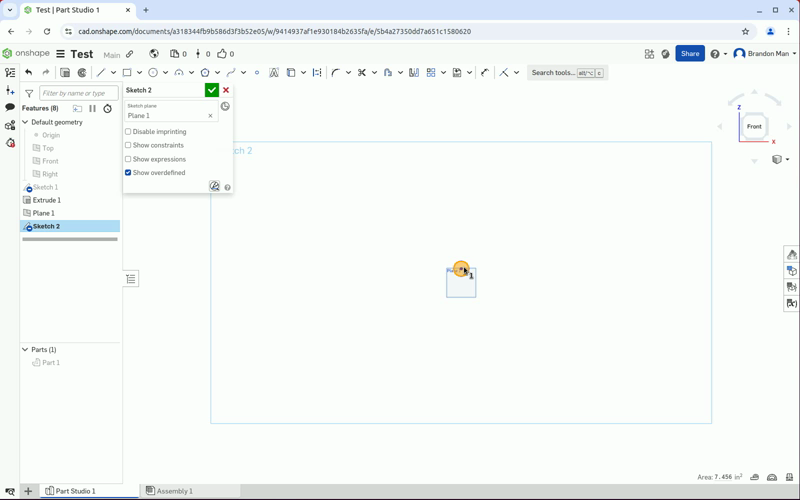
mouse_move(73, 352)
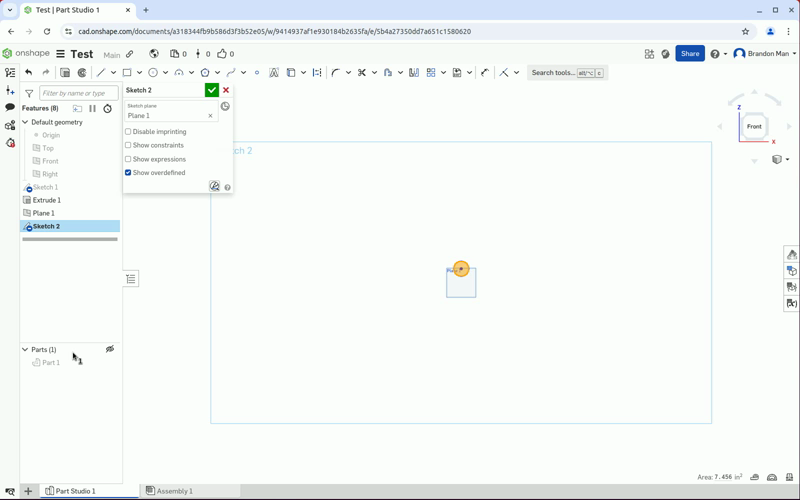
key(shift+y)
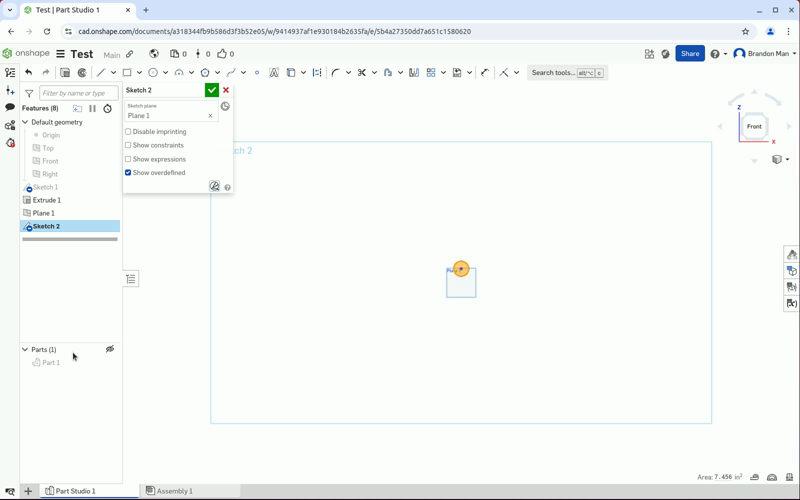
key(shift+e)
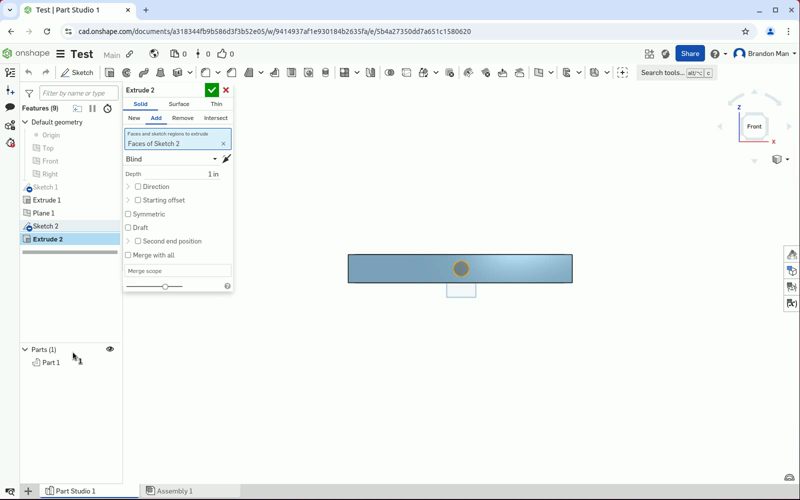
mouse_move(143, 106)
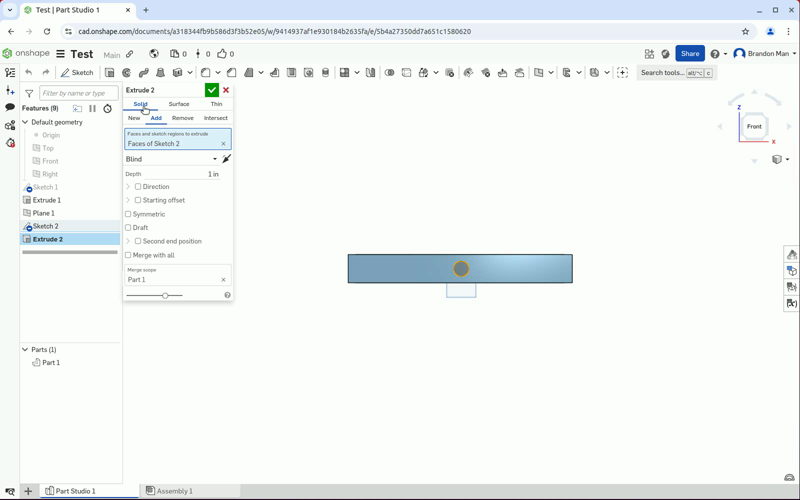
click(143, 106)
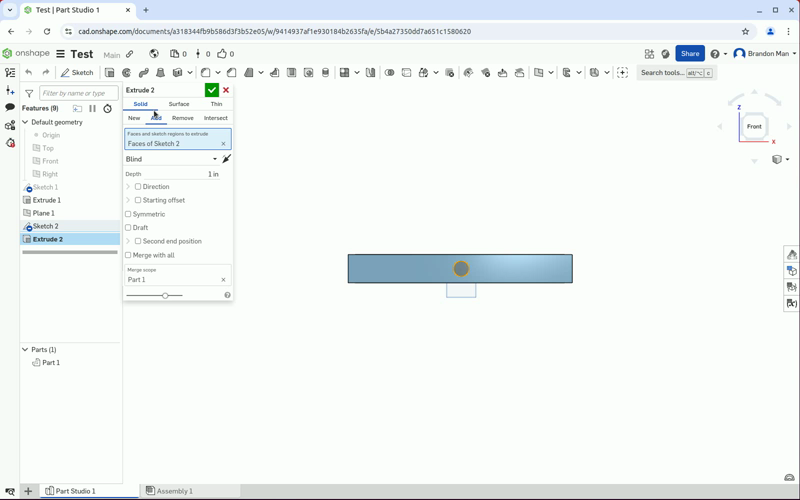
mouse_move(186, 120)
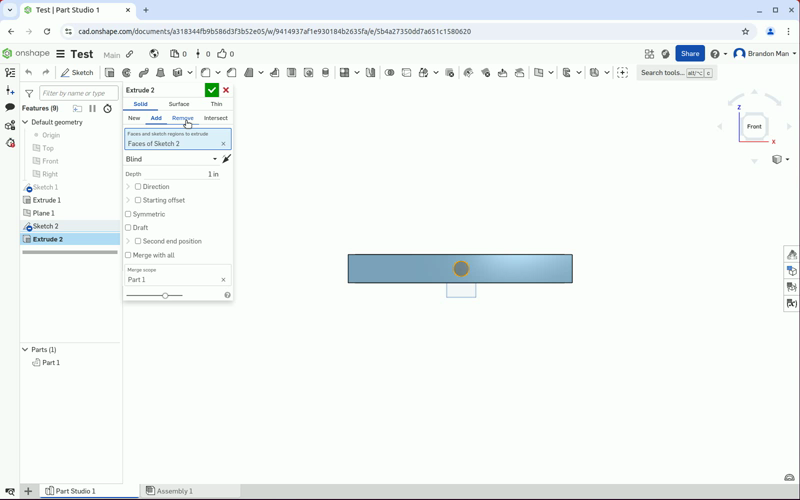
click(186, 120)
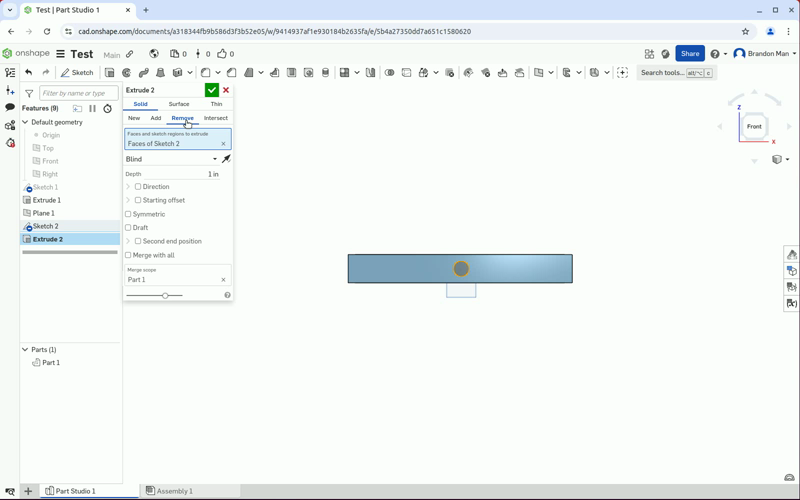
key(tab, 4)
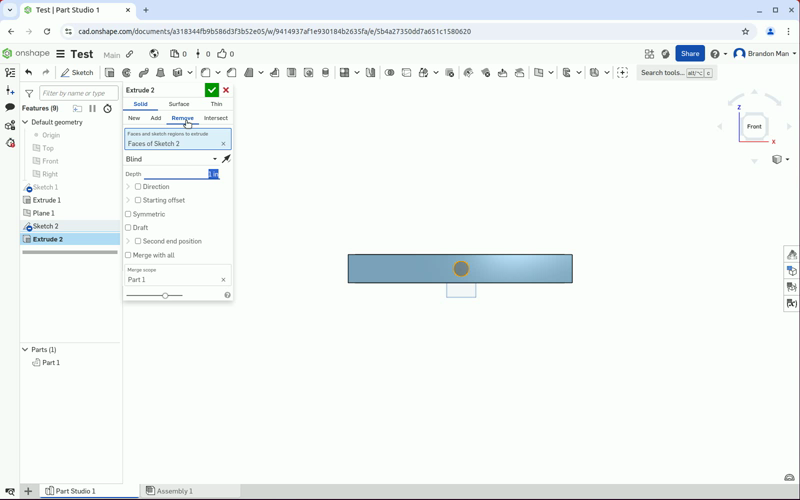
text(29.367)
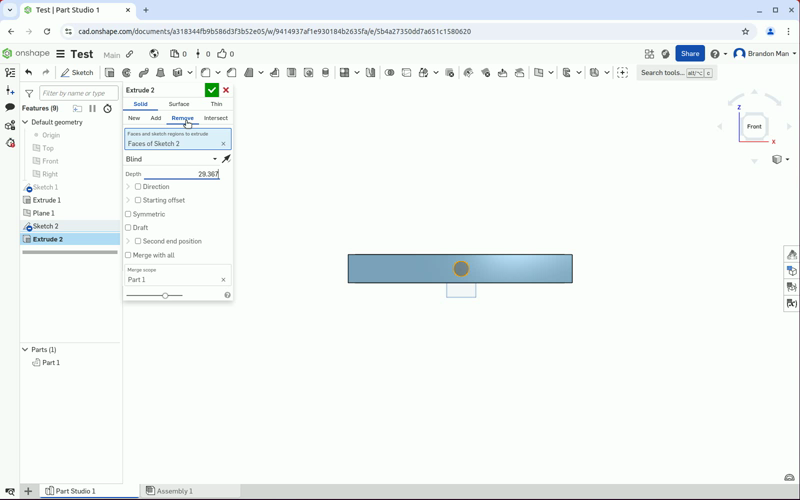
key(tab, 6)
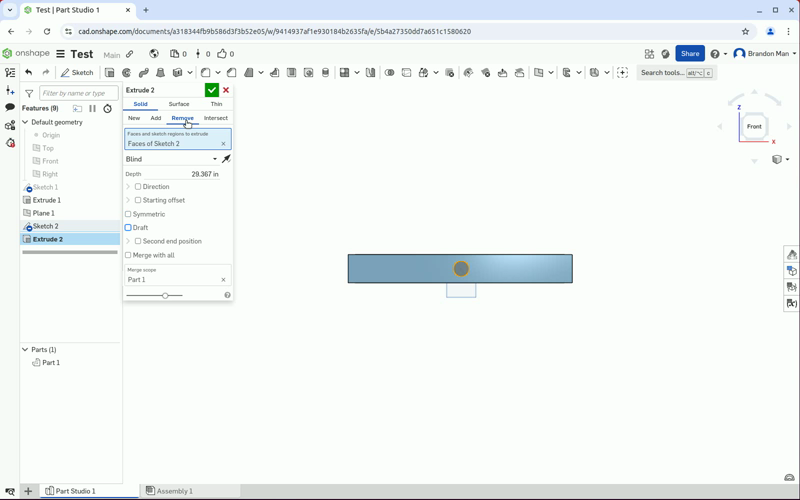
key(space)
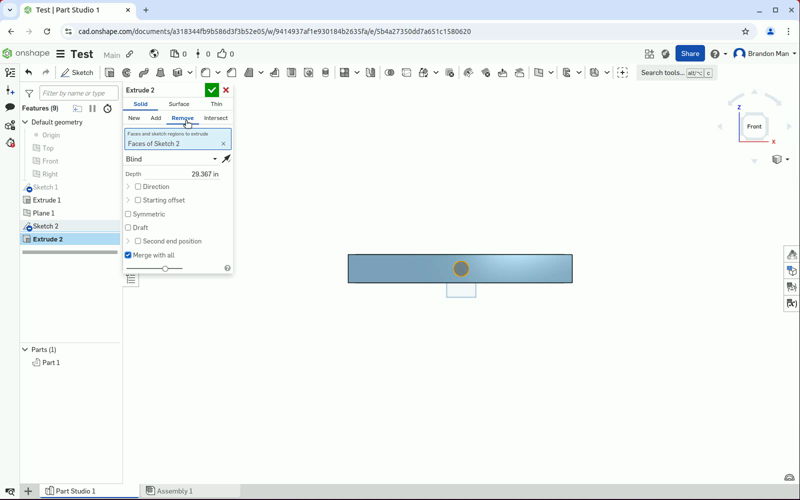
key(enter)
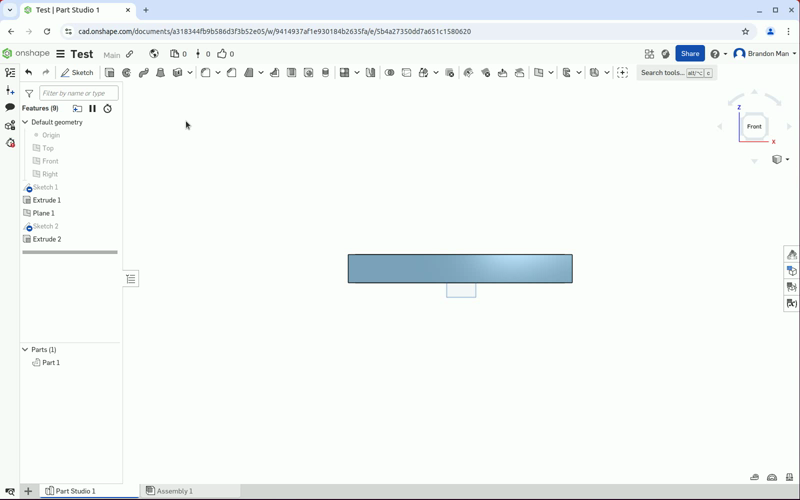
key(shift+h)
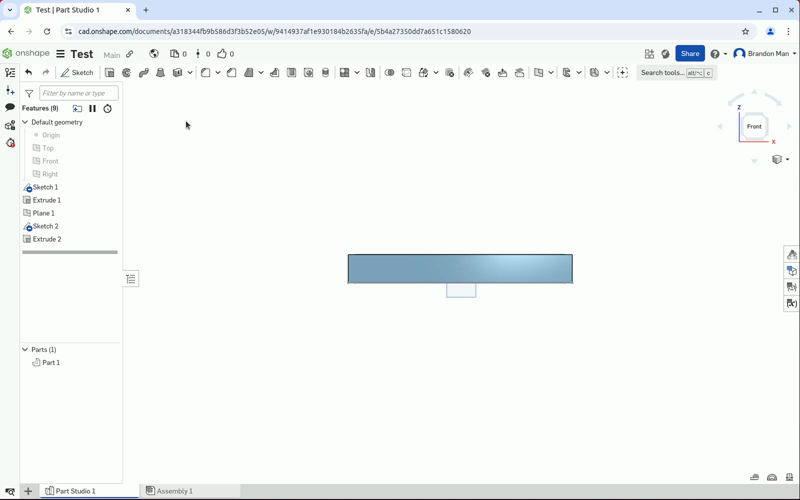
key(shift+h)
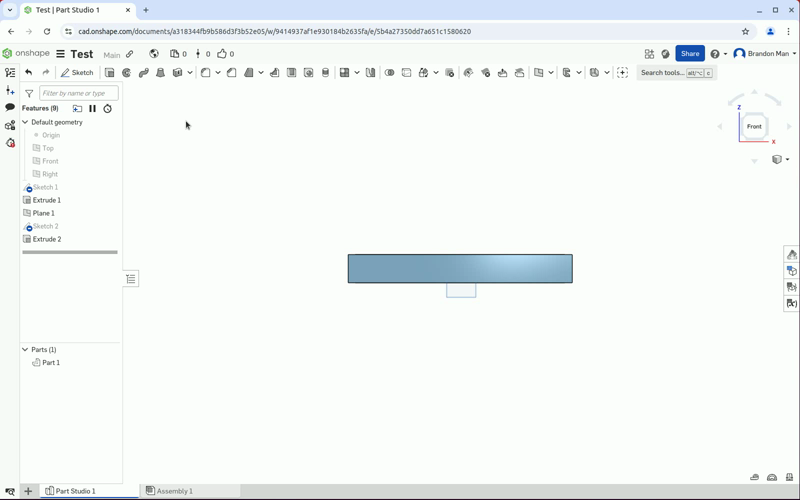
mouse_move(73, 189)
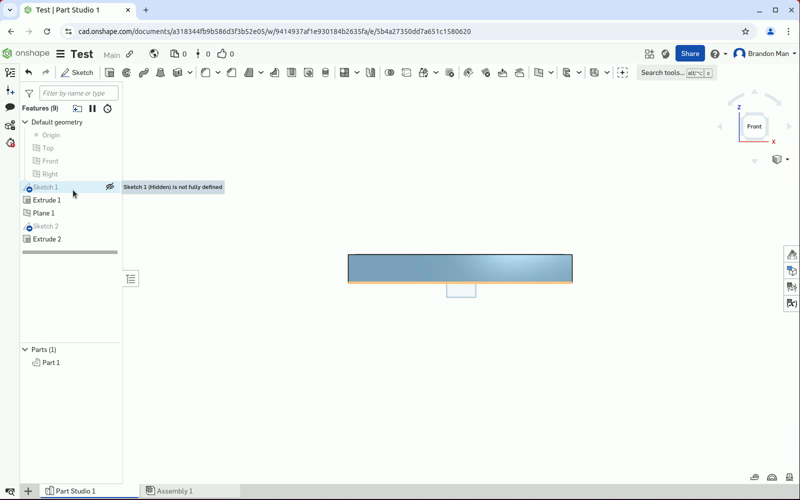
click(73, 189)
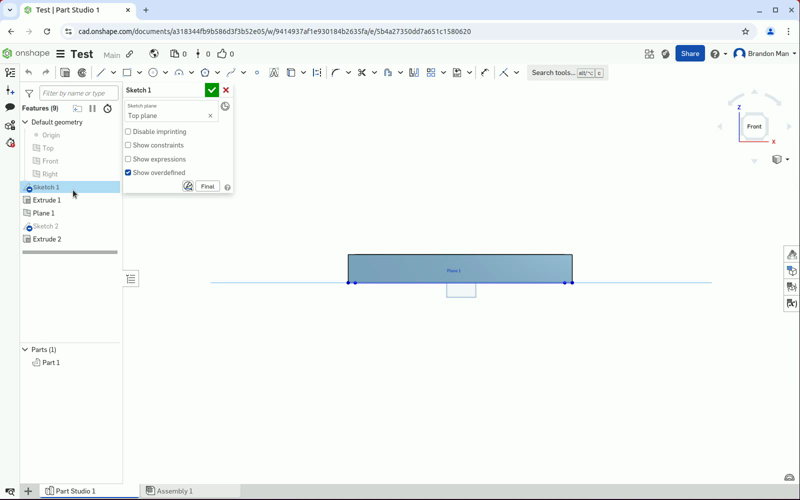
mouse_move(229, 92)
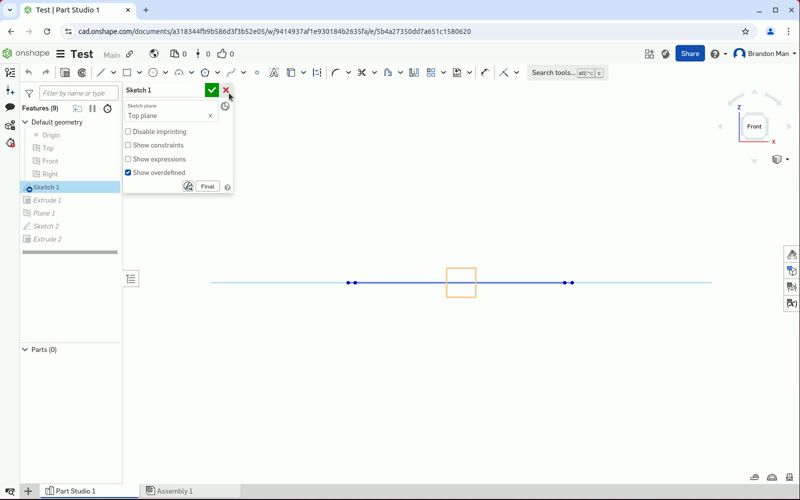
click(229, 92)
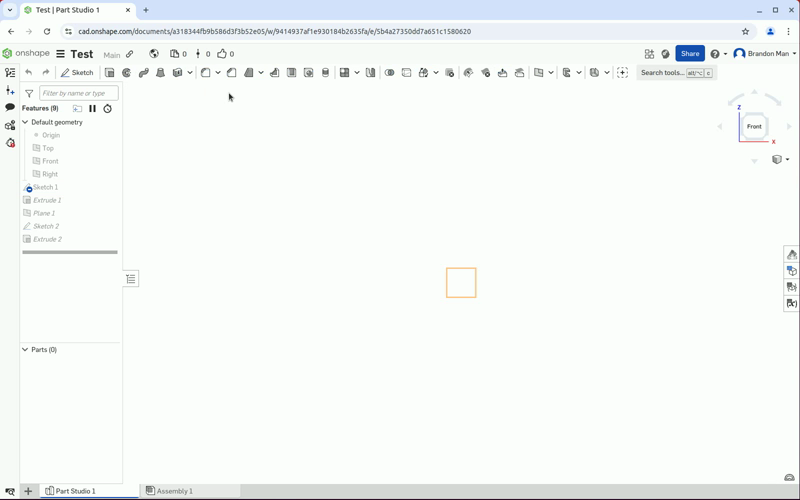
key(shift+s)
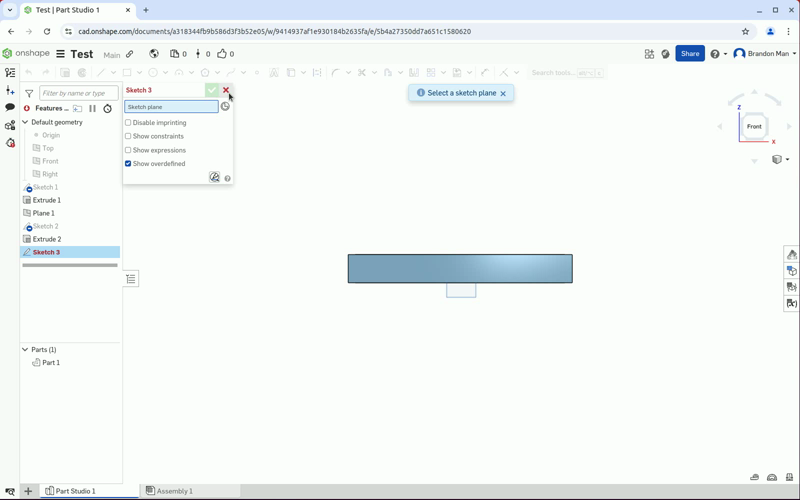
mouse_move(73, 215)
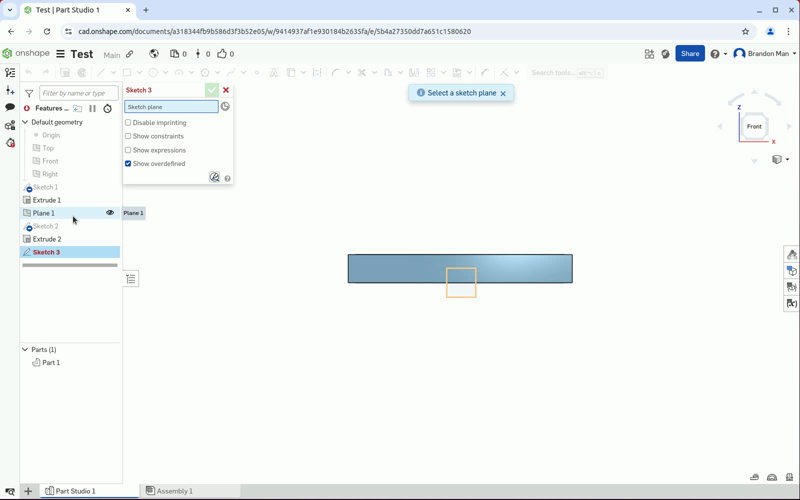
click(73, 215)
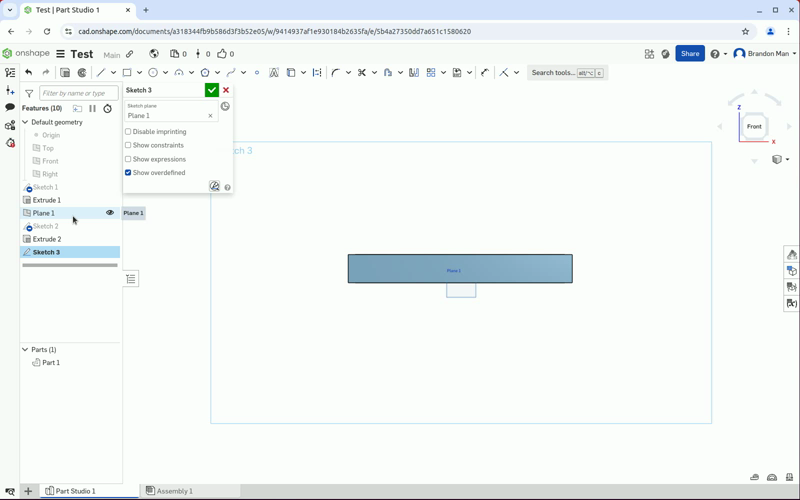
mouse_move(73, 352)
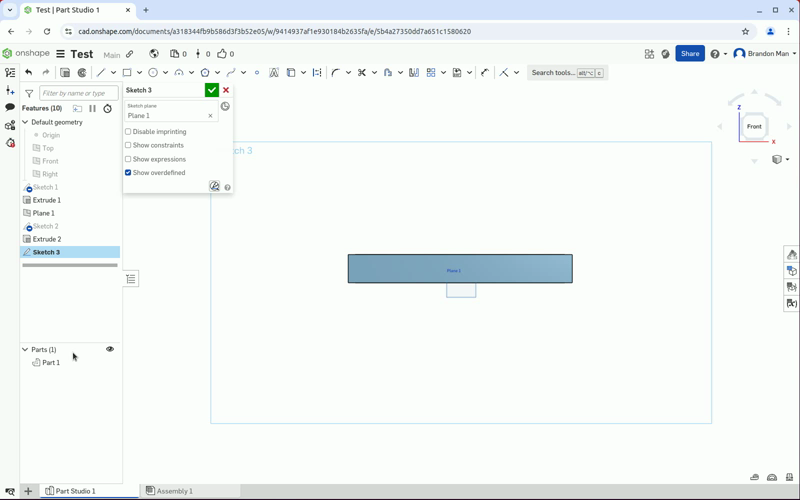
key(y)
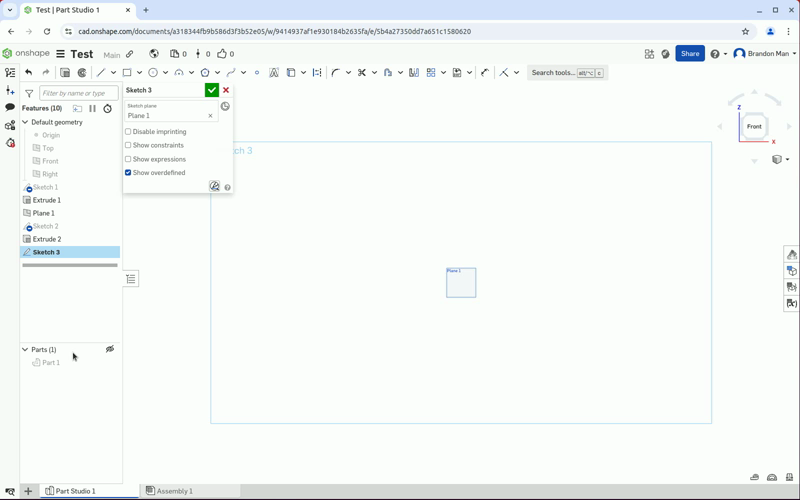
key(c)
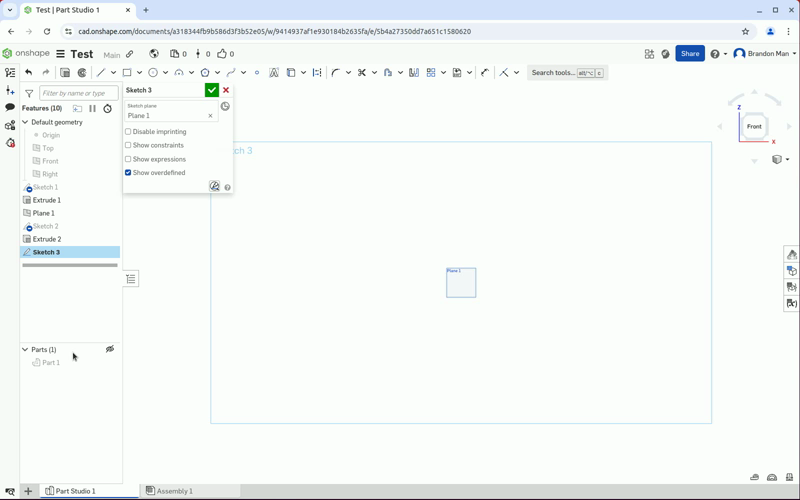
key_down(shift)
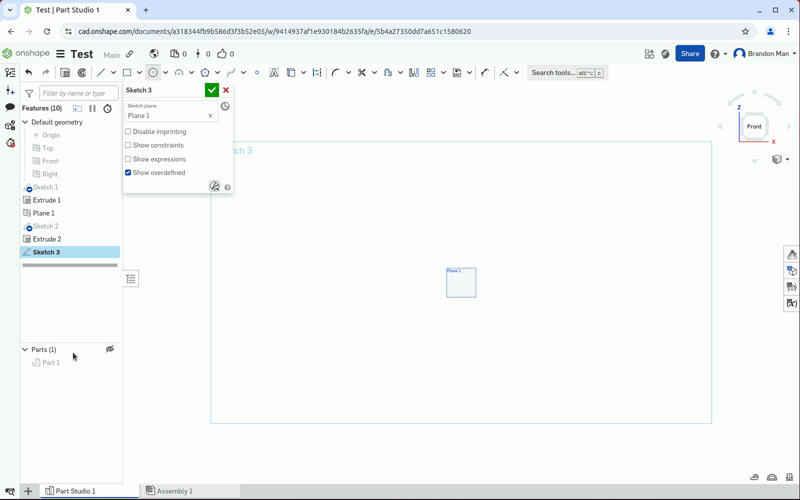
mouse_move(545, 268)
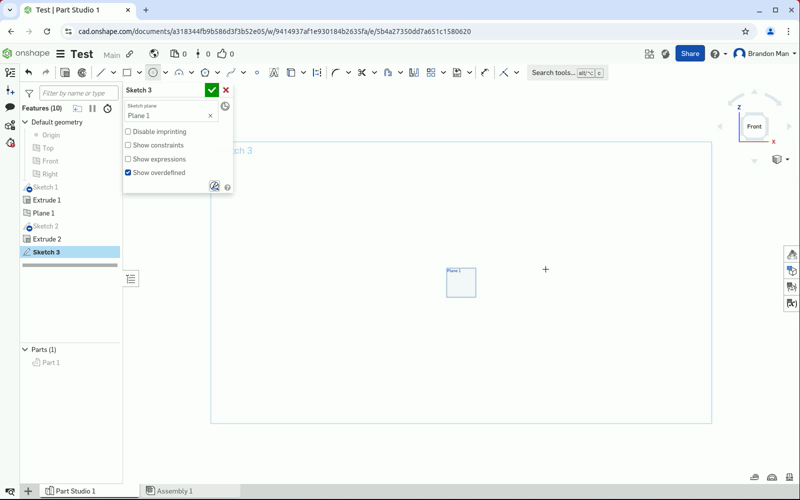
click(545, 268)
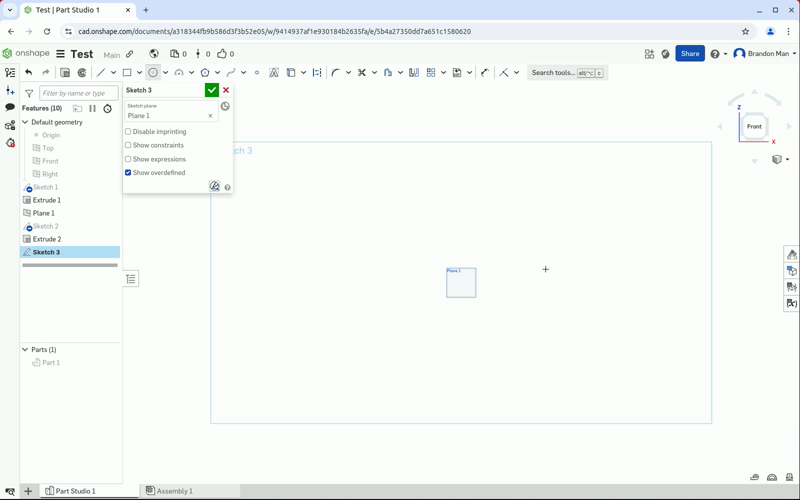
key_up(shift)
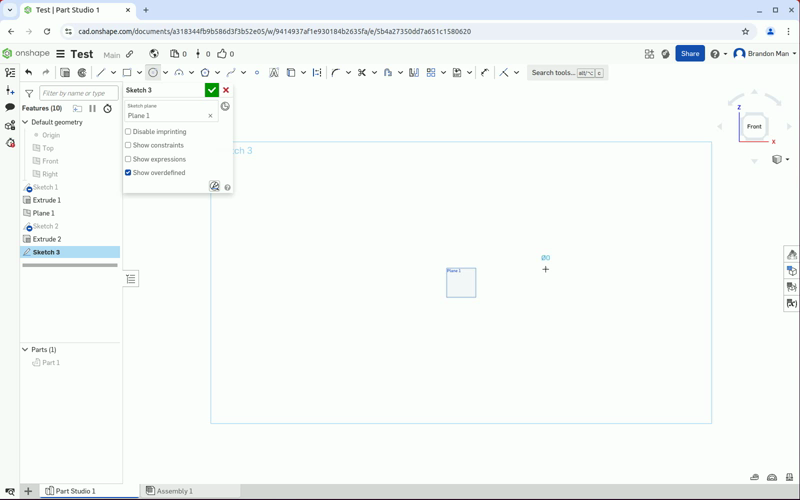
mouse_move(553, 268)
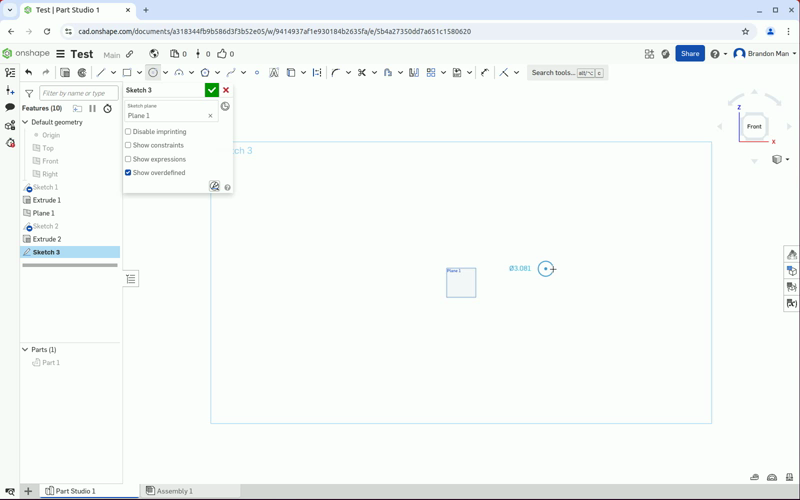
click(553, 268)
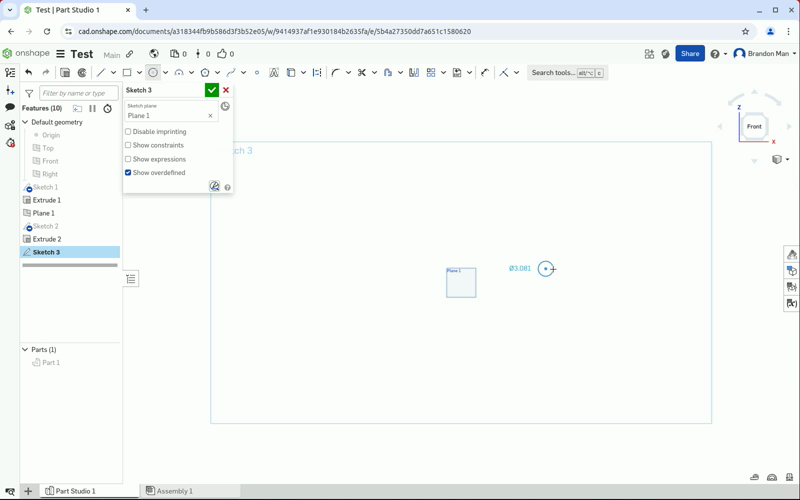
key(esc)
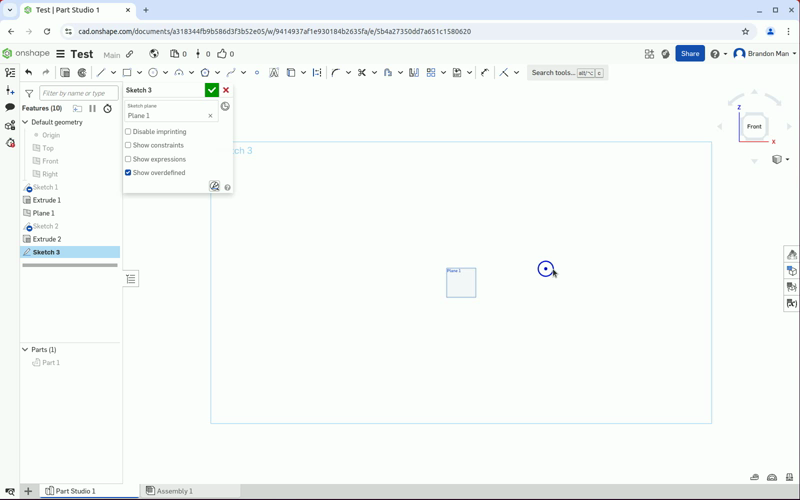
mouse_move(543, 264)
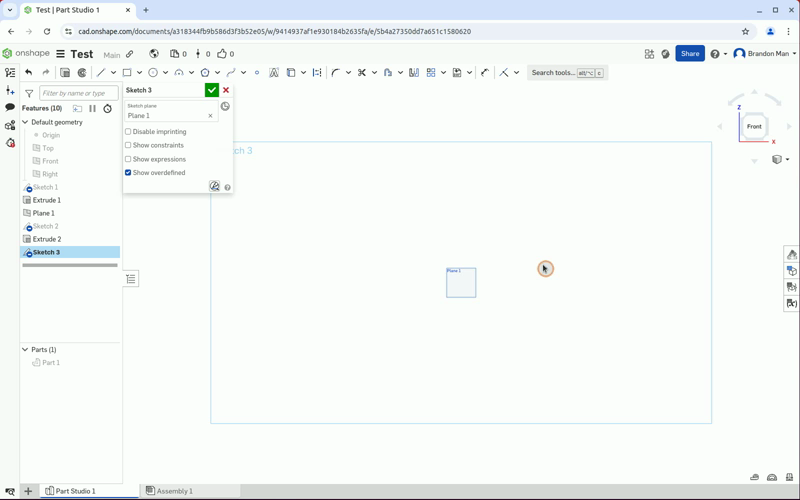
scroll(6)
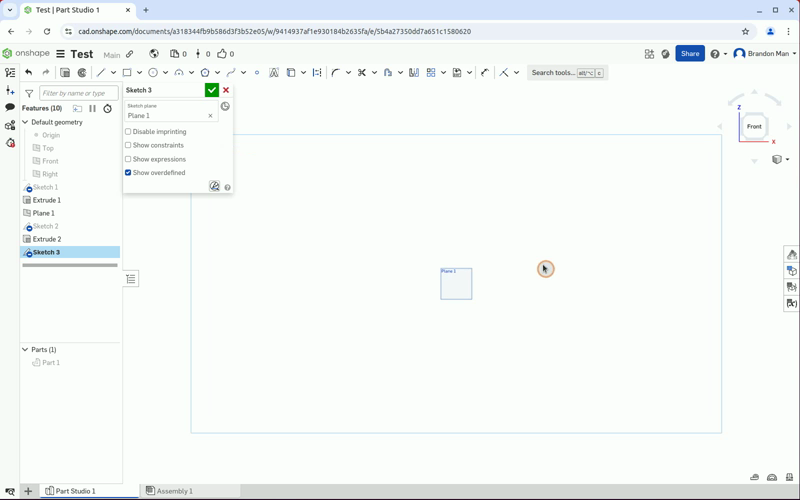
scroll(6)
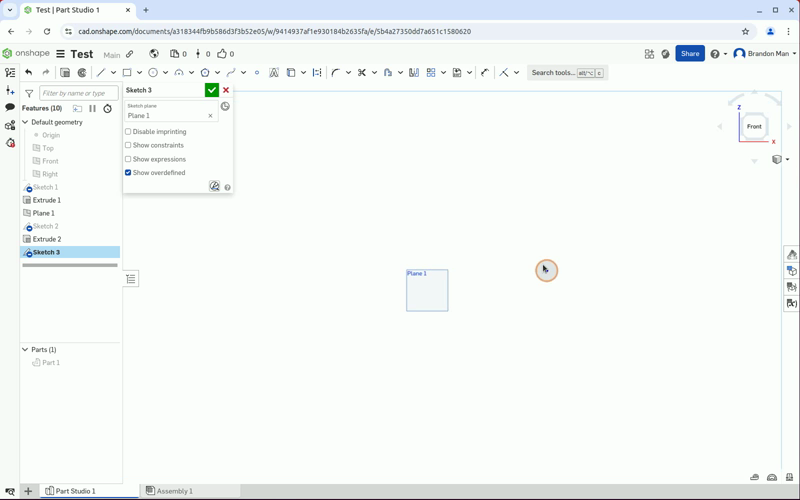
scroll(6)
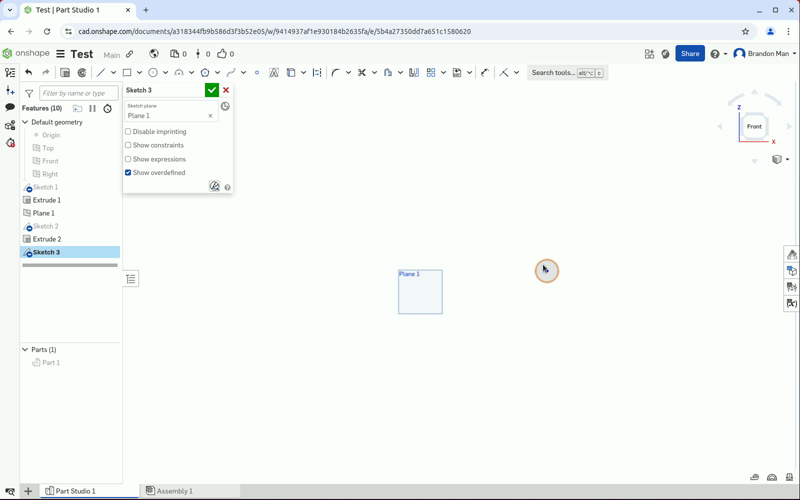
scroll(6)
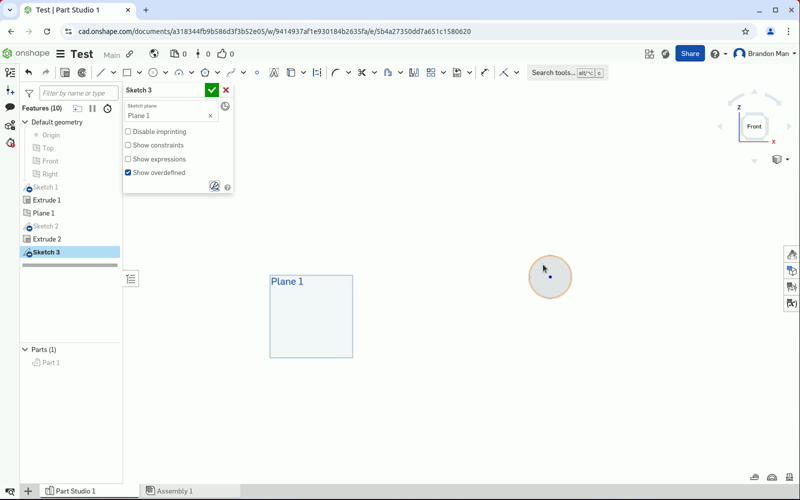
scroll(6)
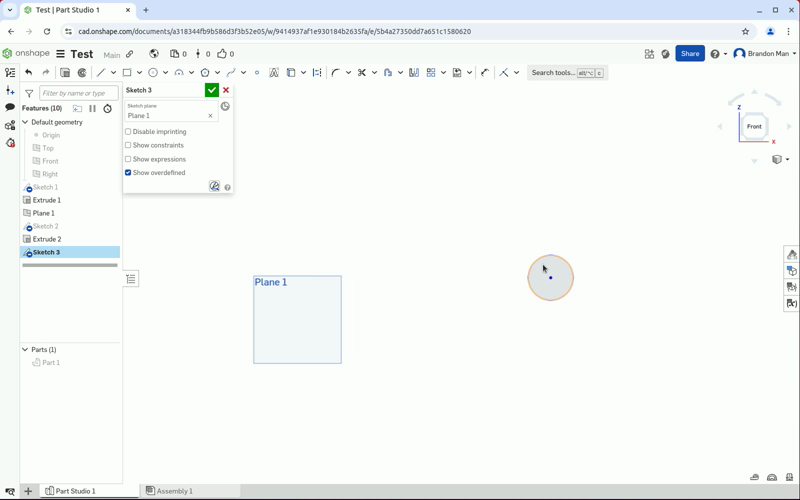
scroll(6)
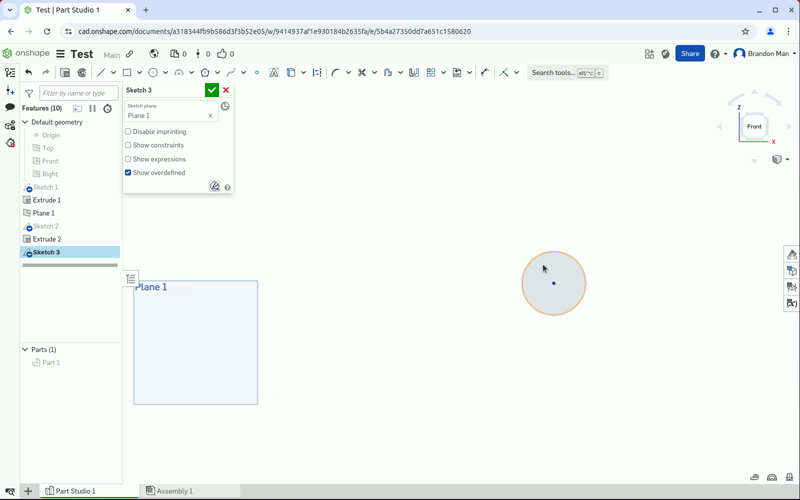
scroll(6)
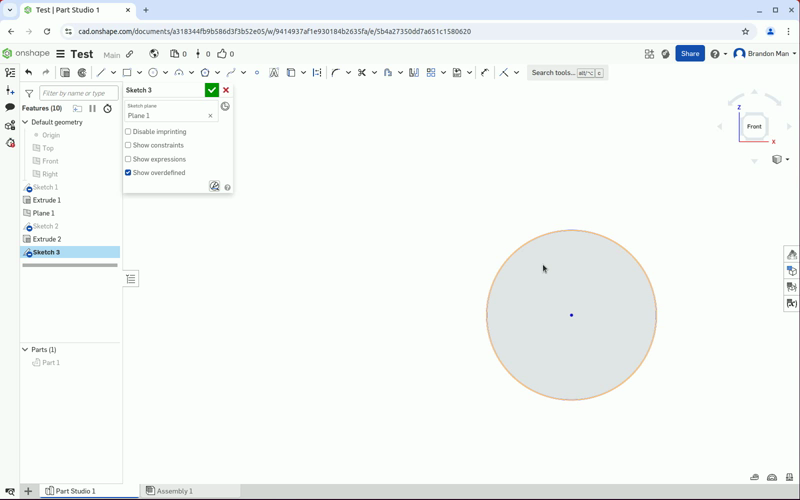
click(543, 264)
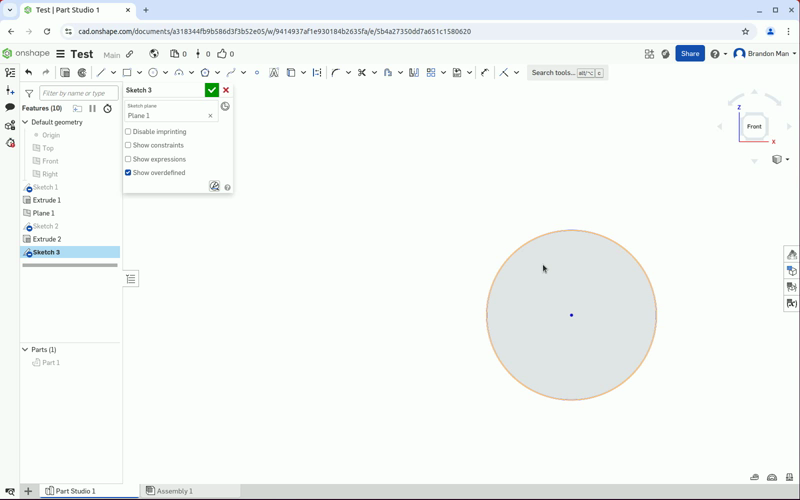
scroll(-6)
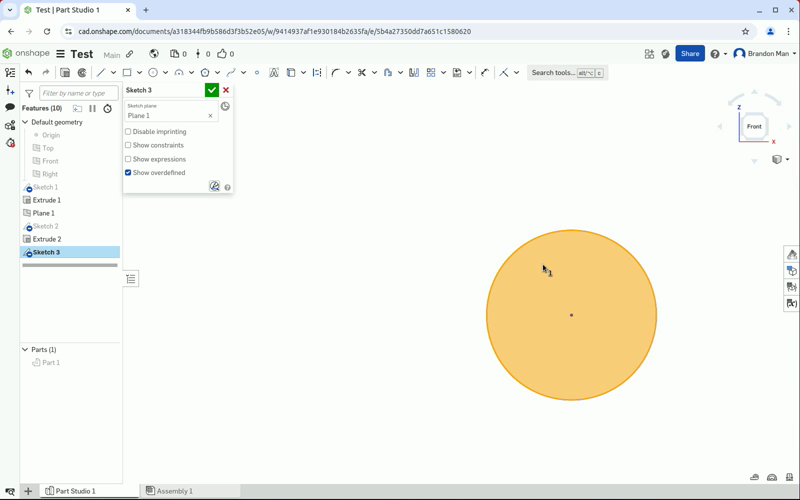
scroll(-6)
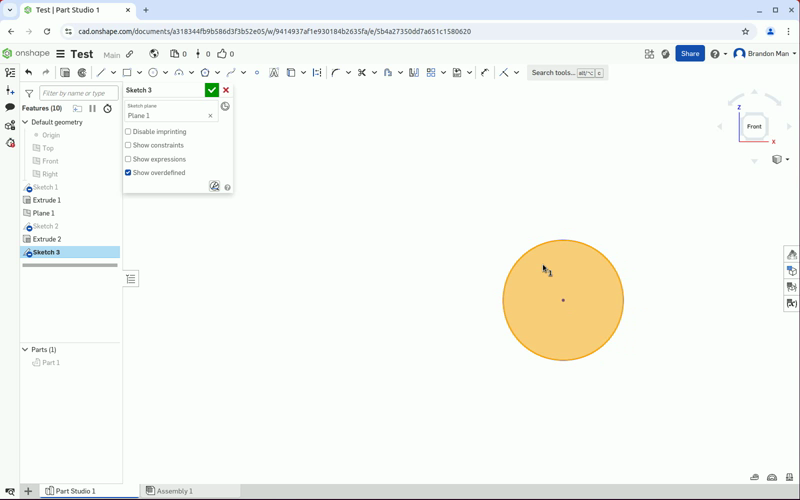
scroll(-6)
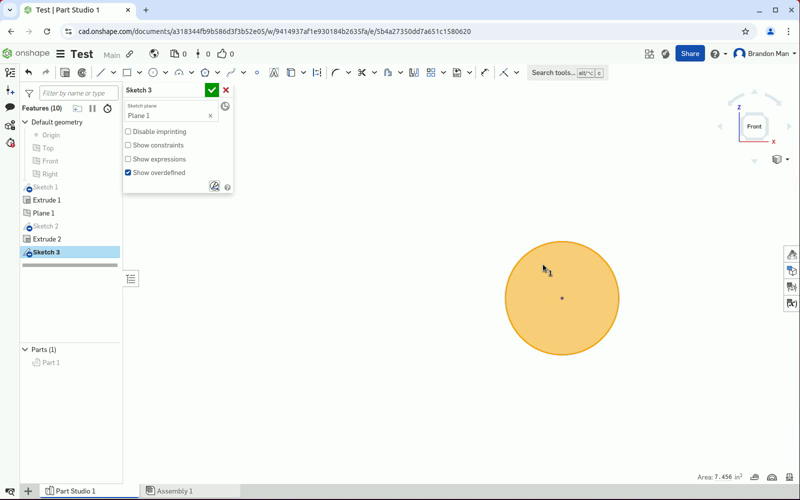
scroll(-6)
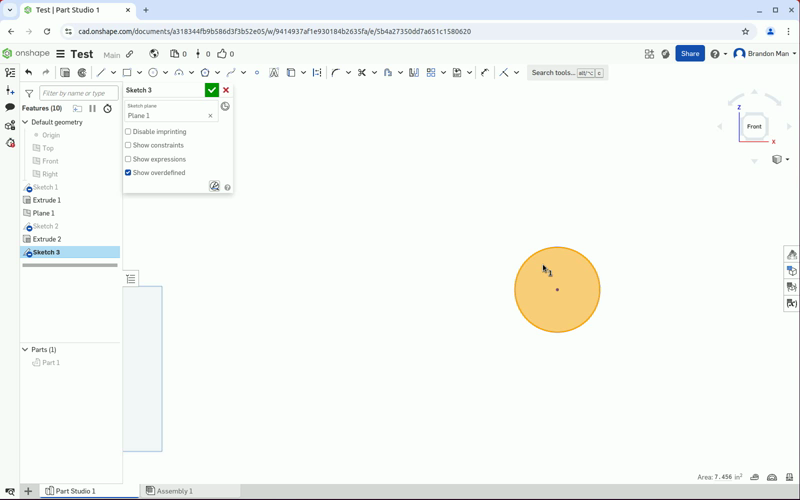
scroll(-6)
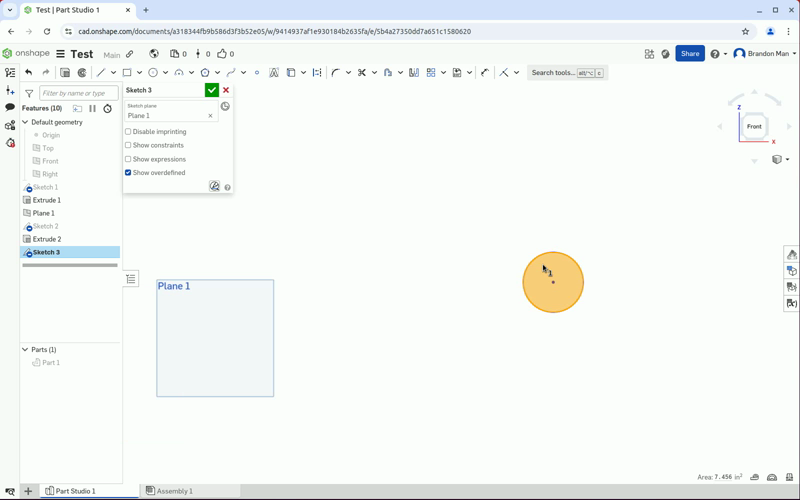
scroll(-6)
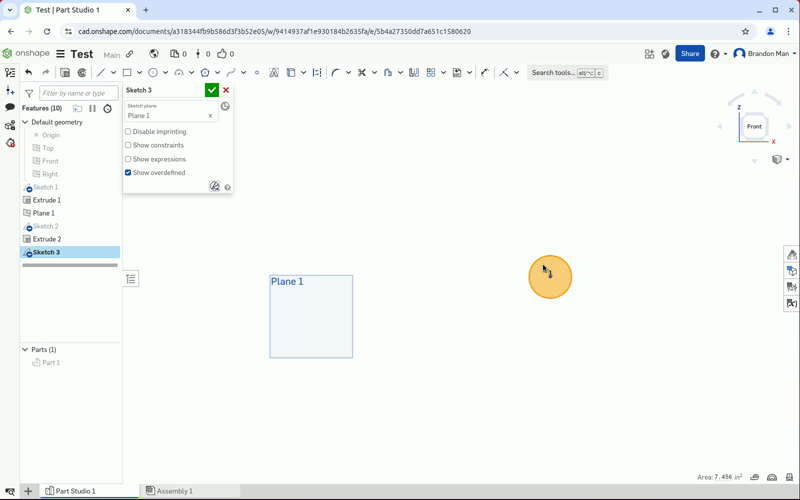
scroll(-6)
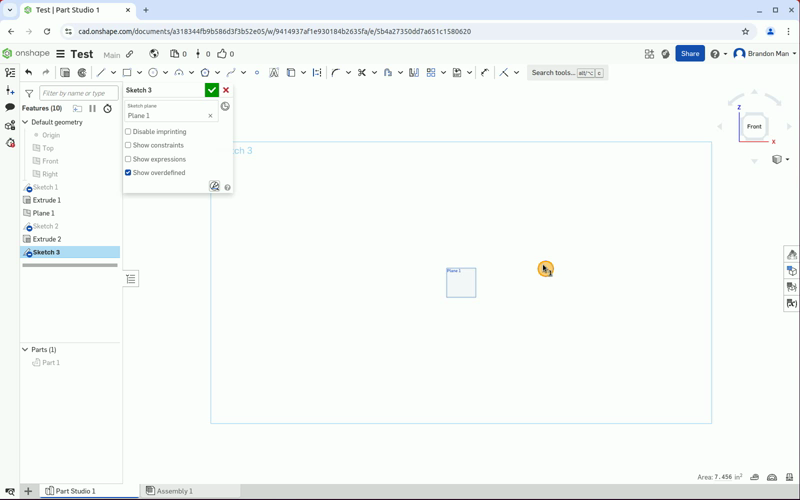
mouse_move(73, 352)
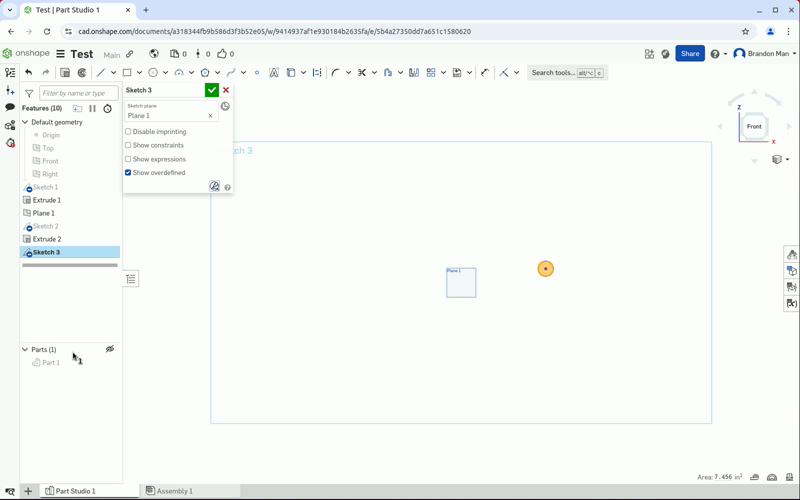
key(shift+y)
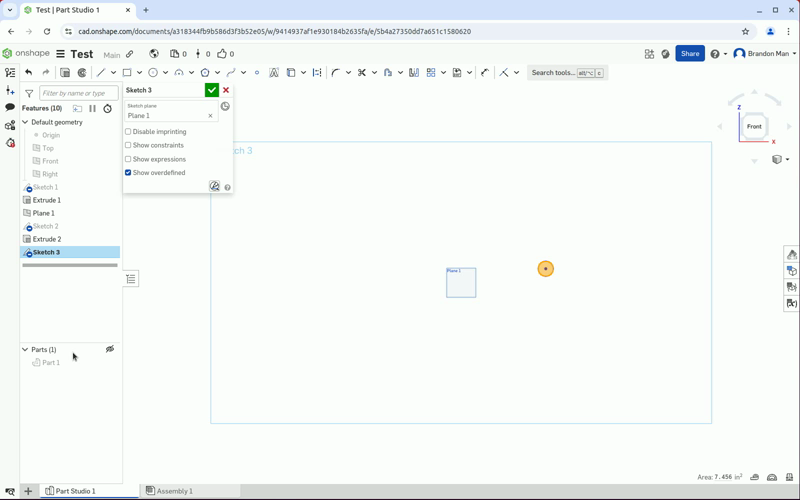
key(shift+e)
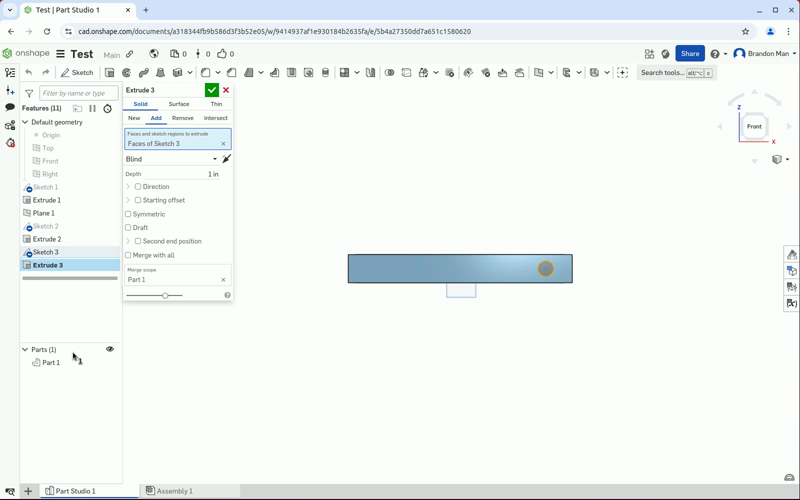
mouse_move(143, 106)
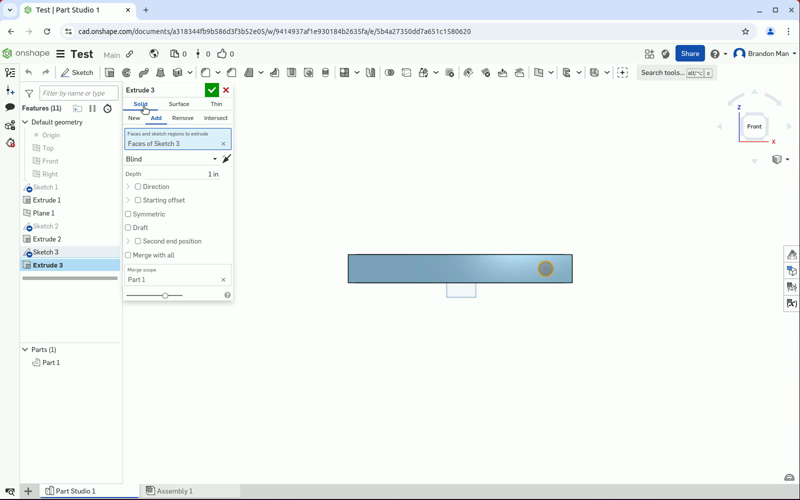
click(143, 106)
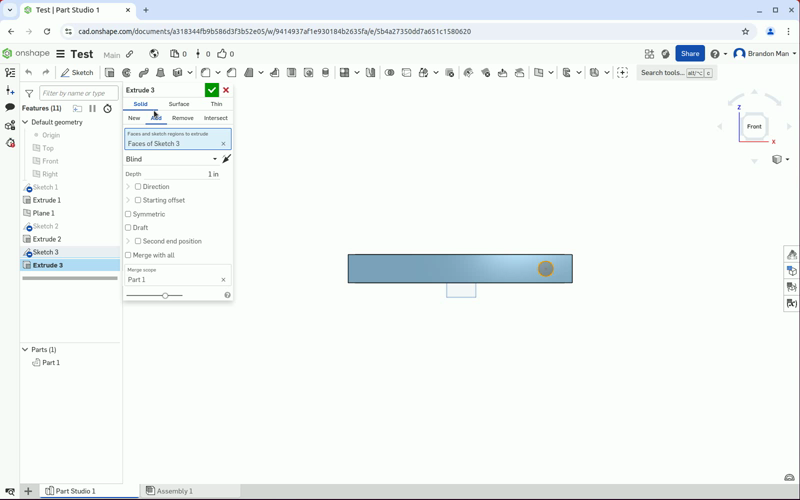
mouse_move(186, 120)
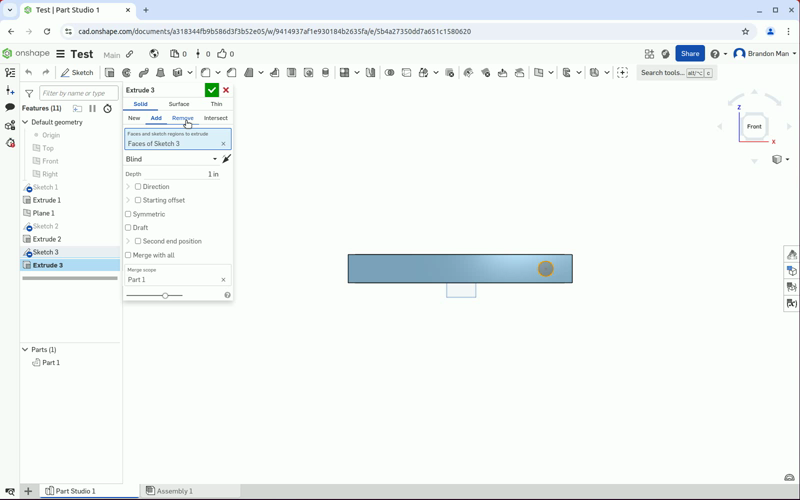
click(186, 120)
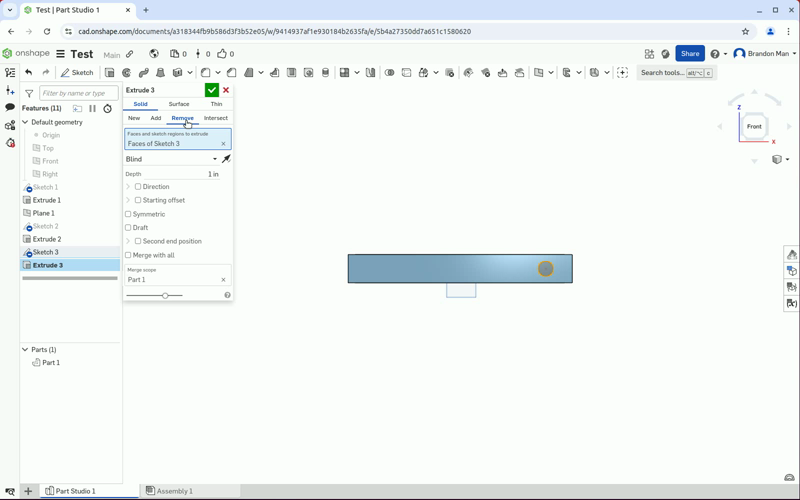
key(tab, 4)
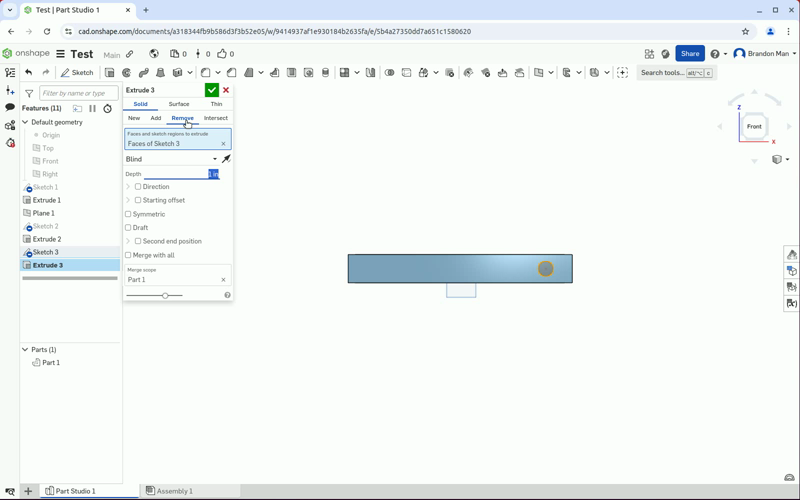
text(29.367)
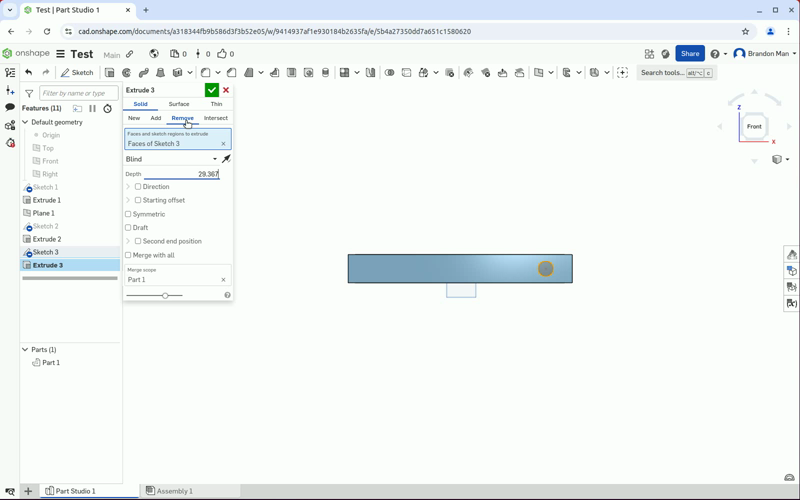
key(tab, 6)
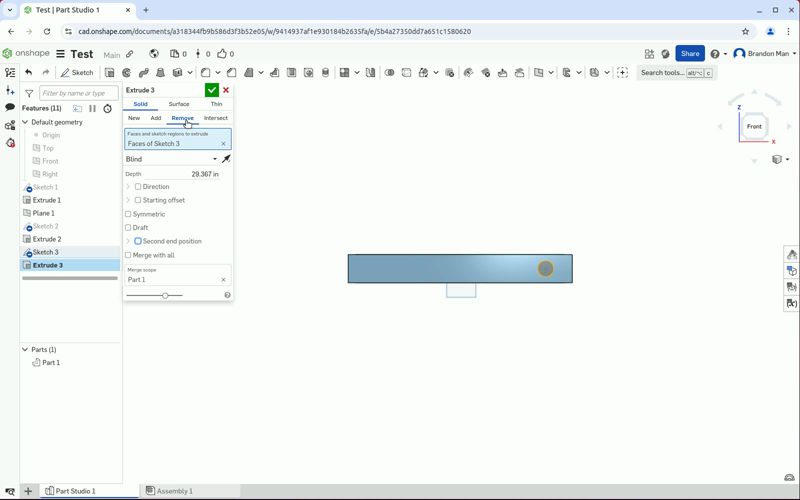
key(space)
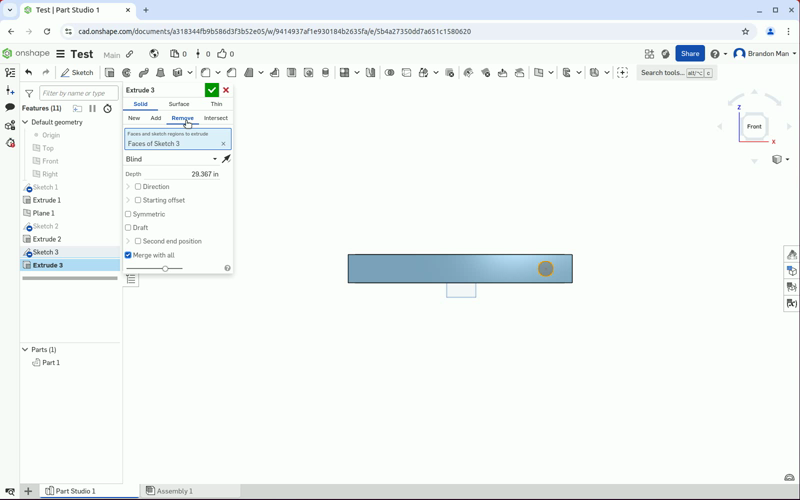
key(enter)
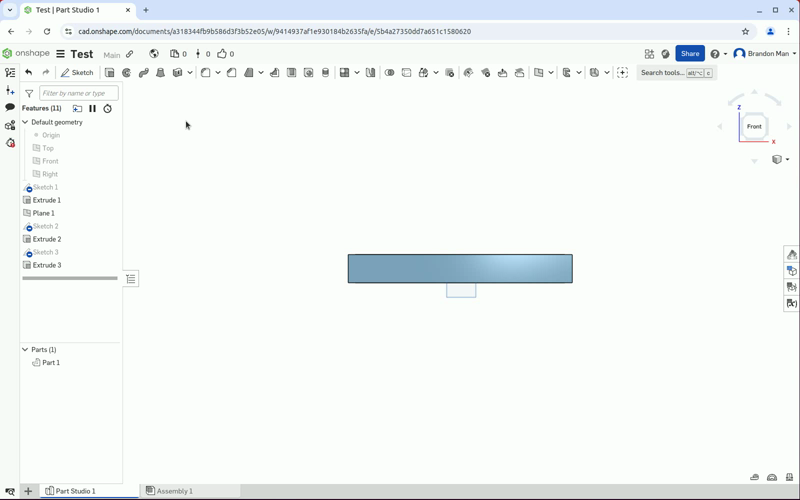
key(shift+h)
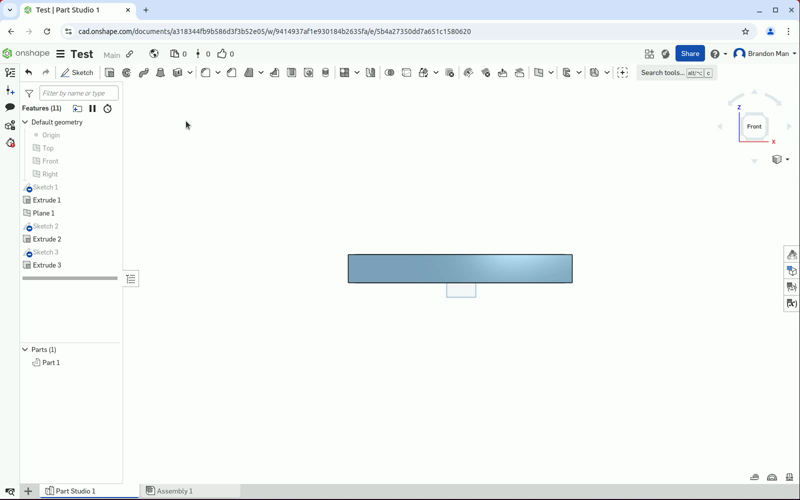
key(shift+h)
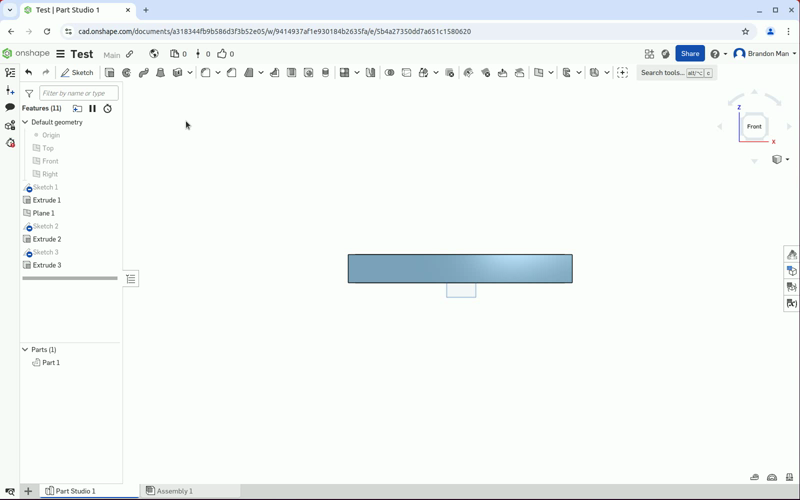
mouse_move(73, 189)
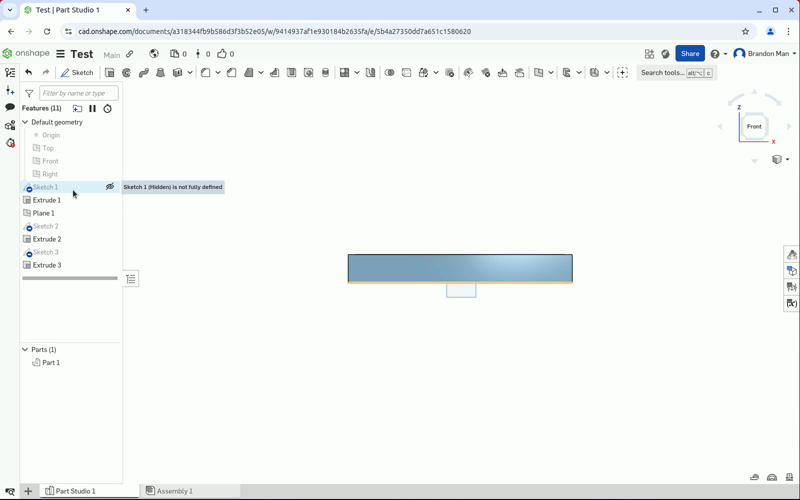
click(73, 189)
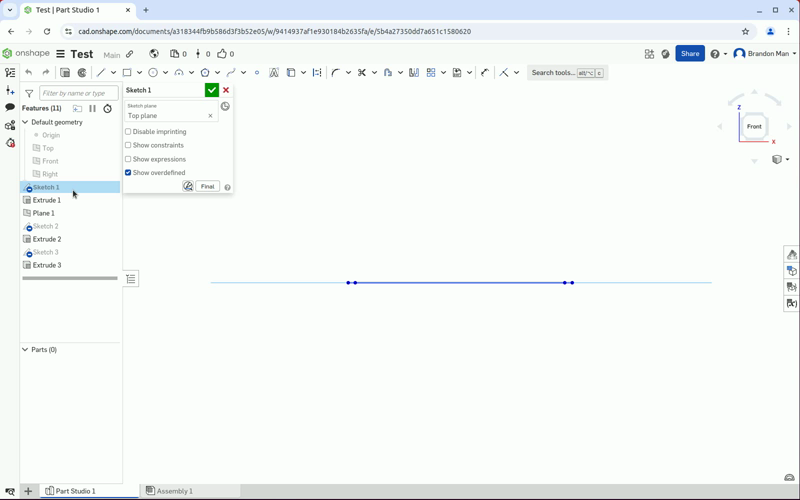
mouse_move(229, 92)
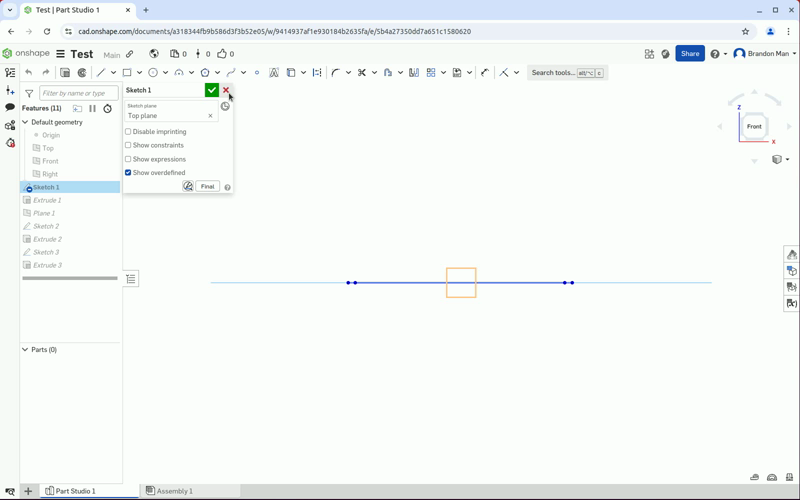
click(229, 92)
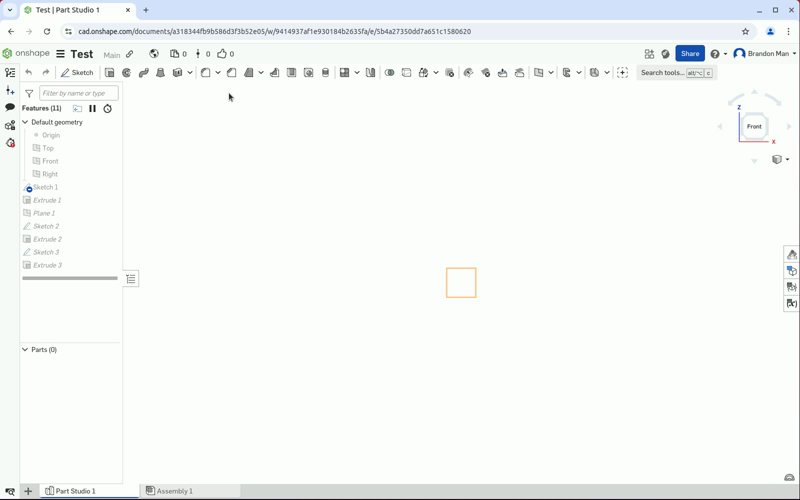
key(shift+s)
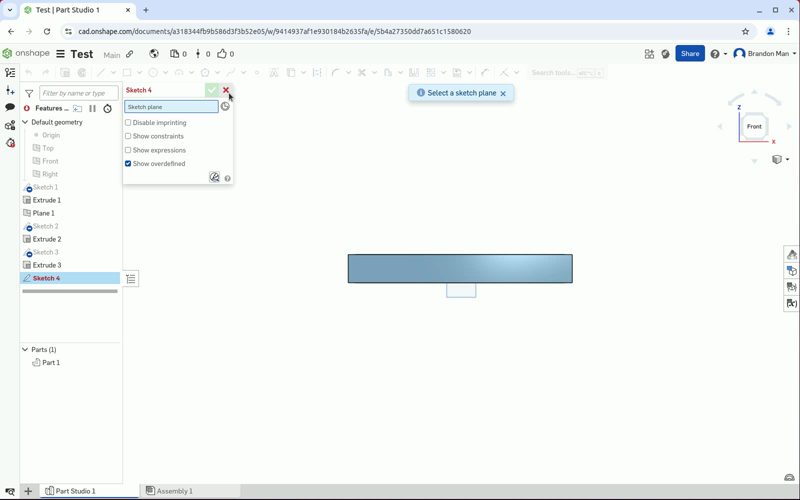
mouse_move(73, 215)
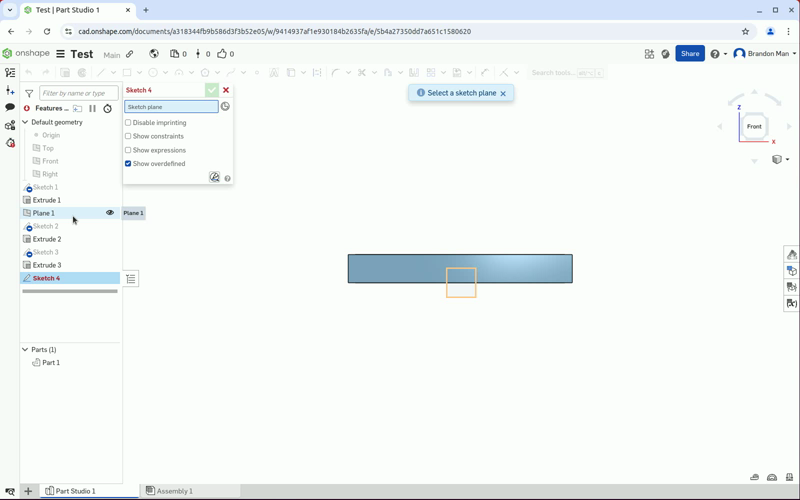
click(73, 215)
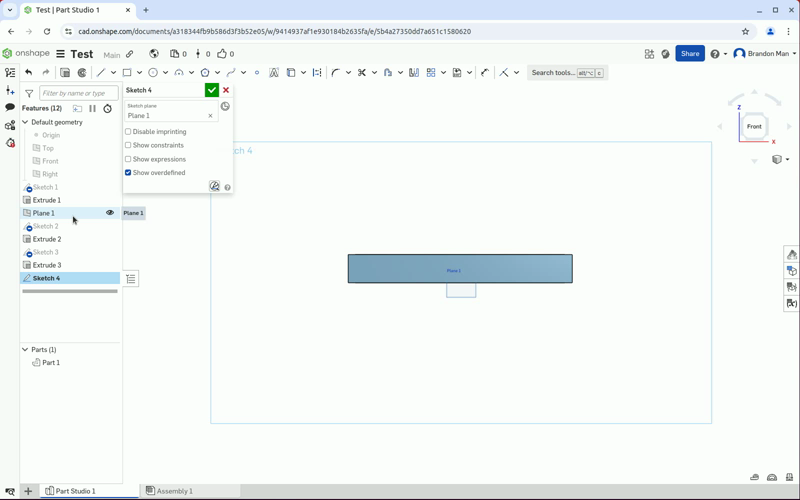
mouse_move(73, 352)
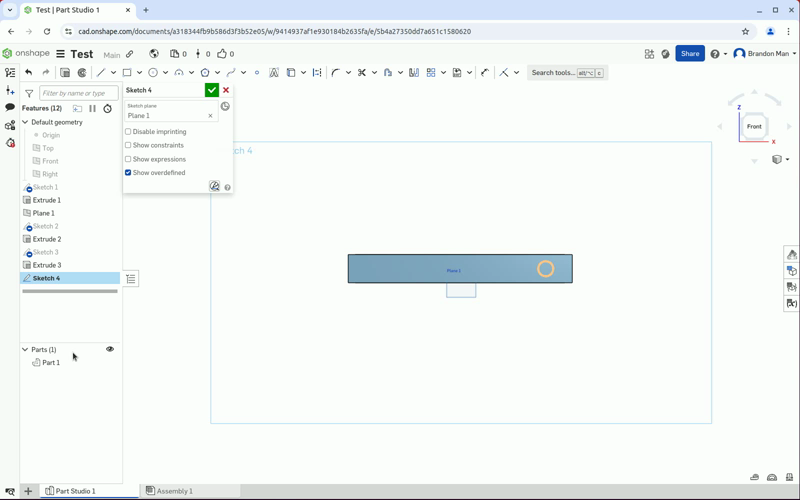
key(y)
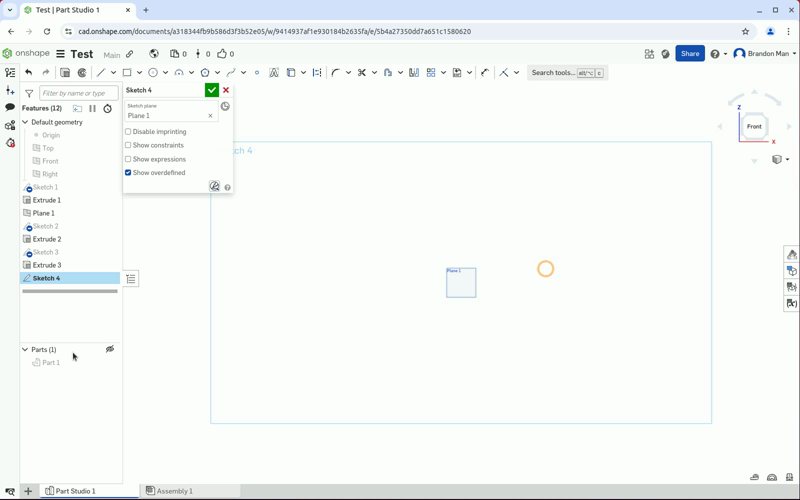
key(c)
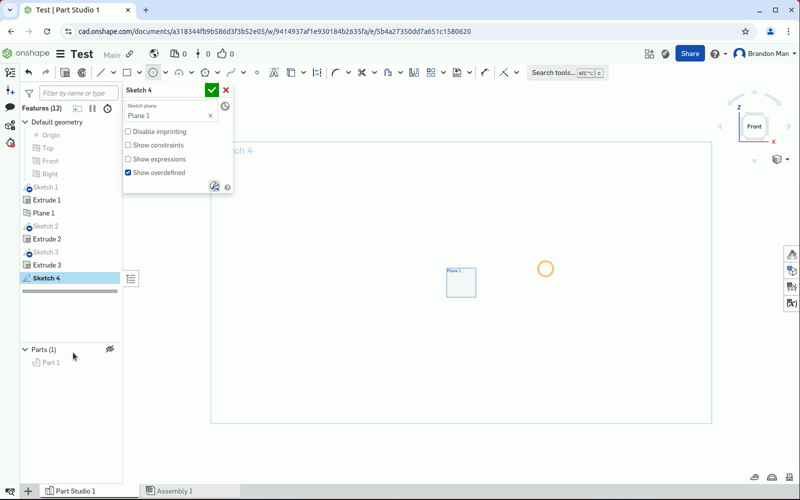
key_down(shift)
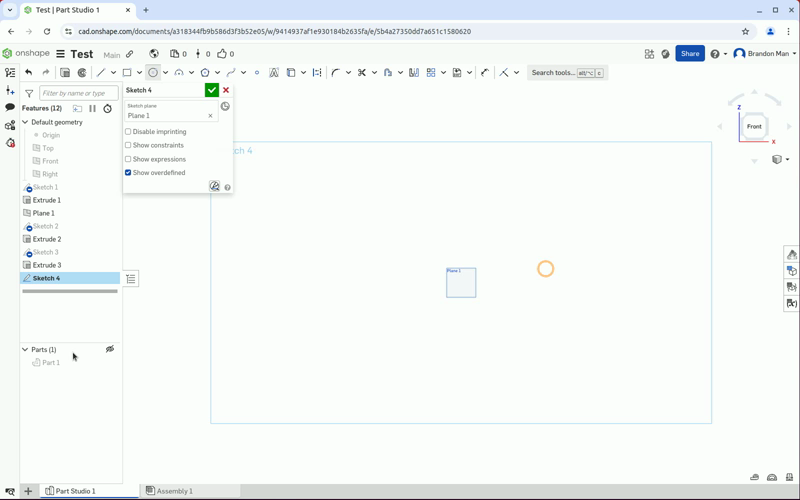
mouse_move(377, 268)
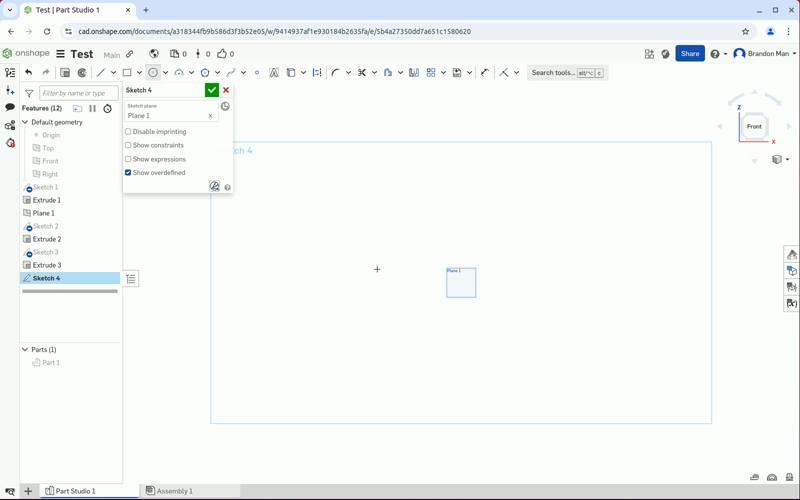
click(377, 268)
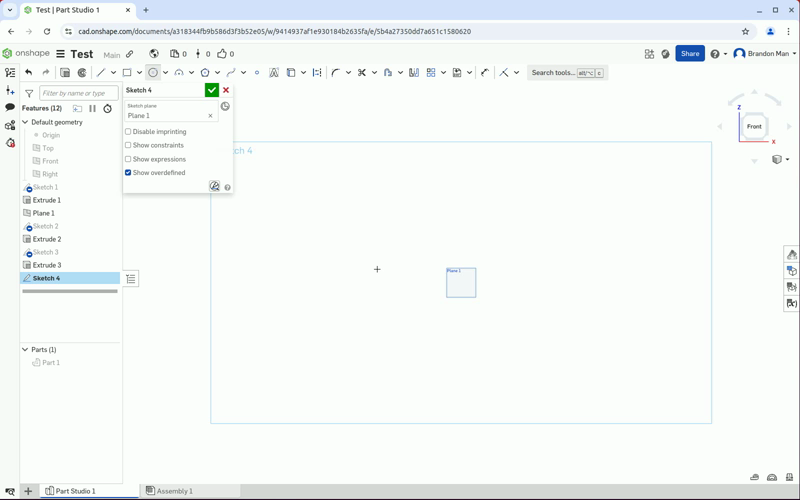
key_up(shift)
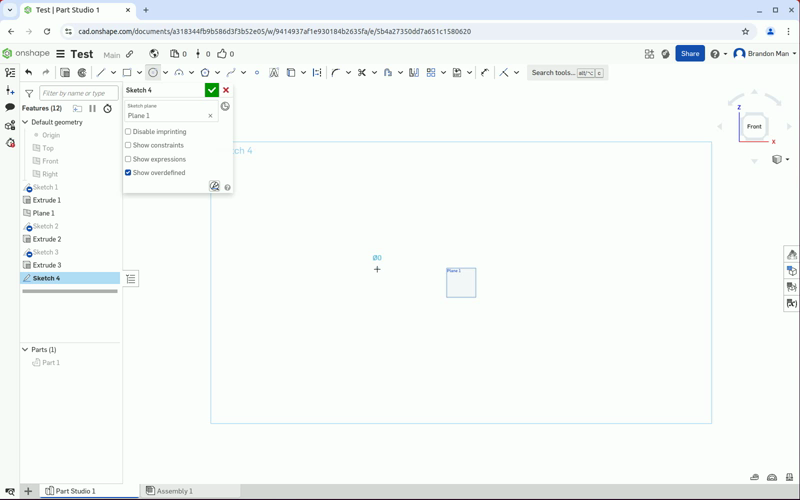
mouse_move(384, 268)
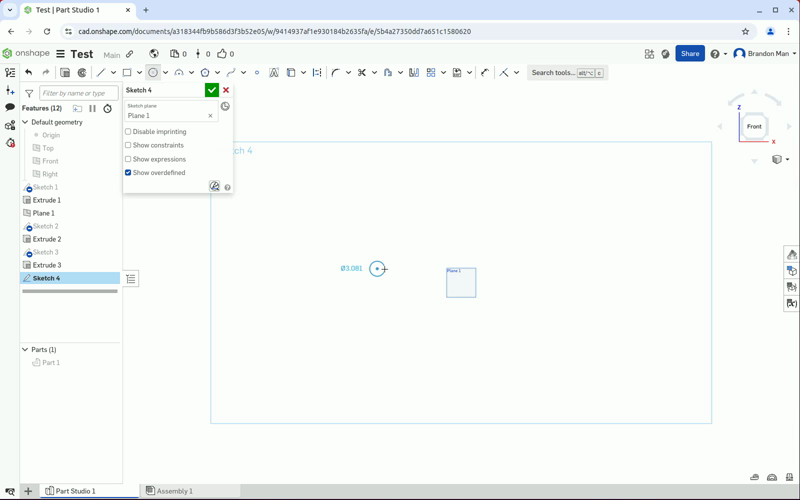
click(384, 268)
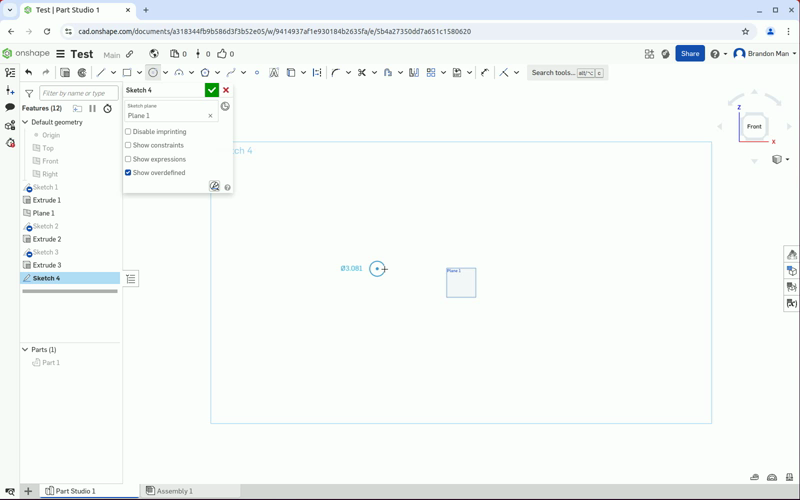
key(esc)
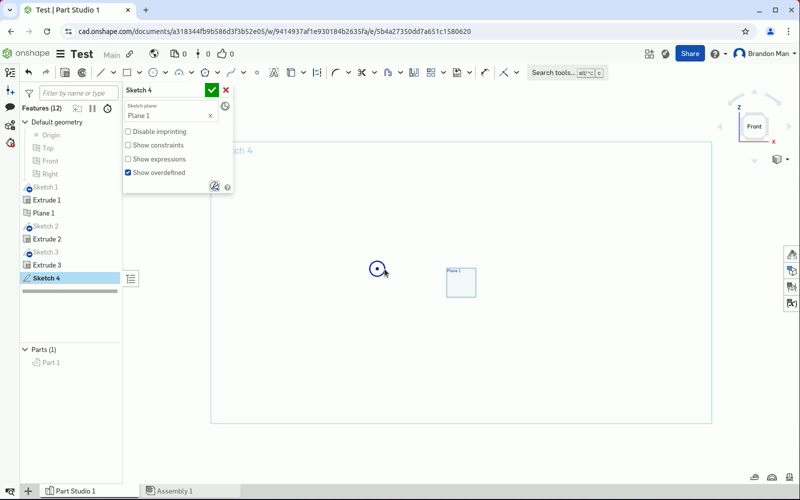
mouse_move(370, 270)
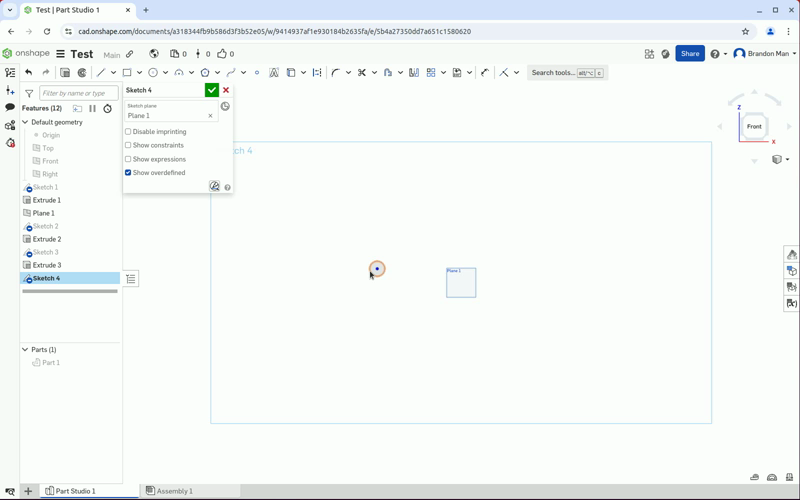
scroll(6)
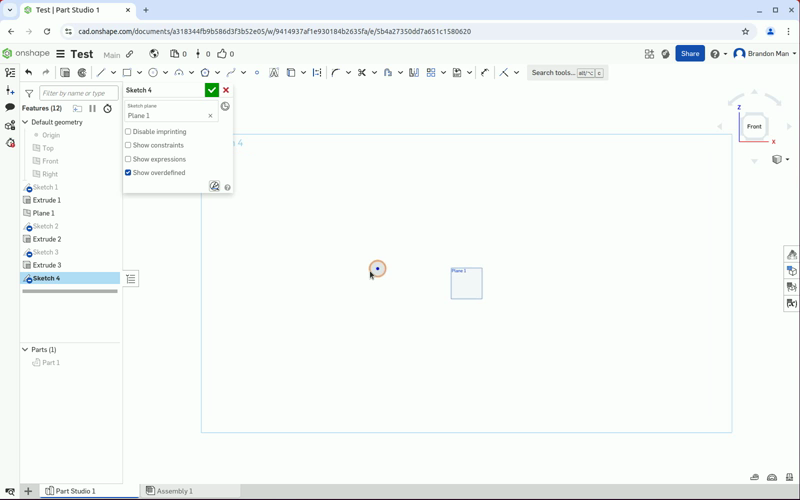
scroll(6)
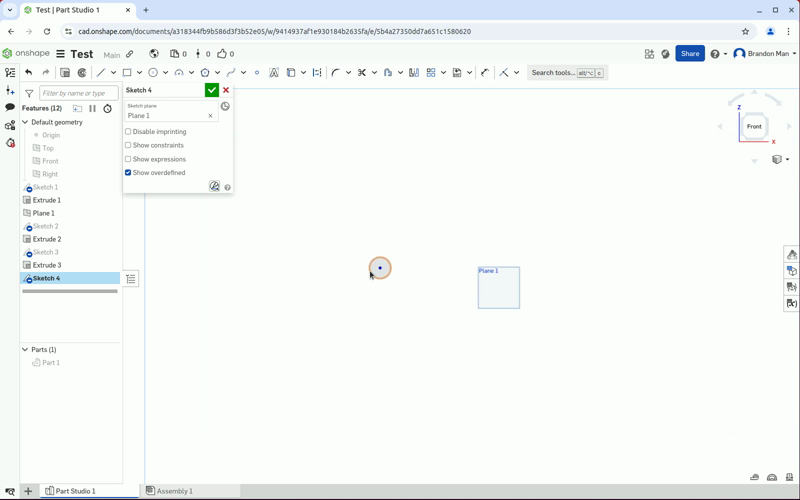
scroll(6)
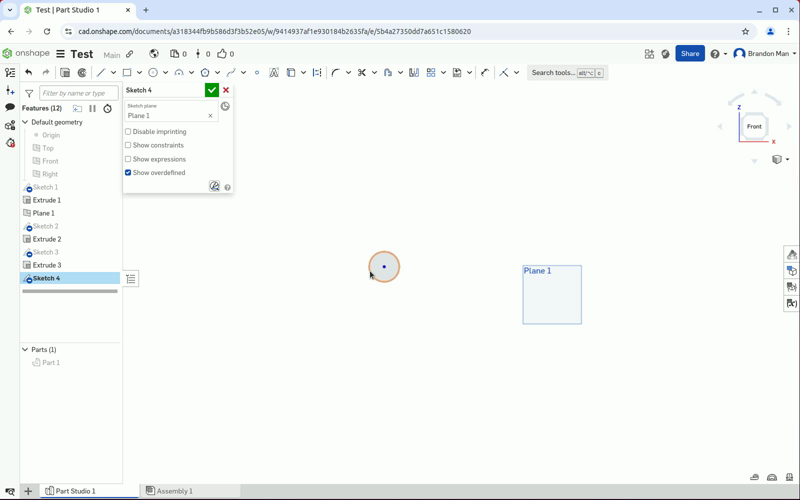
scroll(6)
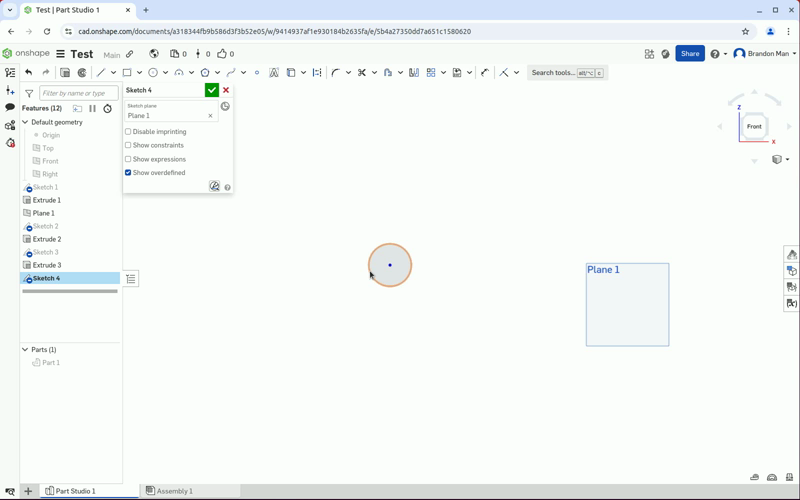
scroll(6)
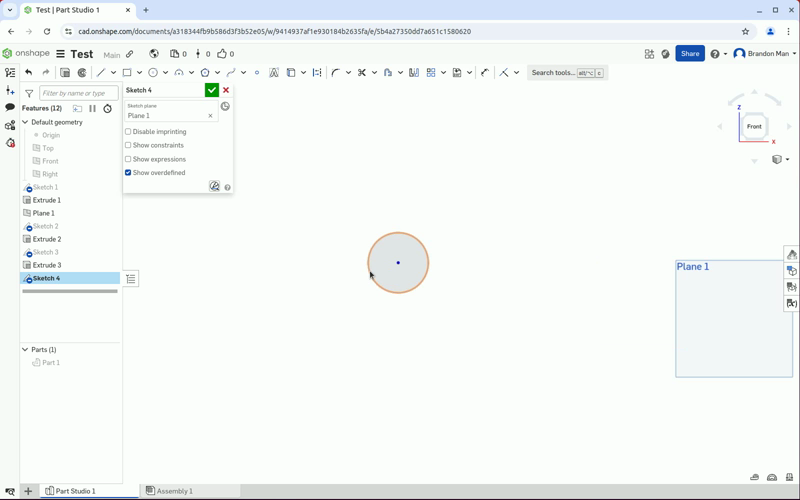
scroll(6)
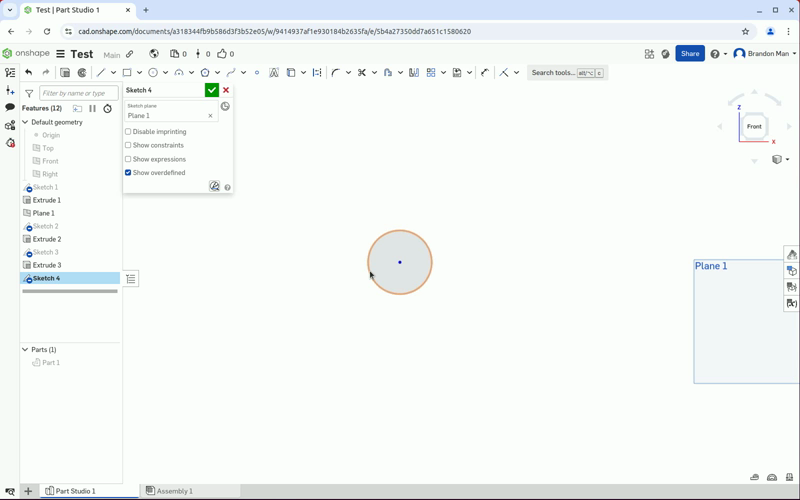
scroll(6)
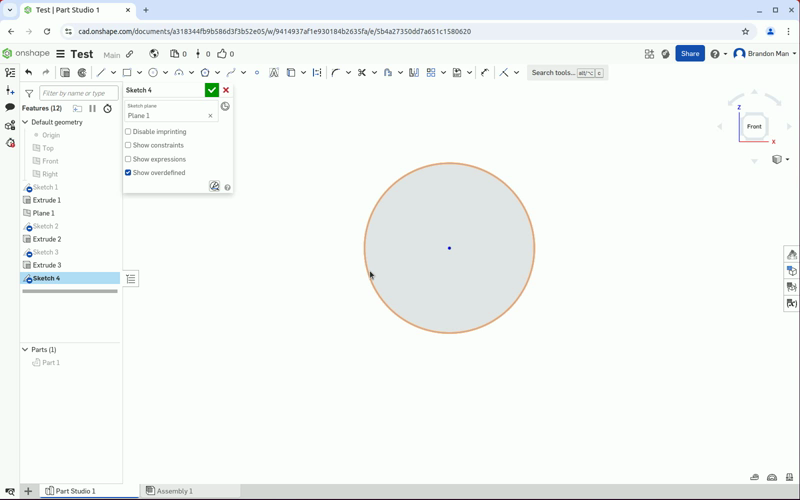
click(370, 270)
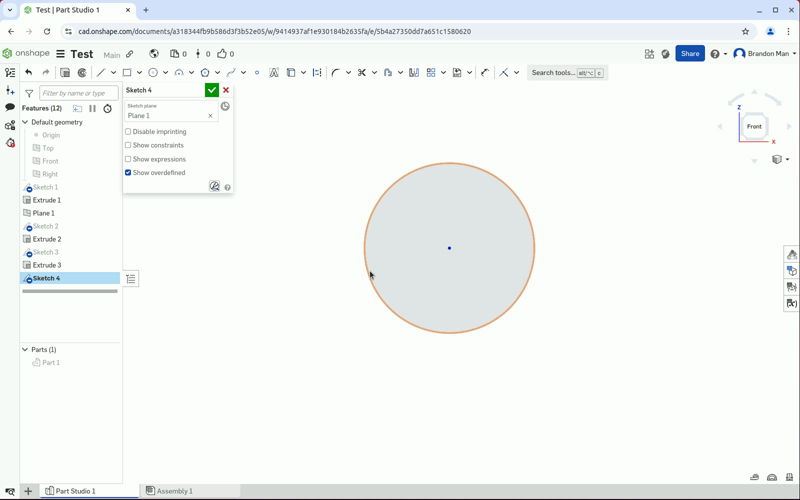
scroll(-6)
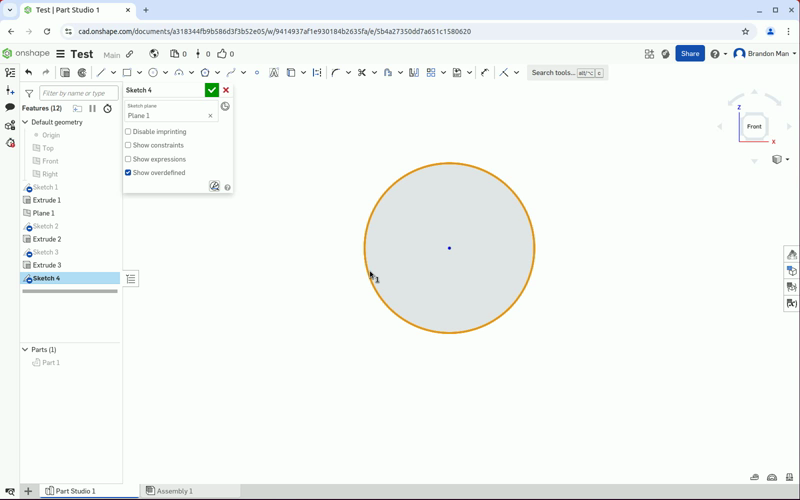
scroll(-6)
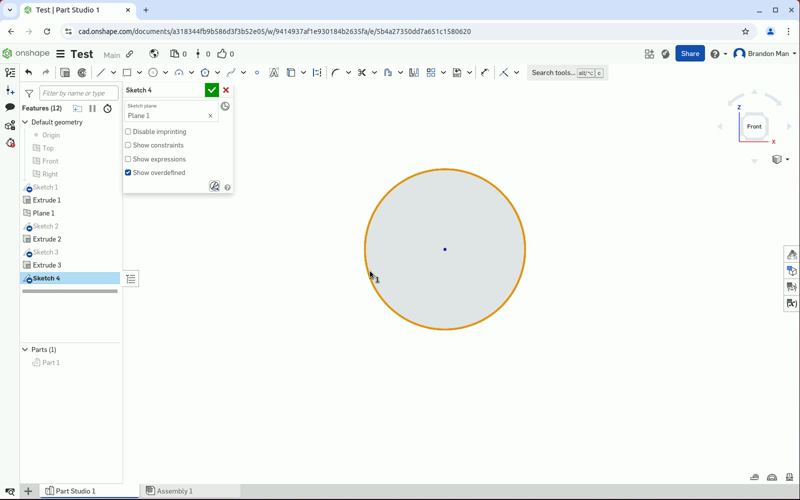
scroll(-6)
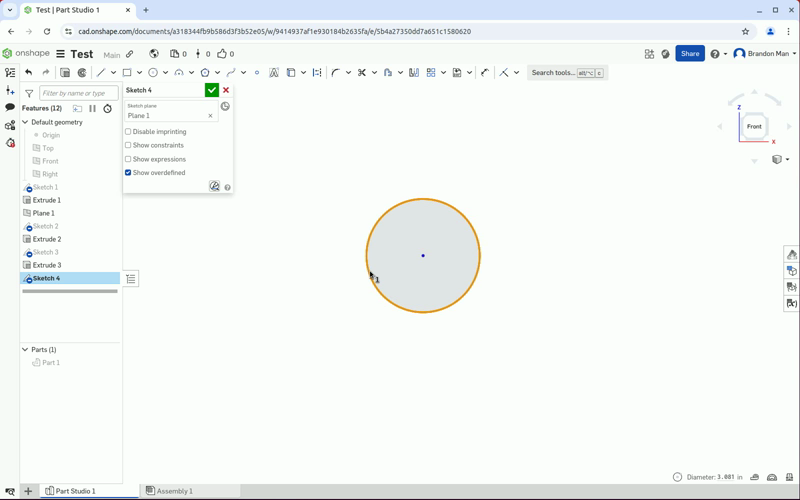
scroll(-6)
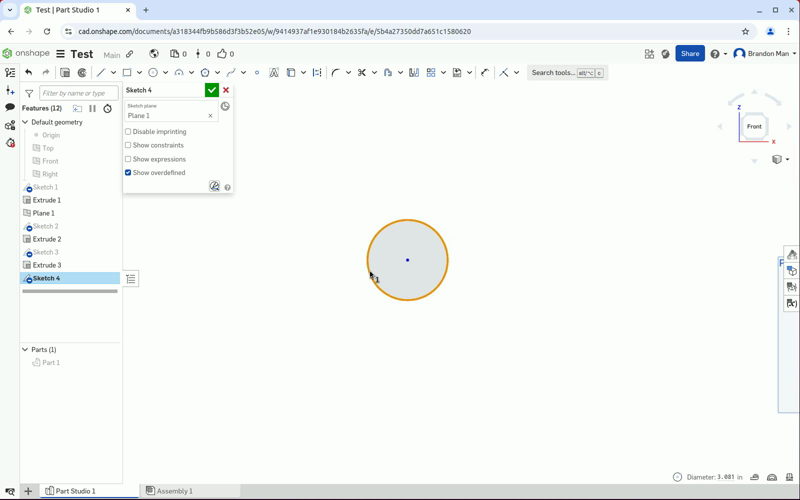
scroll(-6)
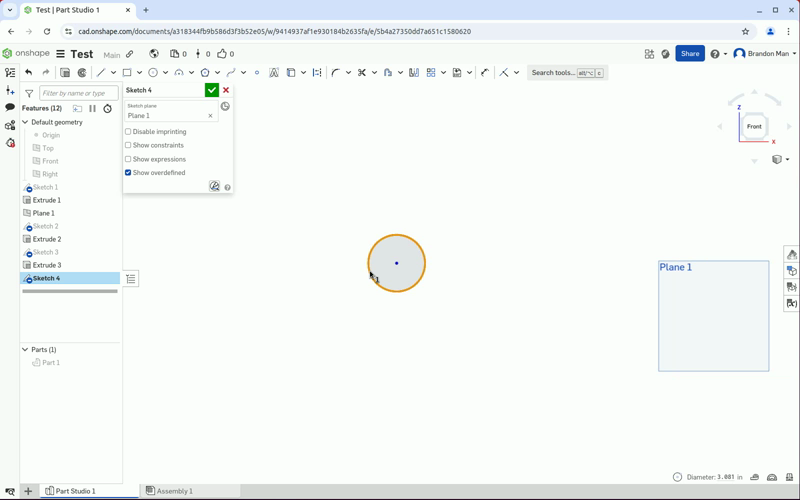
scroll(-6)
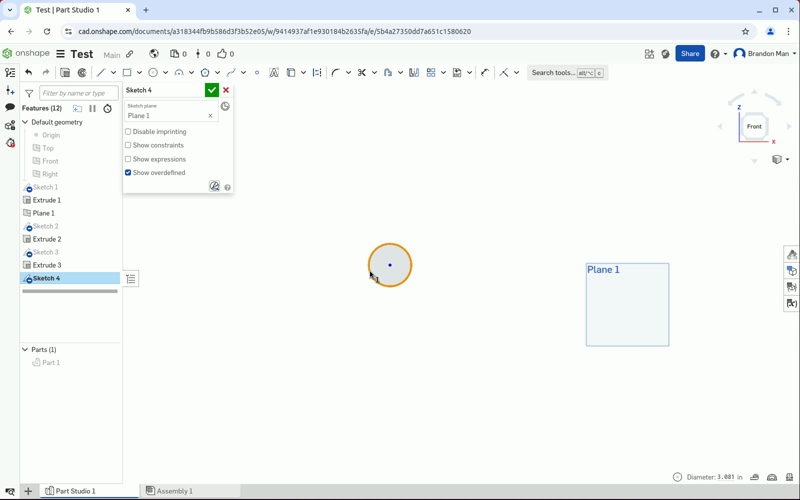
scroll(-6)
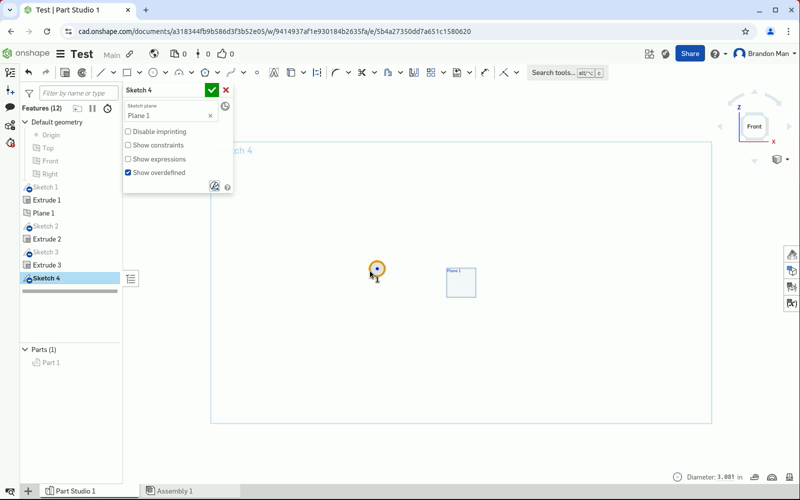
mouse_move(73, 352)
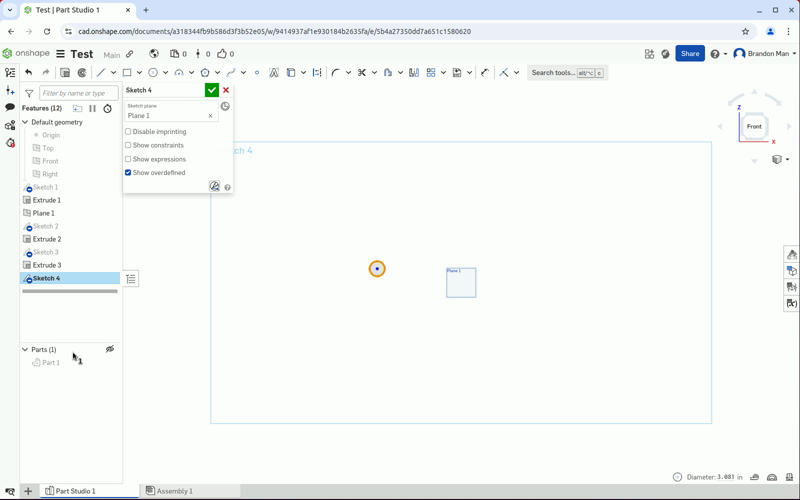
key(shift+y)
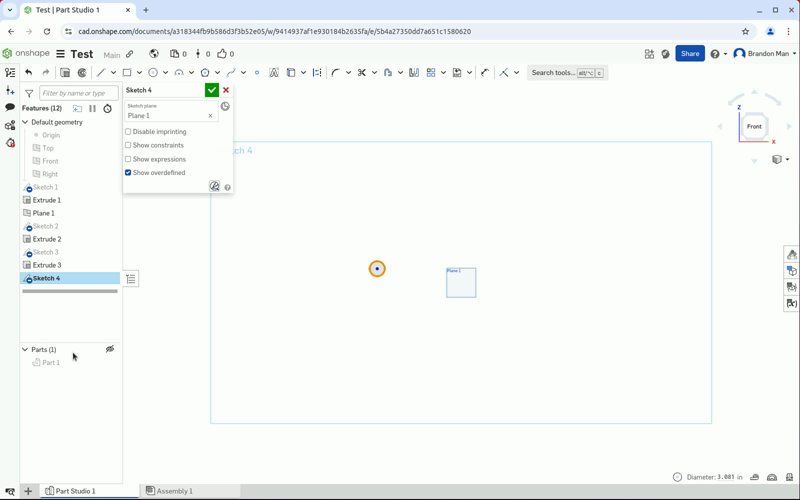
key(shift+e)
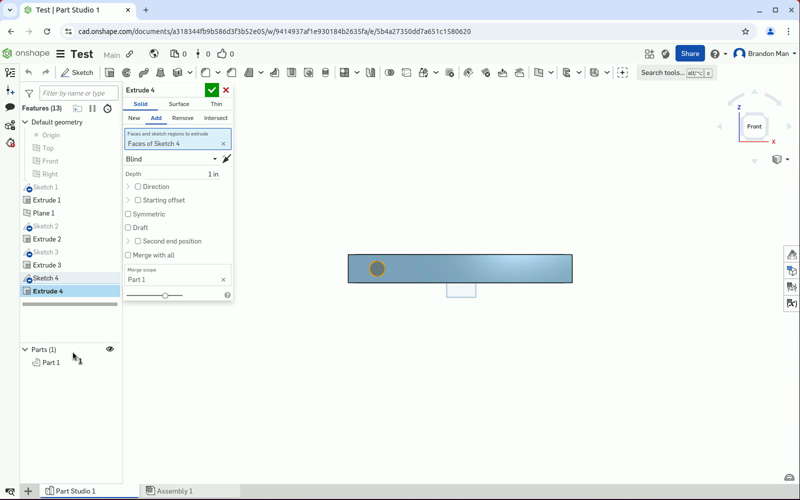
mouse_move(143, 106)
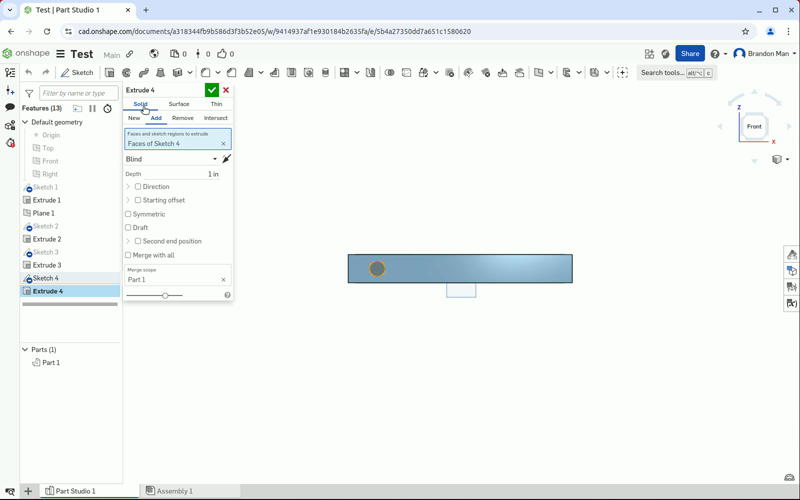
click(143, 106)
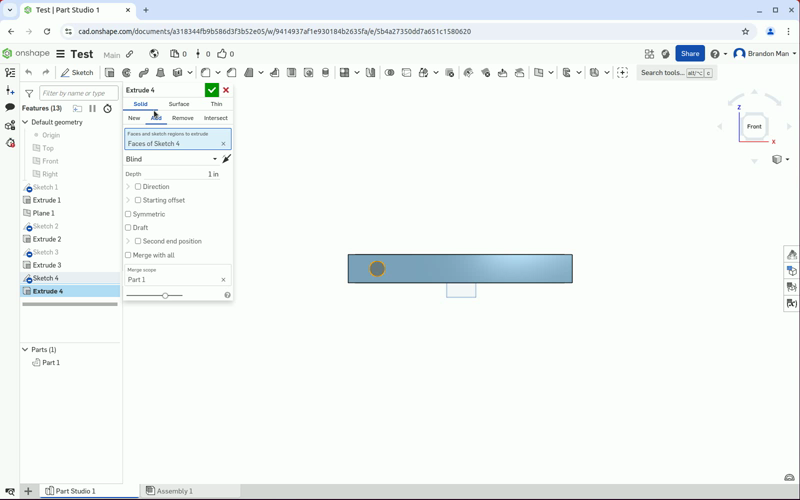
mouse_move(186, 120)
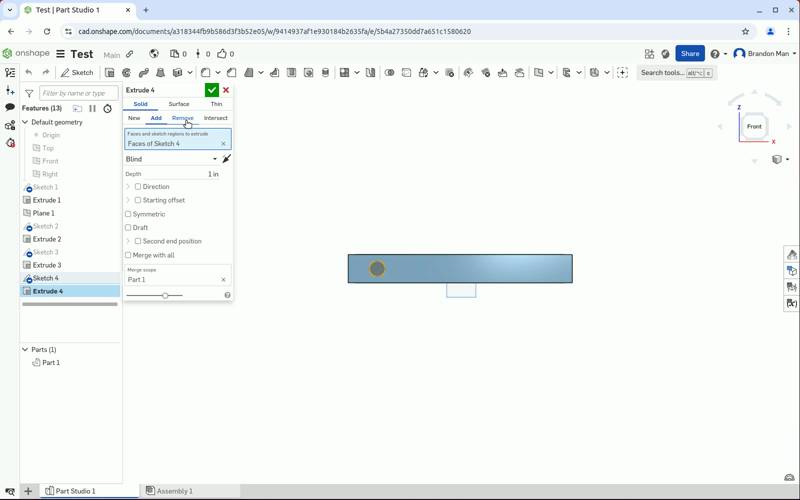
click(186, 120)
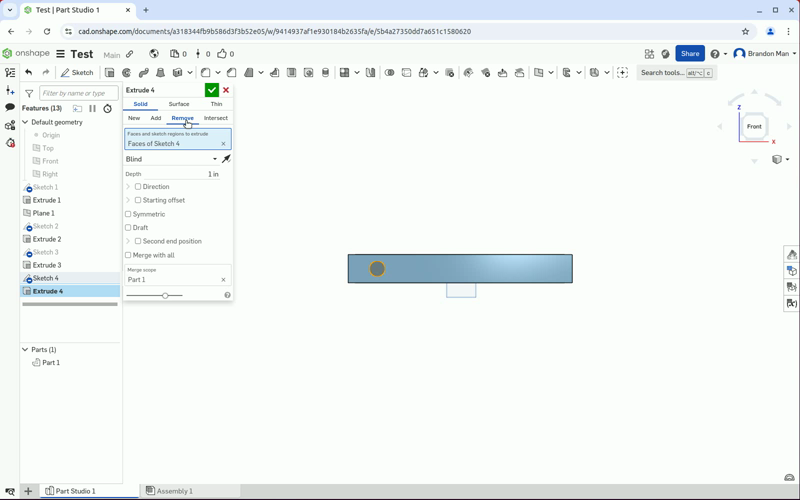
key(tab, 4)
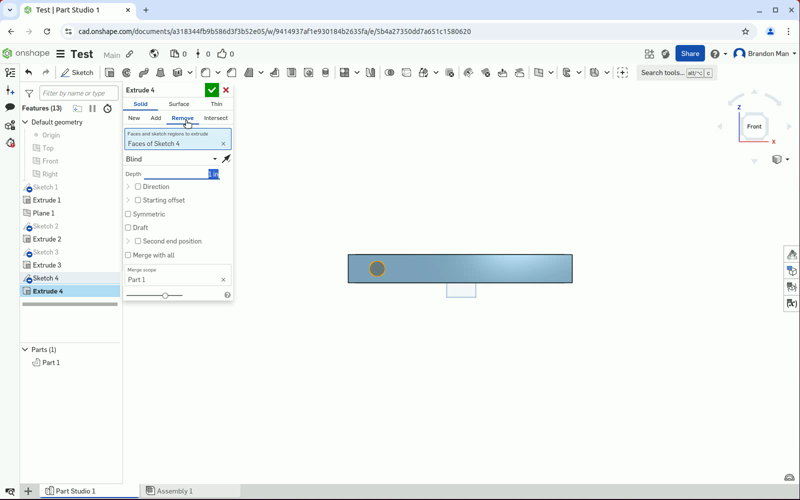
text(29.367)
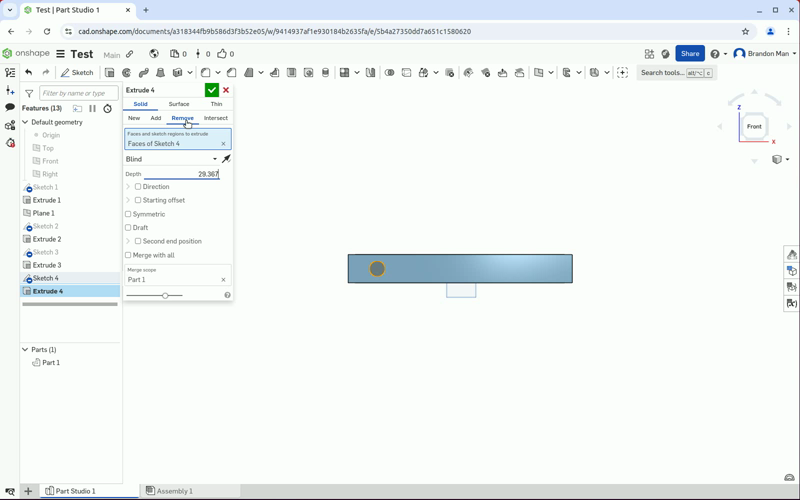
key(tab, 6)
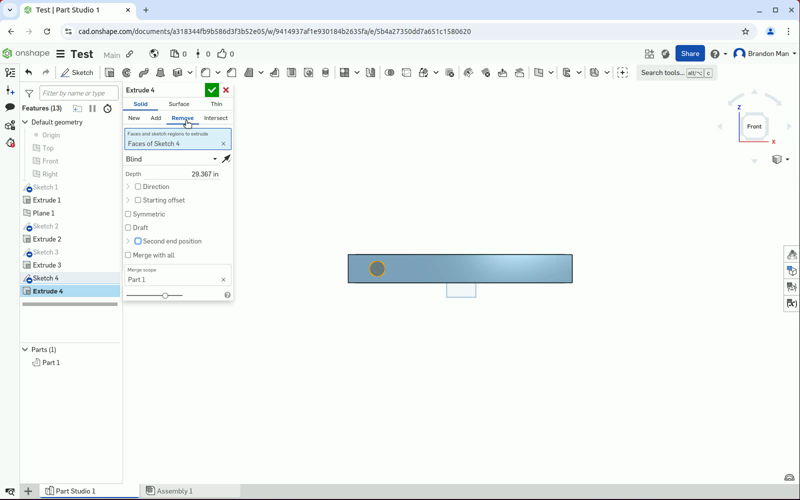
key(space)
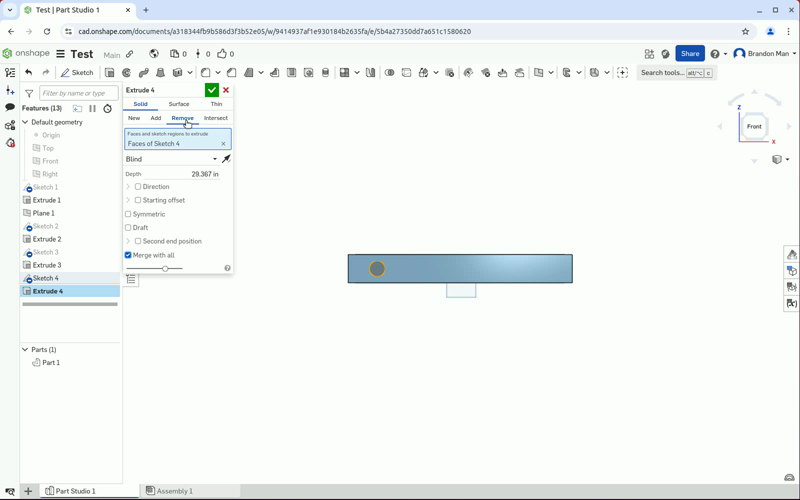
key(enter)
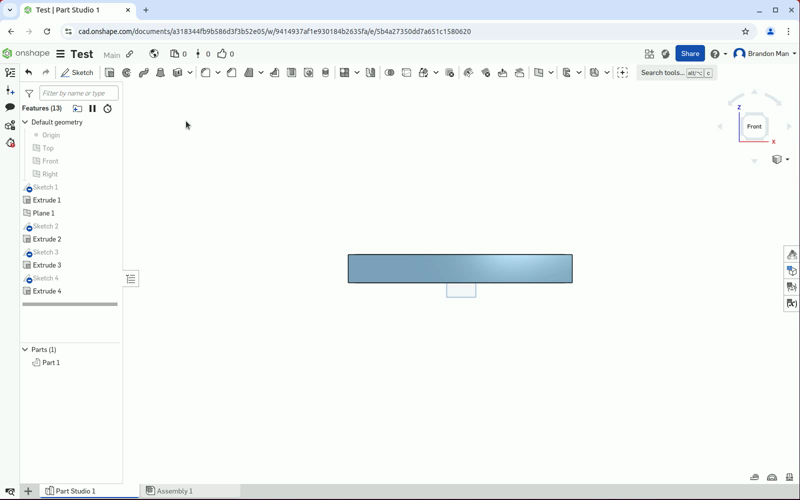
key(shift+h)
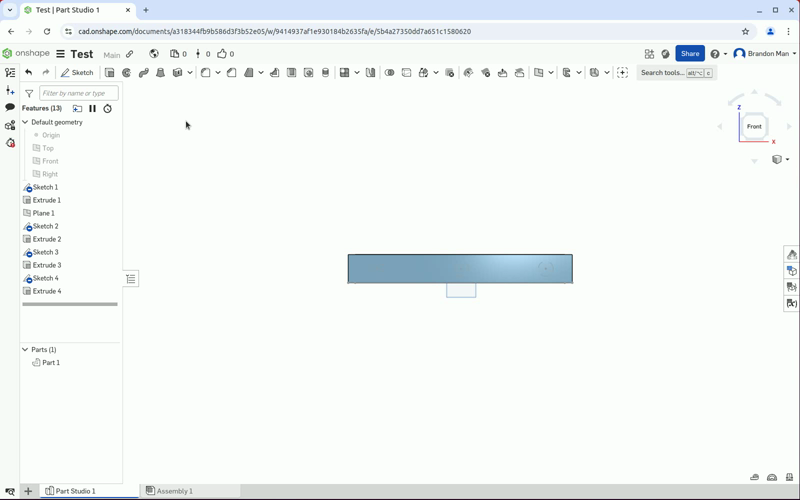
key(shift+h)
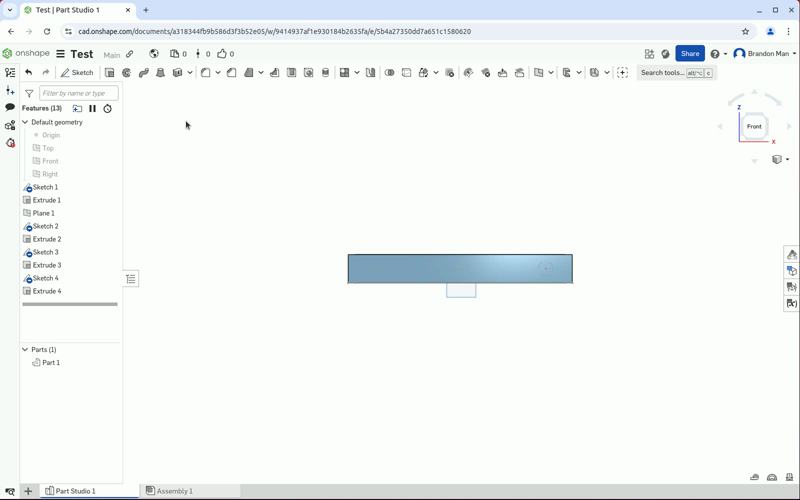
key(shift+7)
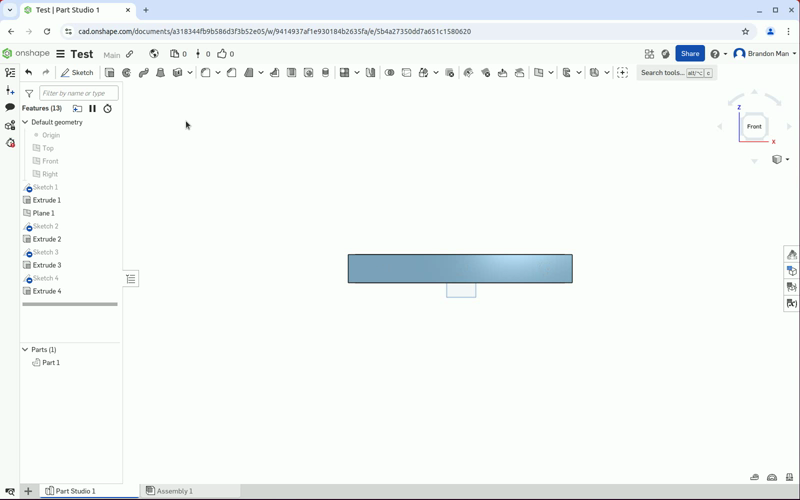
key(left, 2)
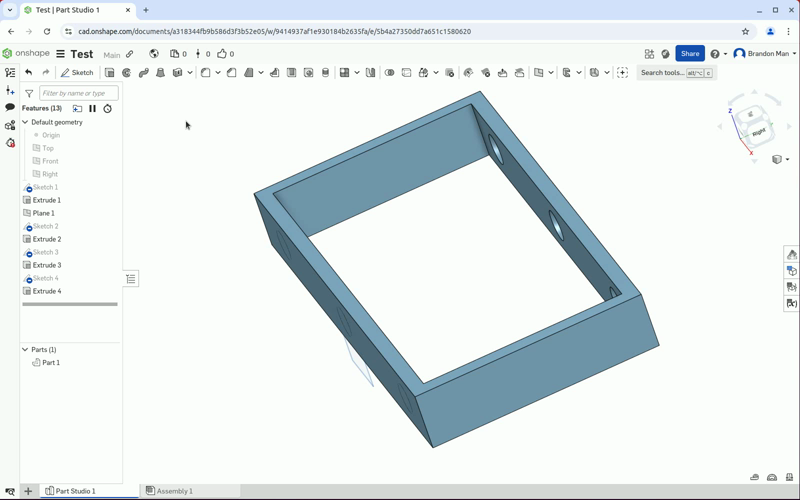
key(down, 2)
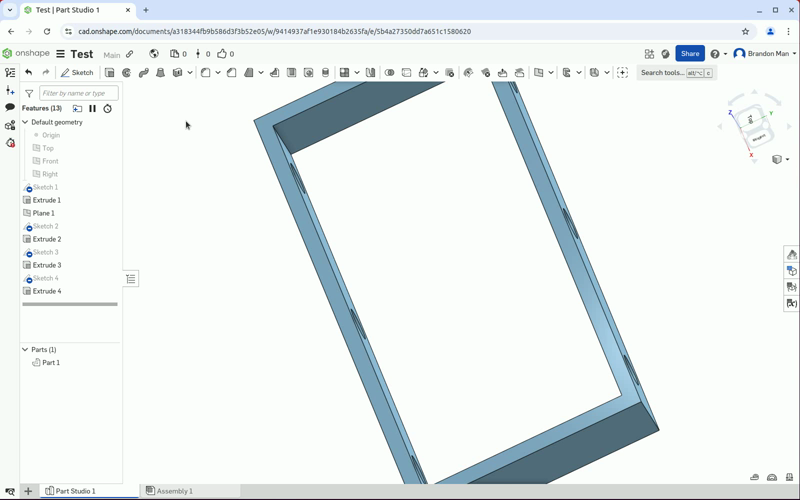
key(up, 2)
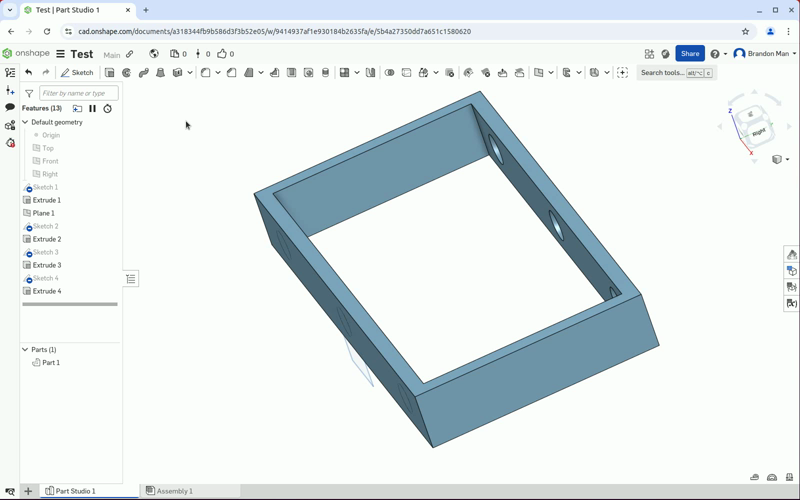
key(right, 2)
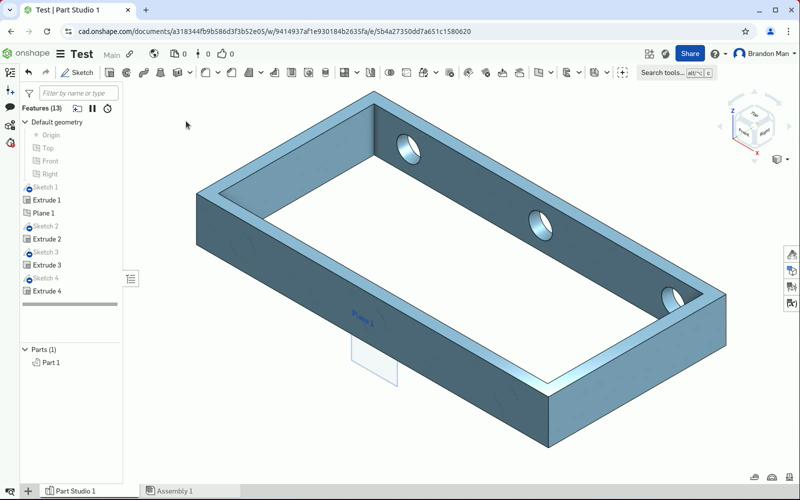
mouse_move(73, 189)
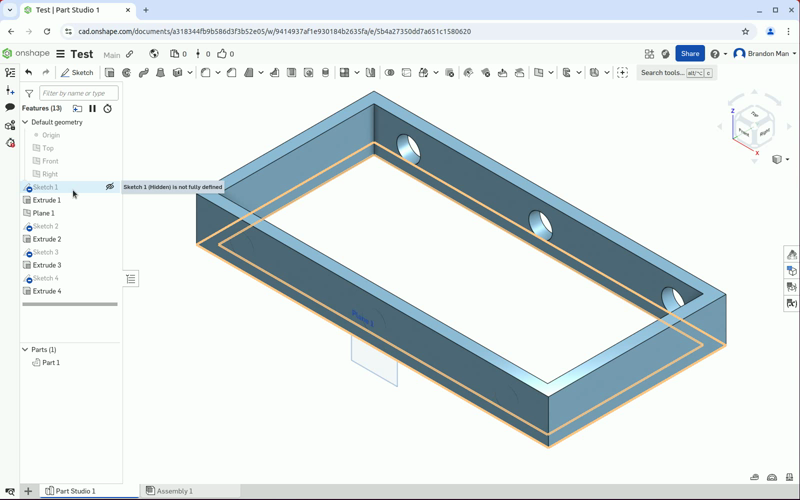
click(73, 189)